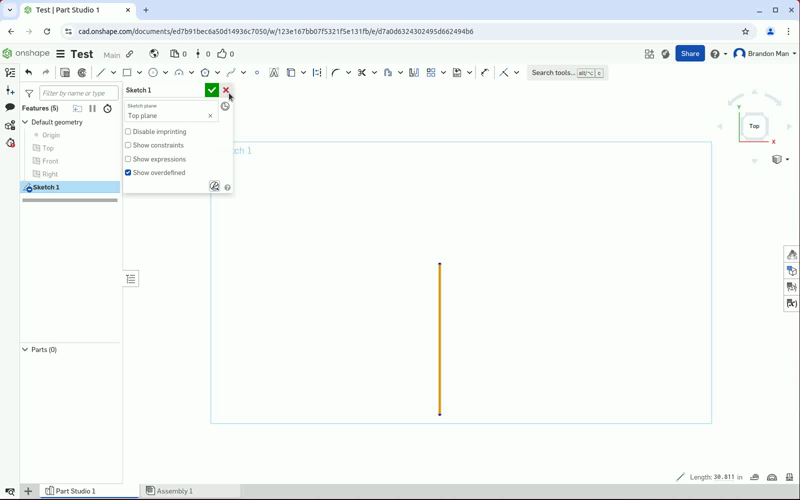
key(shift+h)
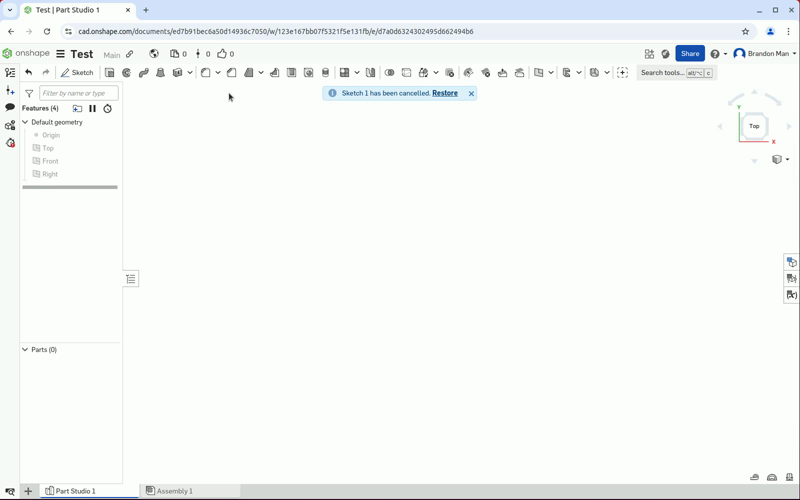
mouse_move(73, 352)
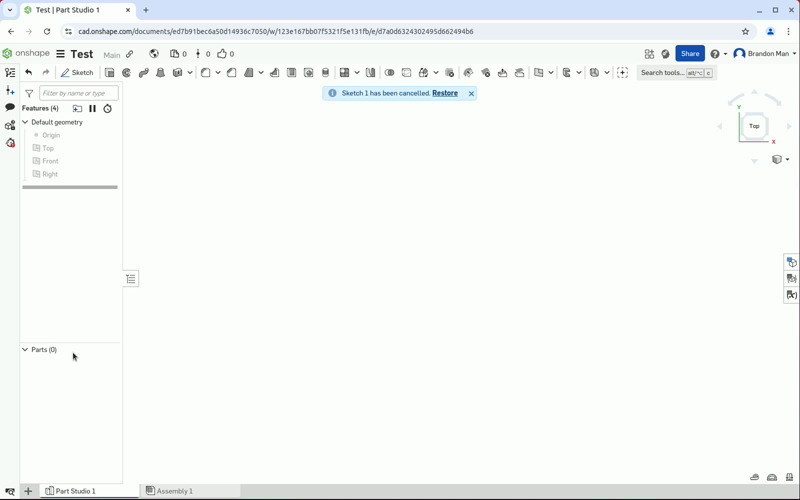
key(y)
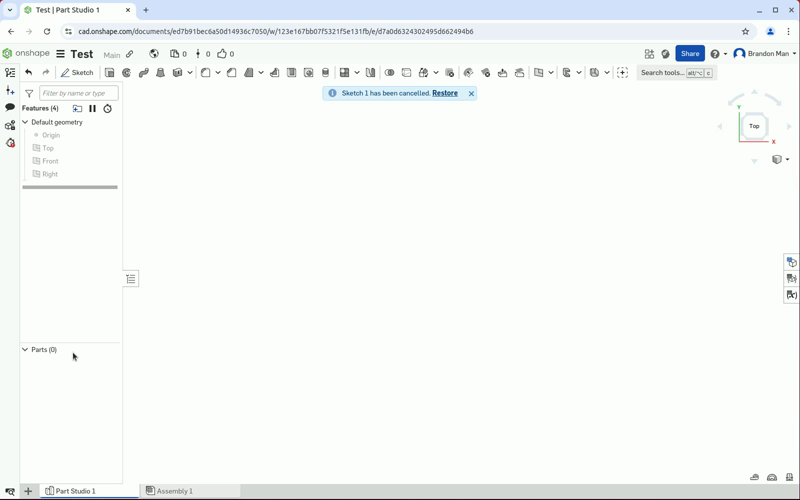
key(shift+p)
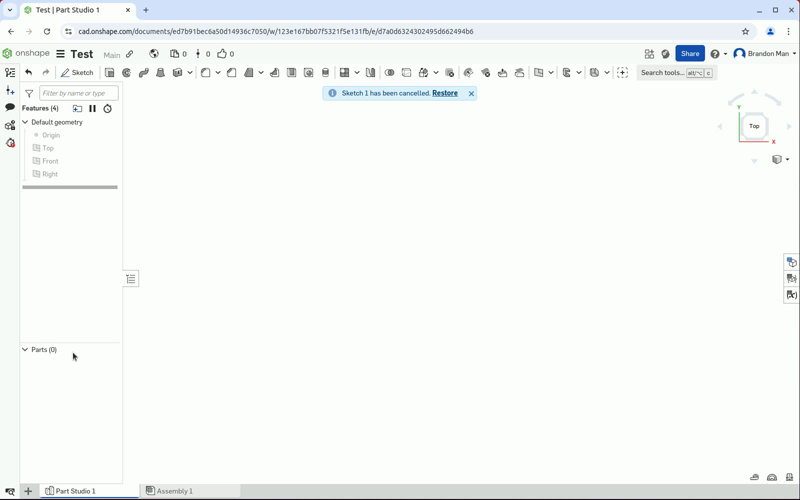
key(space)
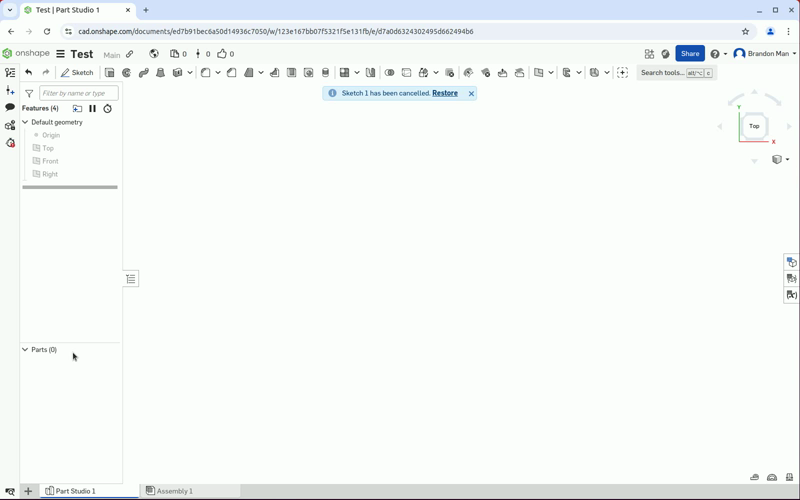
key_down(shift)
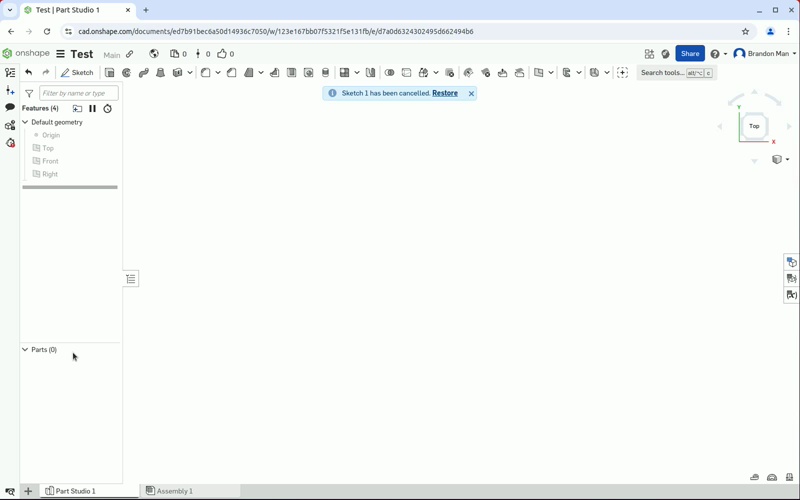
key(up)
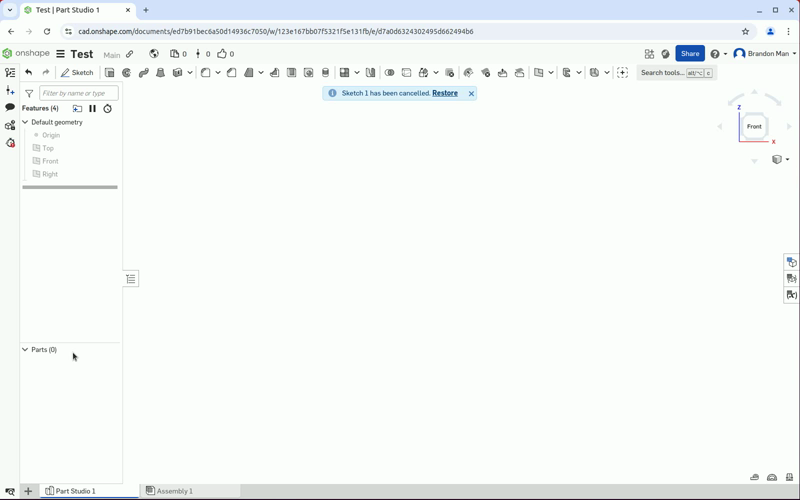
key_up(shift)
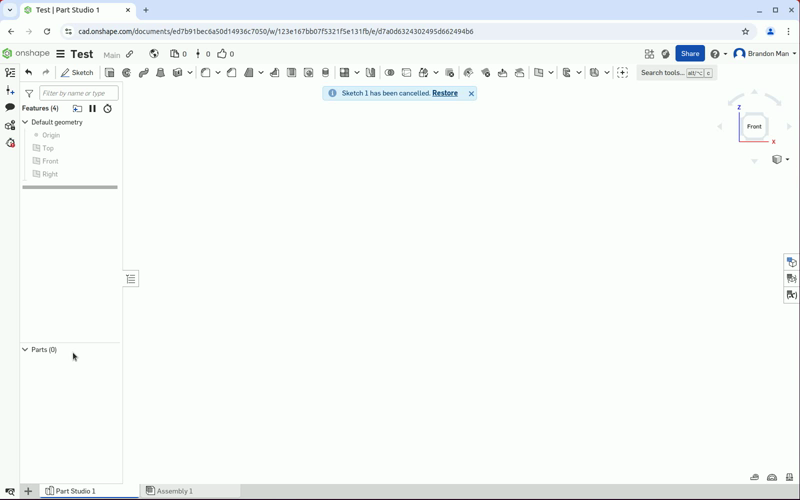
mouse_move(73, 352)
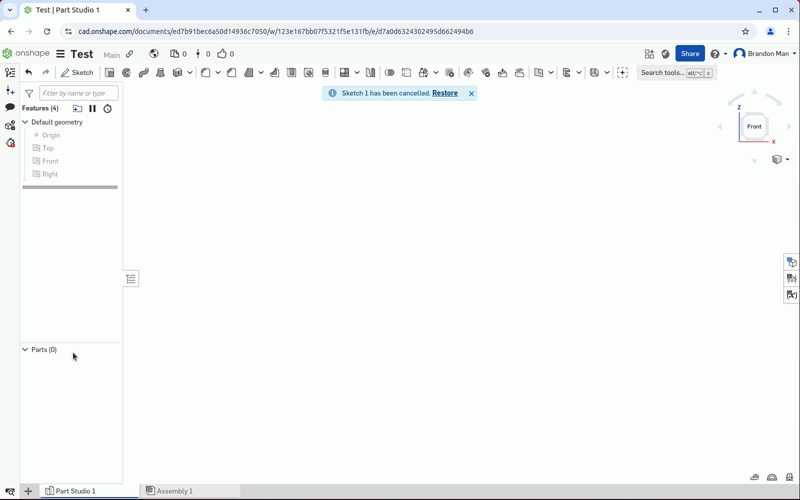
key(shift+y)
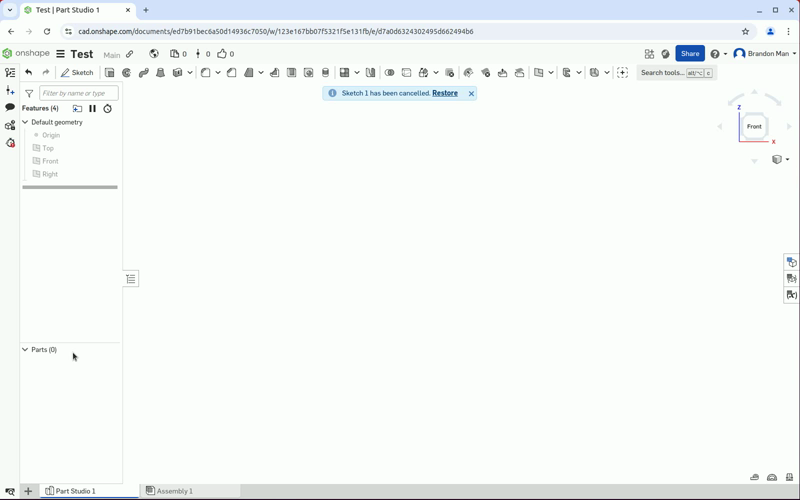
key(shift+s)
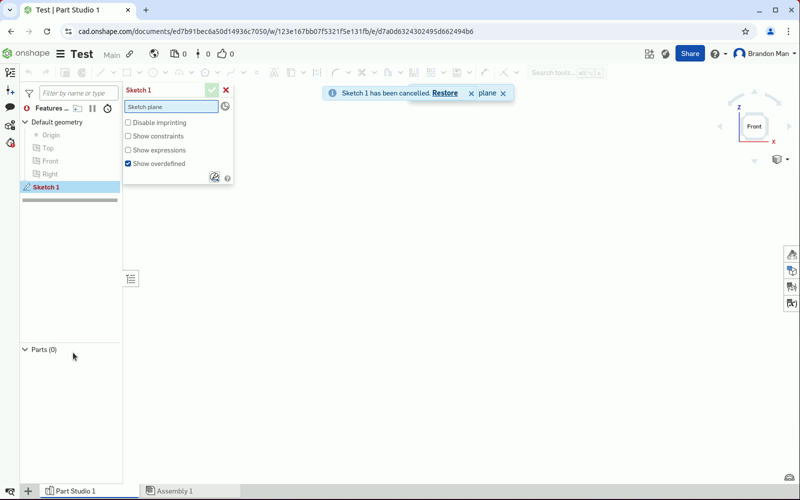
mouse_move(73, 163)
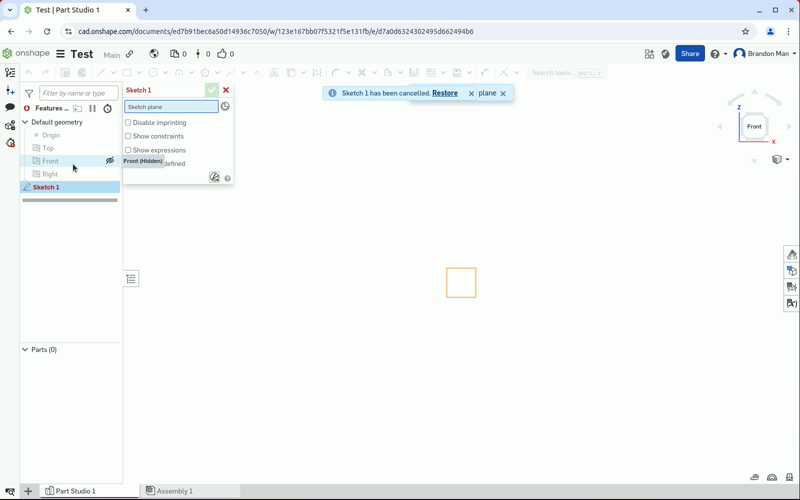
click(73, 163)
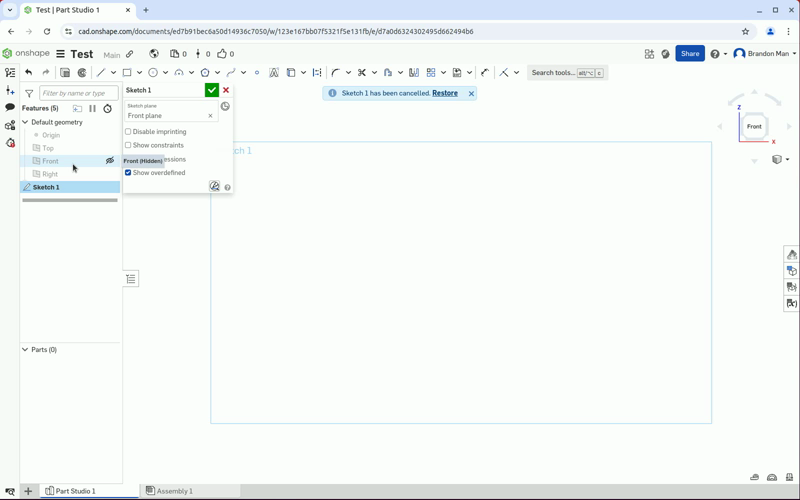
mouse_move(73, 352)
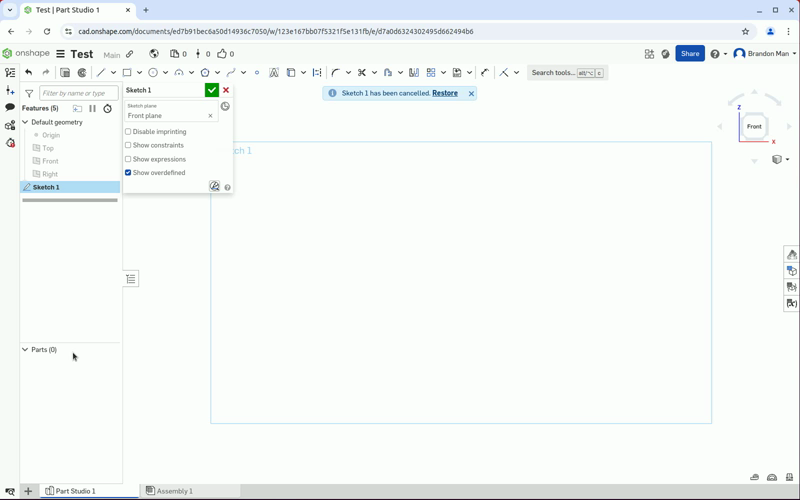
key(y)
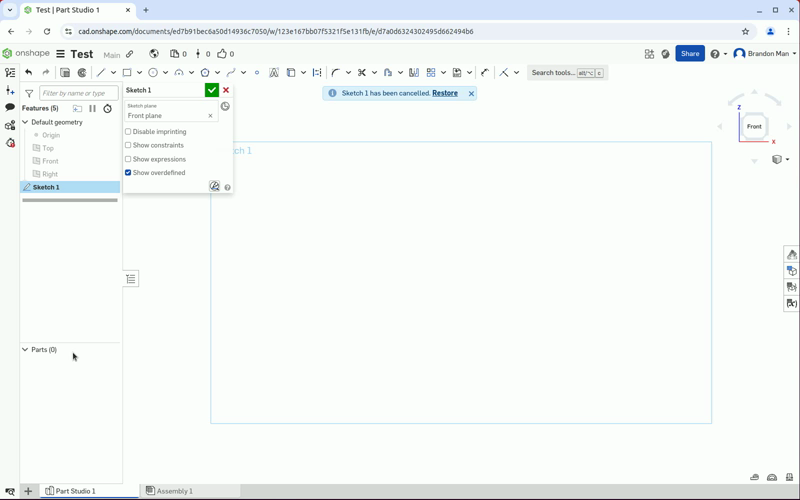
key(l)
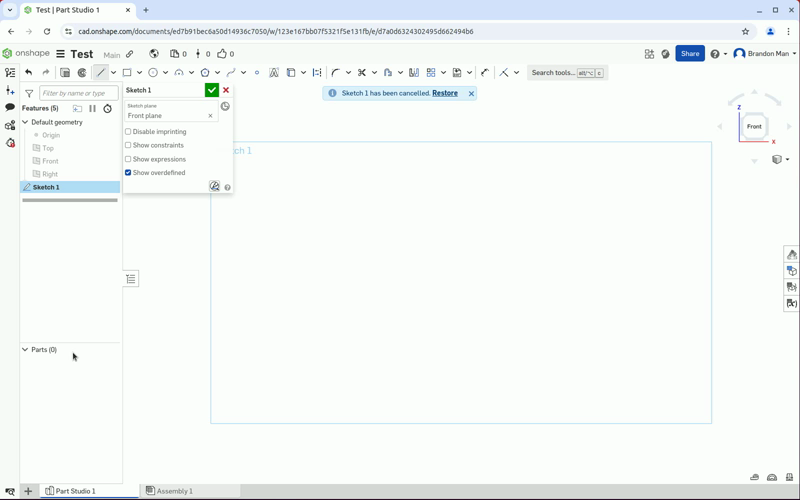
key_down(shift)
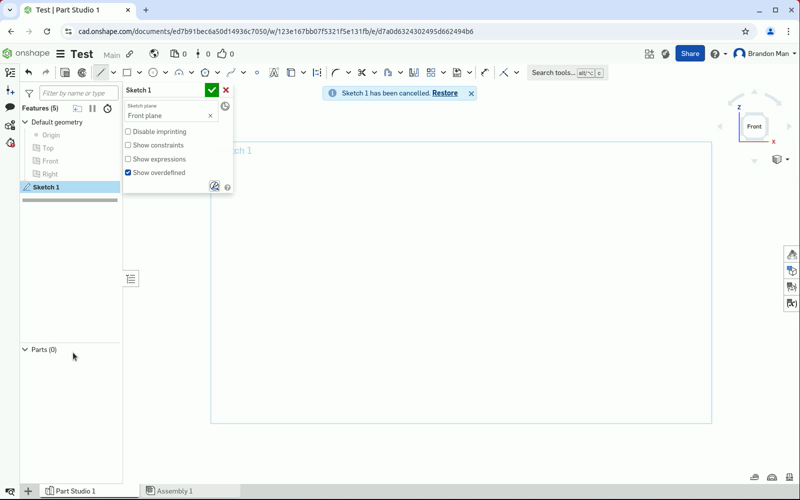
mouse_move(406, 290)
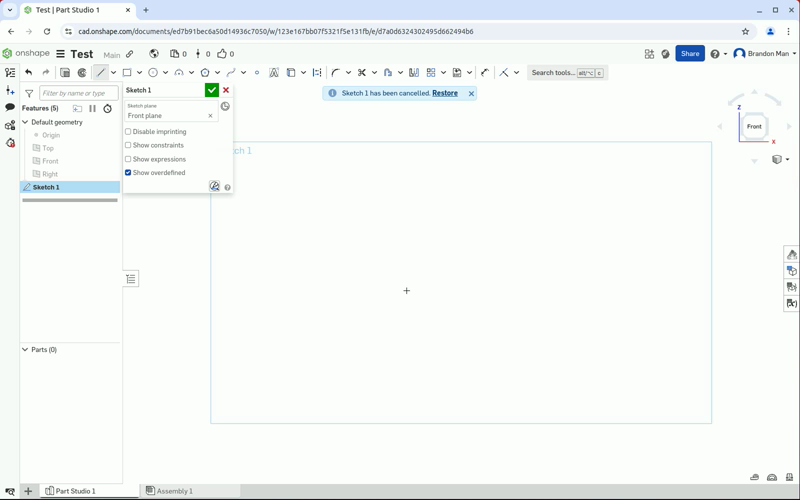
click(406, 290)
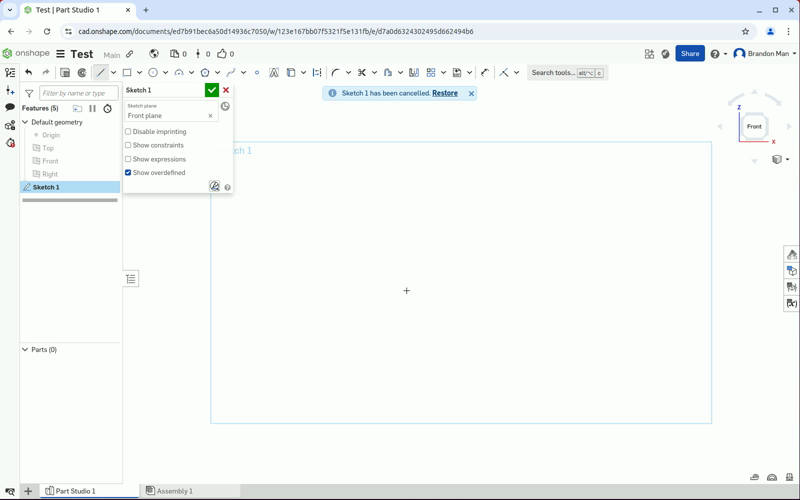
key_up(shift)
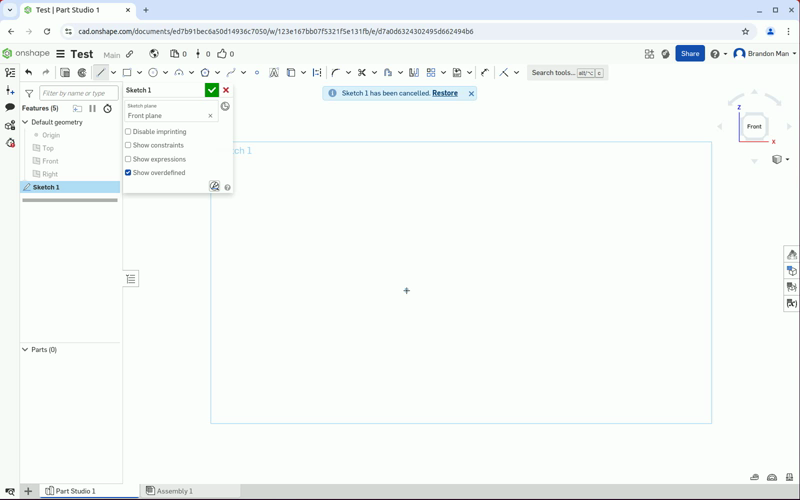
key_down(shift)
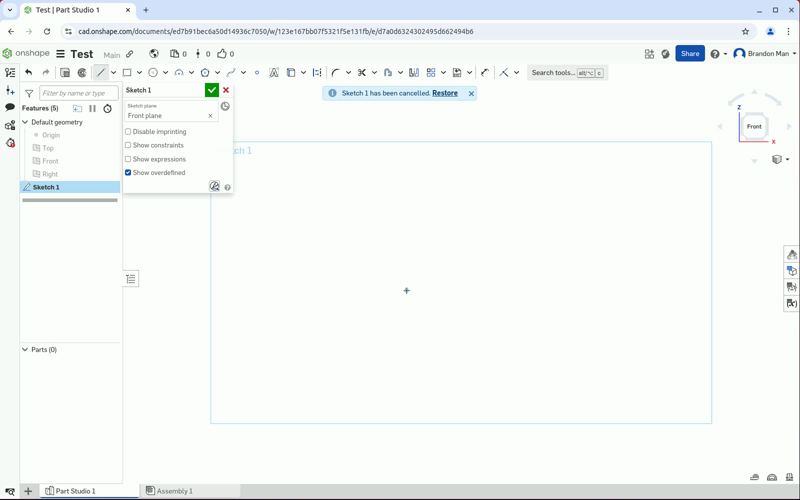
mouse_move(436, 290)
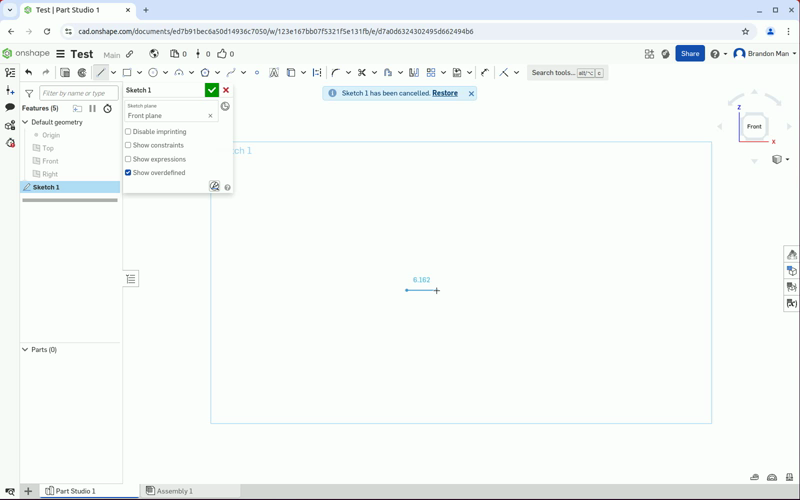
mouse_move(418, 309)
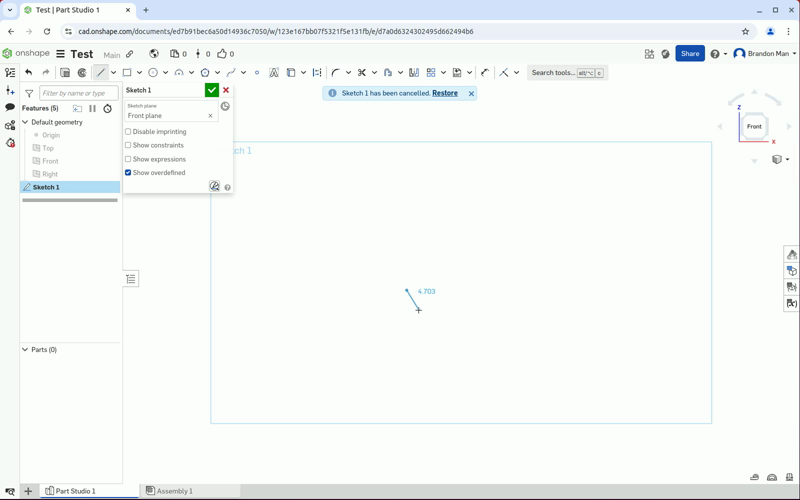
click(418, 309)
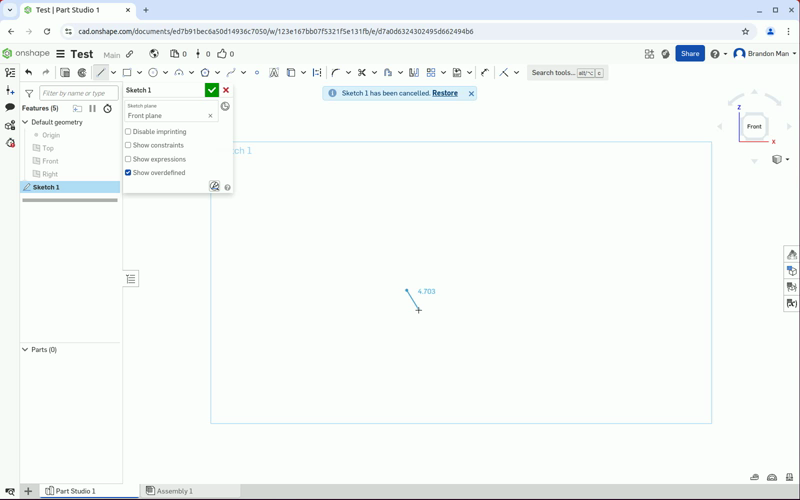
key_up(shift)
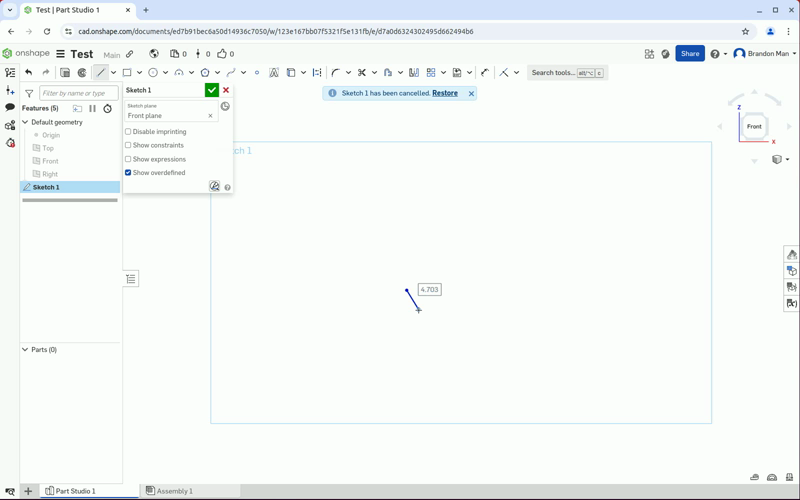
key_down(shift)
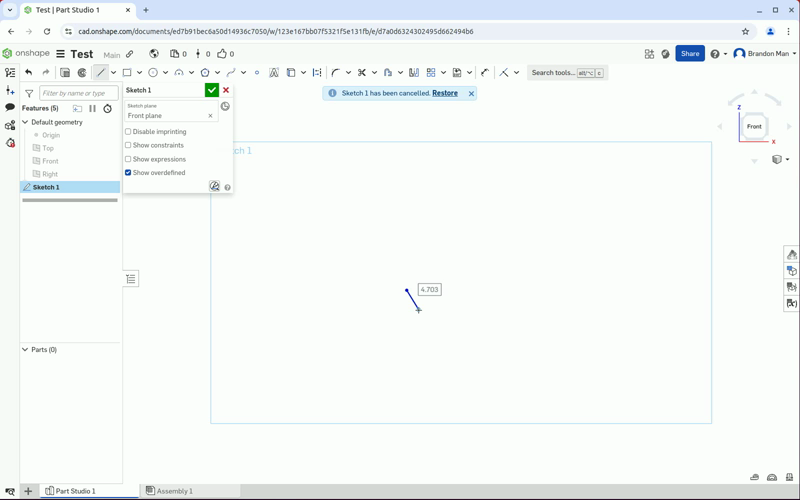
mouse_move(478, 275)
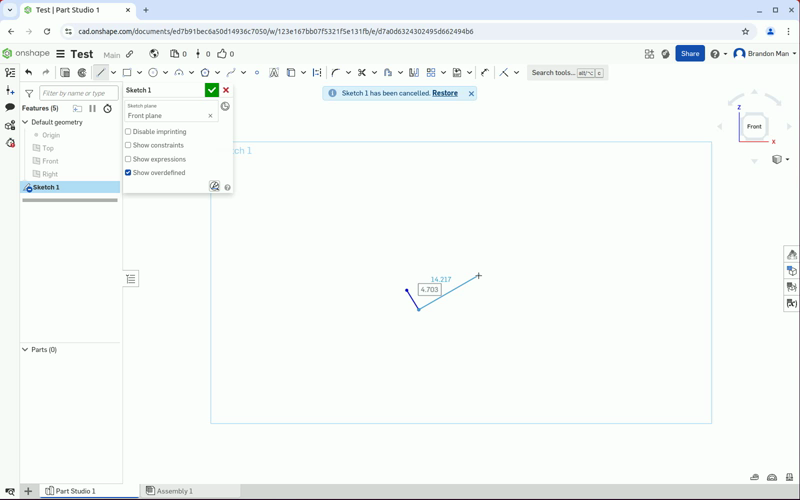
click(478, 275)
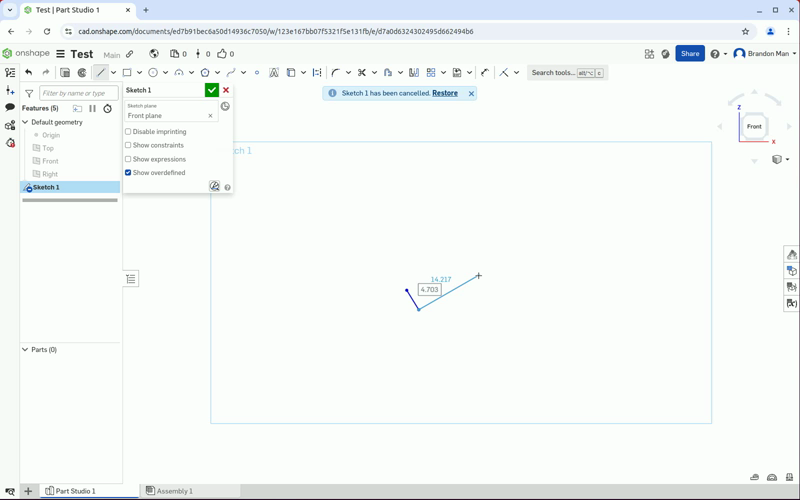
key_up(shift)
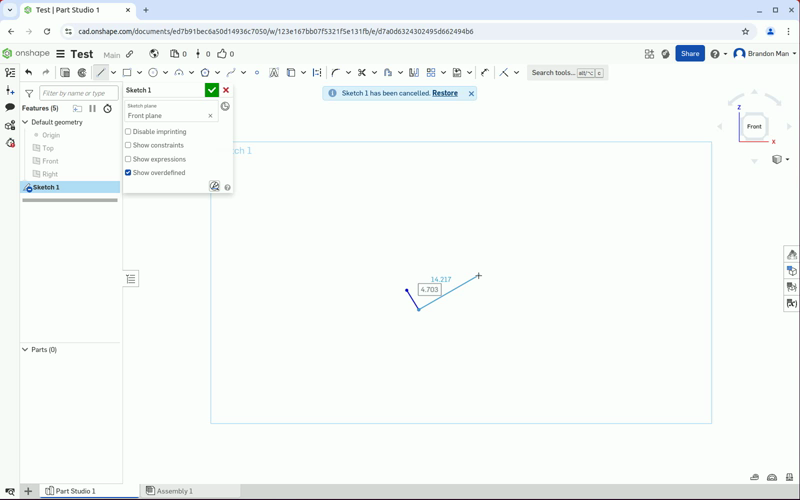
key_down(shift)
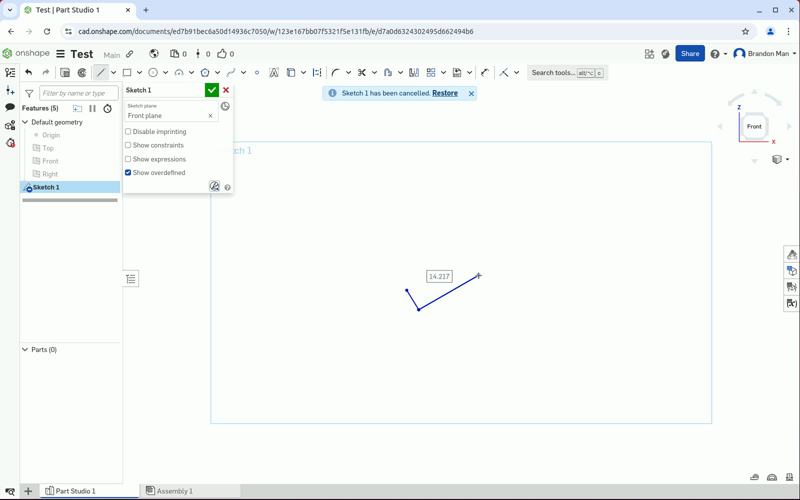
mouse_move(508, 275)
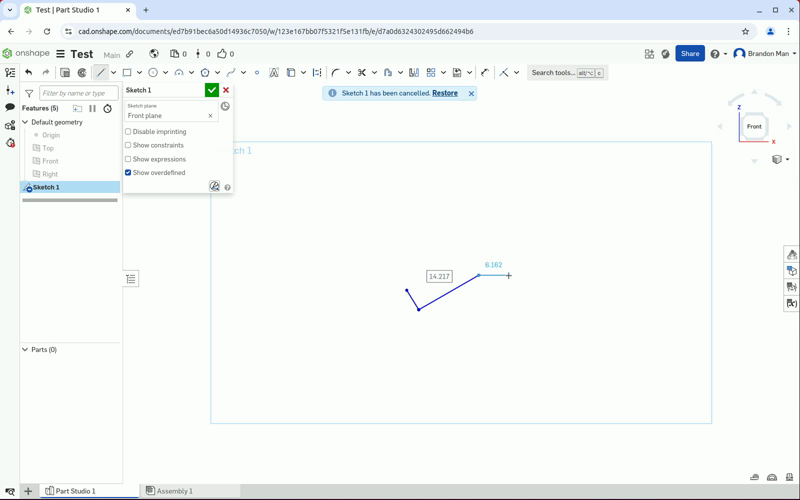
mouse_move(497, 275)
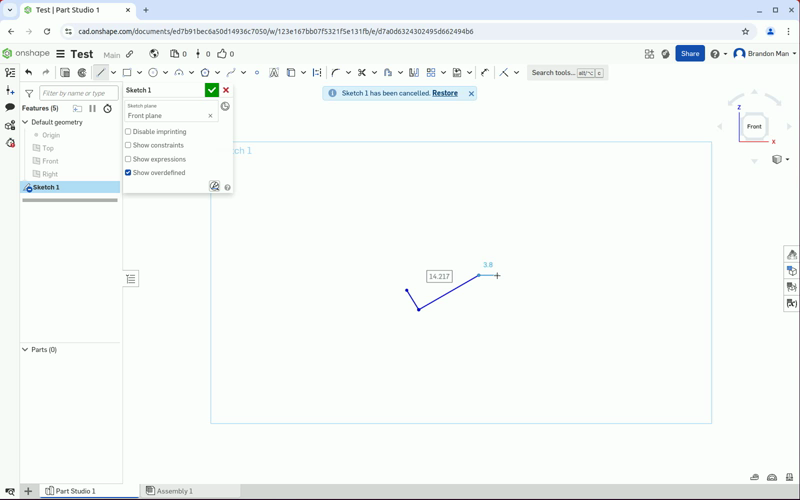
click(497, 275)
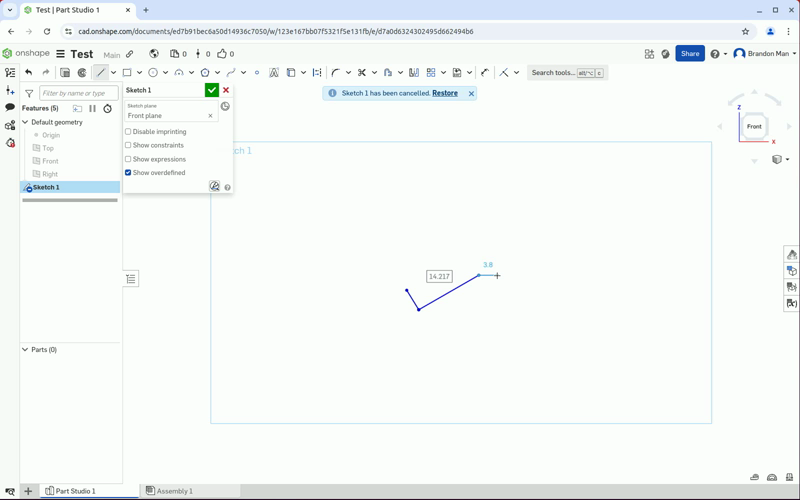
key_up(shift)
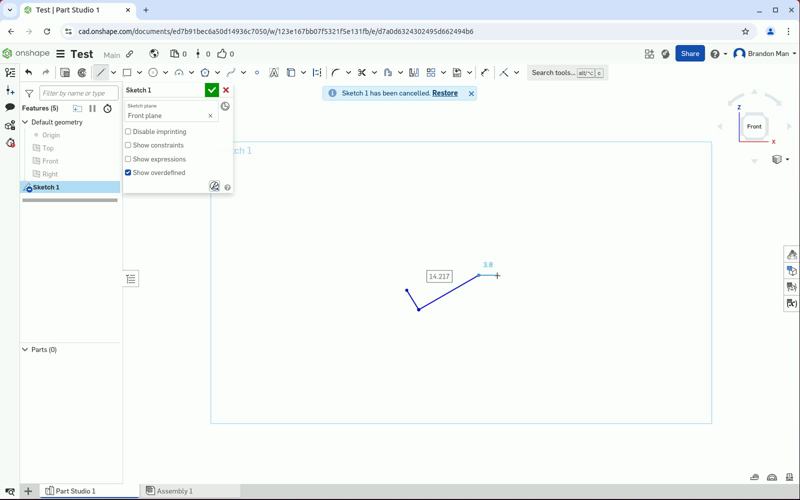
key_down(shift)
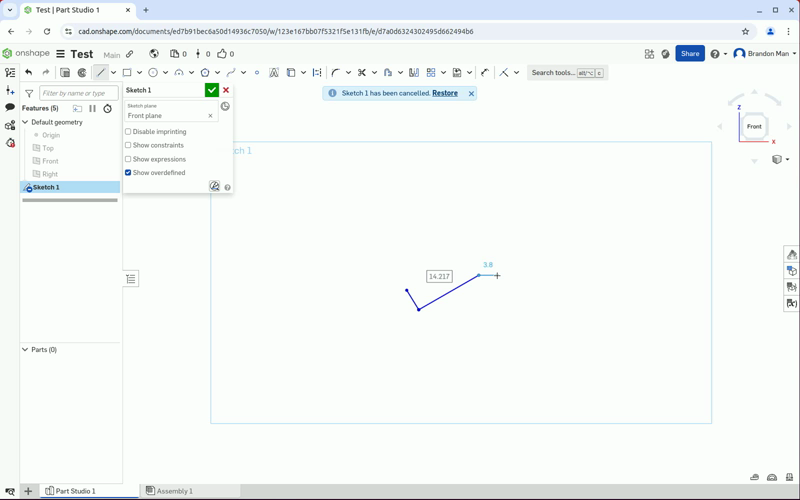
mouse_move(527, 275)
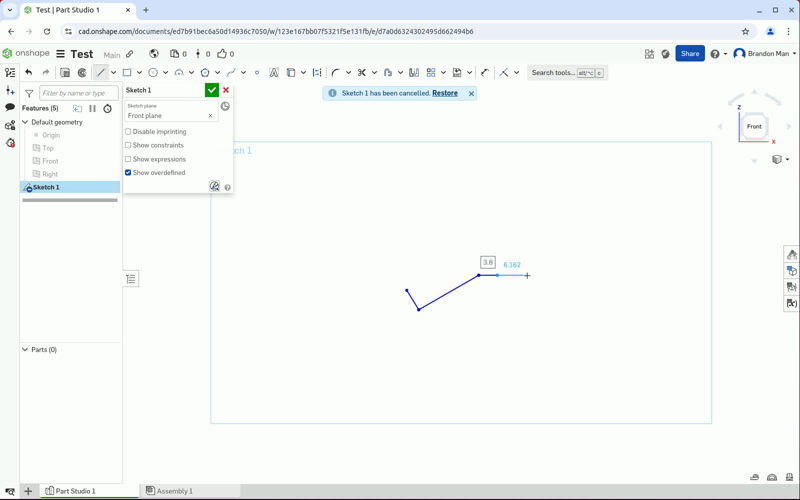
mouse_move(533, 275)
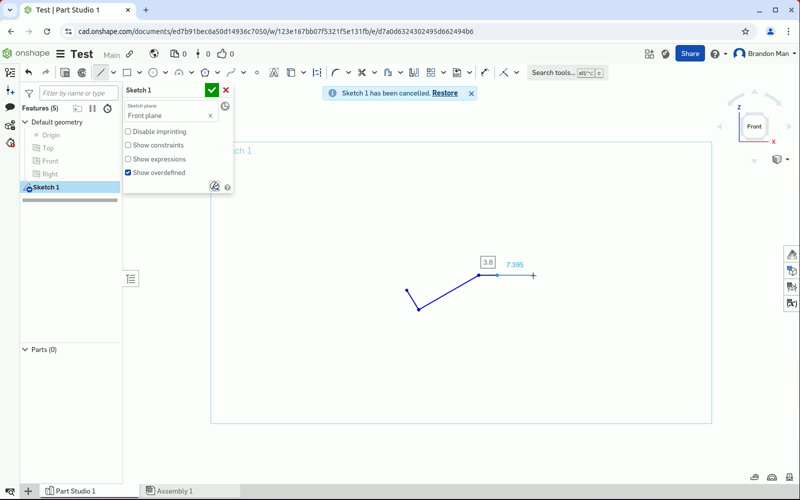
click(533, 275)
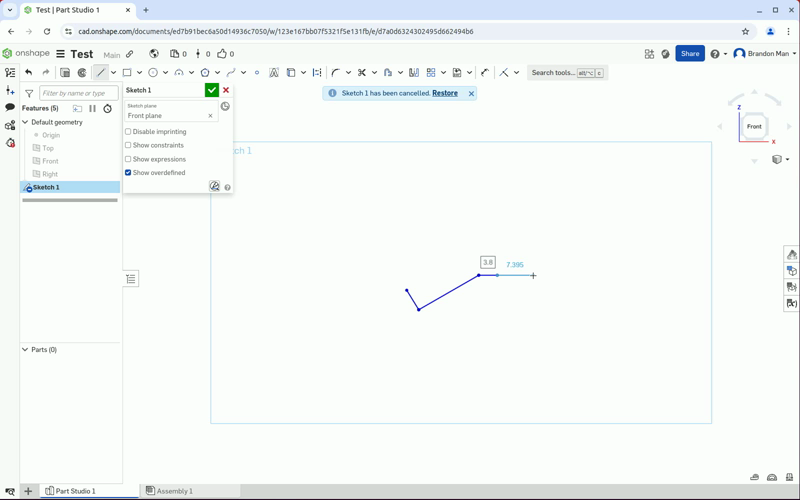
key_up(shift)
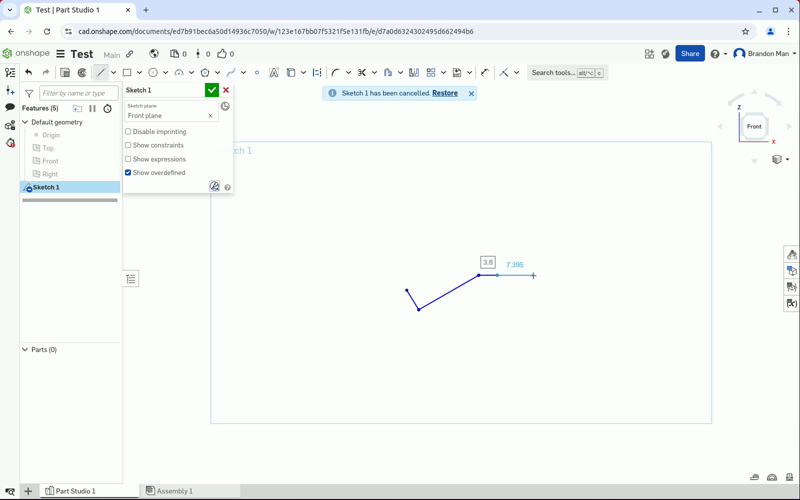
key_down(shift)
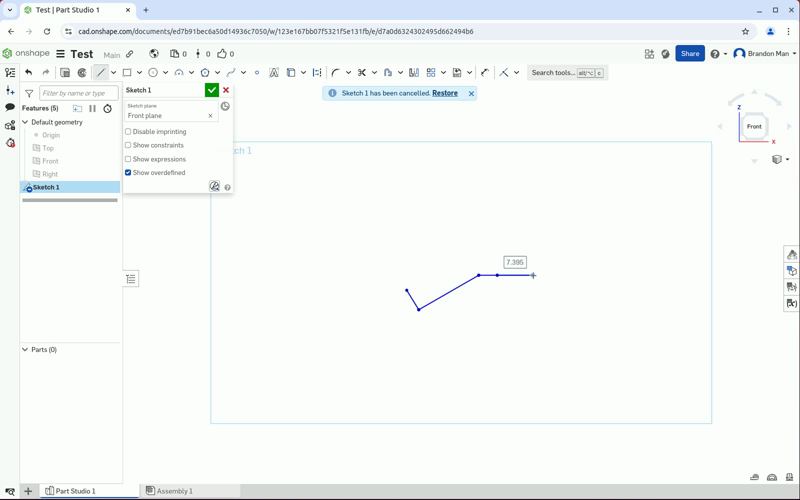
mouse_move(563, 275)
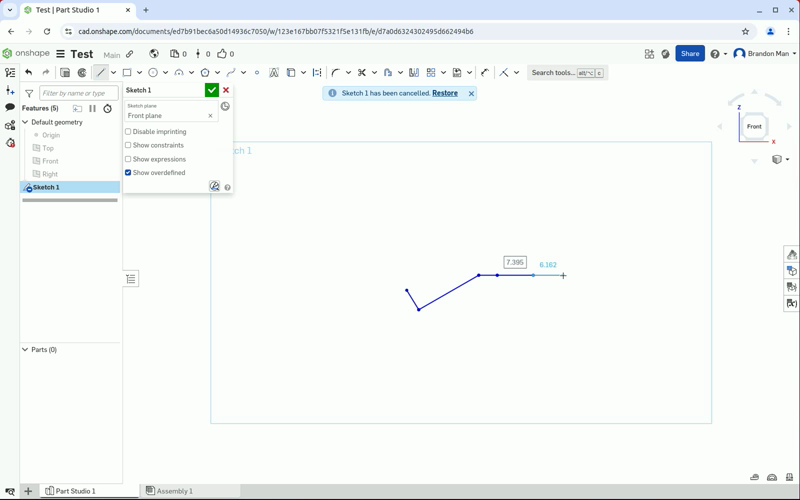
mouse_move(533, 251)
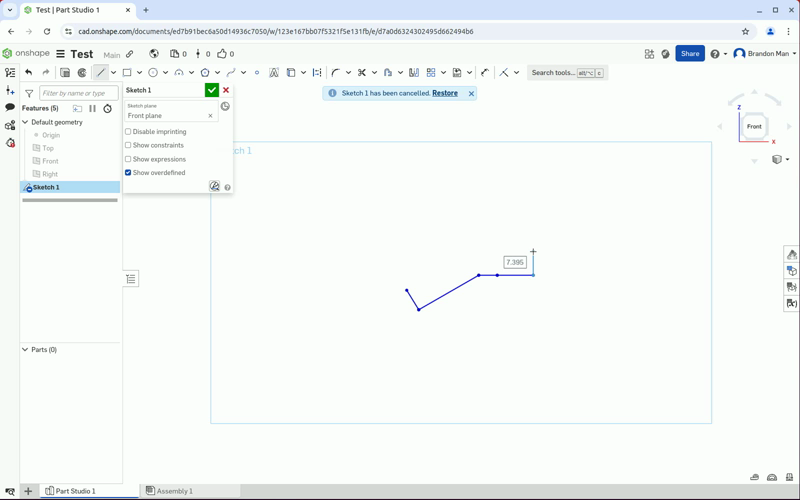
click(533, 251)
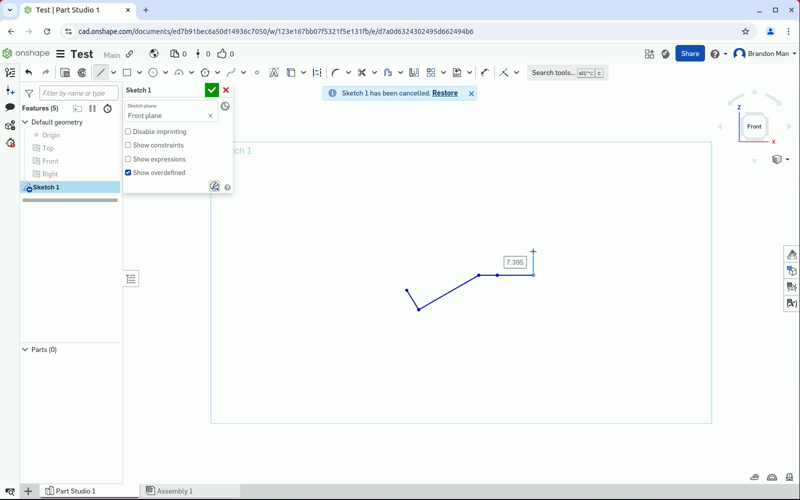
key_up(shift)
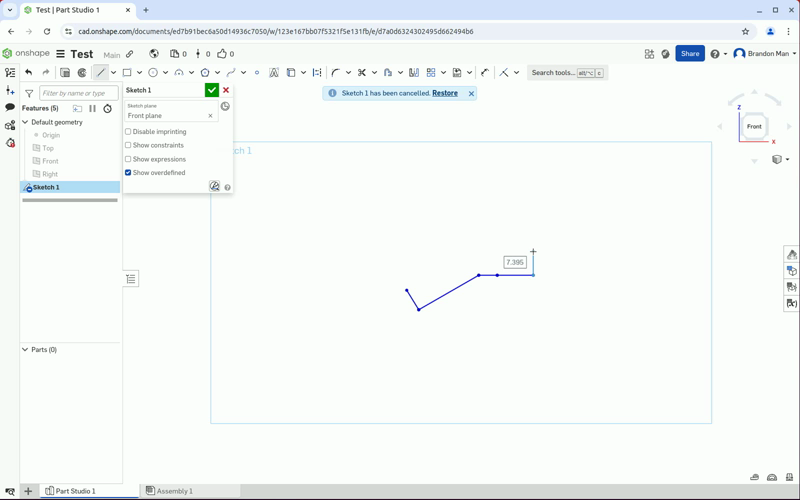
key_down(shift)
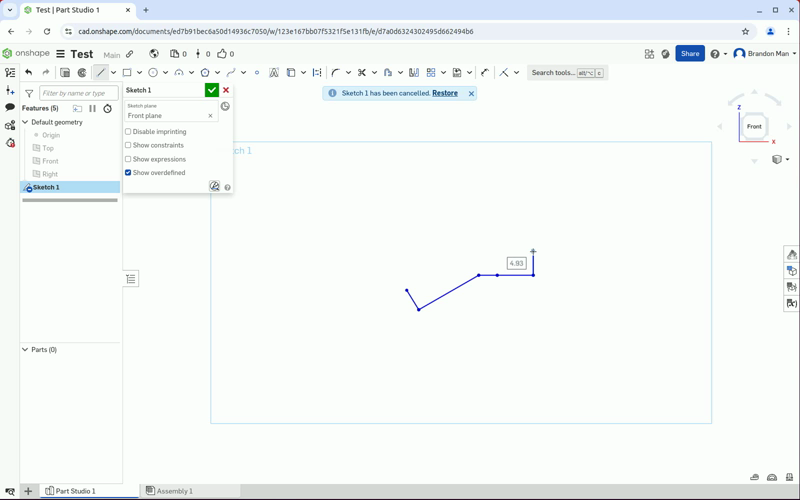
mouse_move(563, 251)
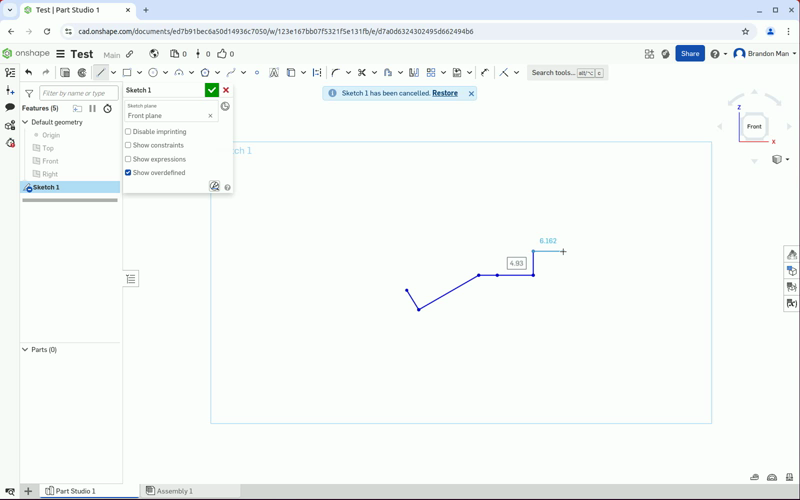
mouse_move(497, 251)
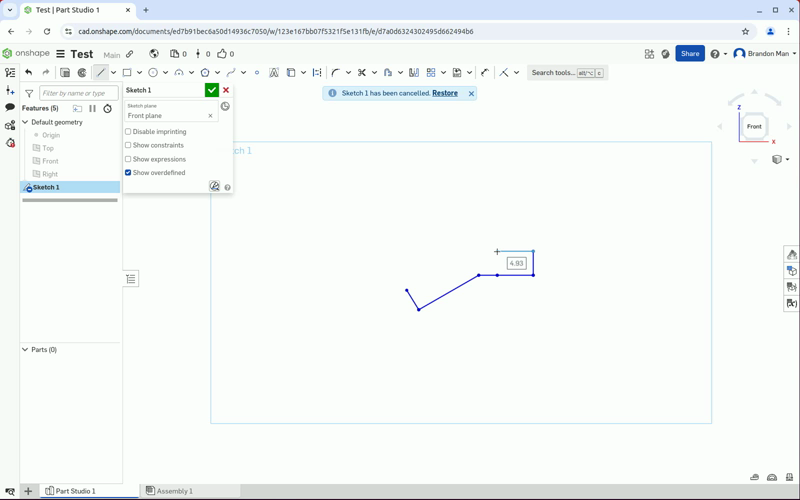
click(497, 251)
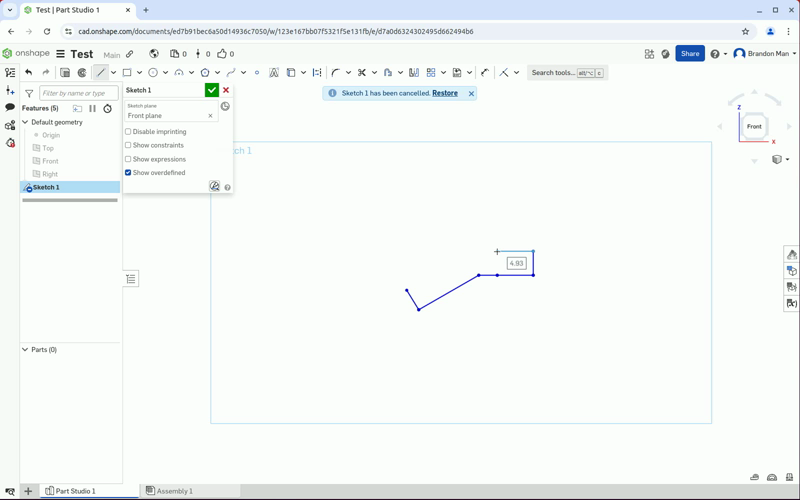
key_up(shift)
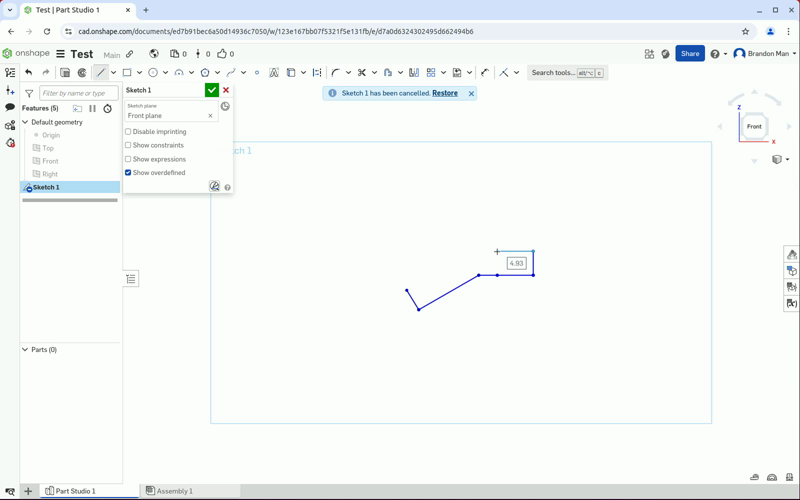
key_down(shift)
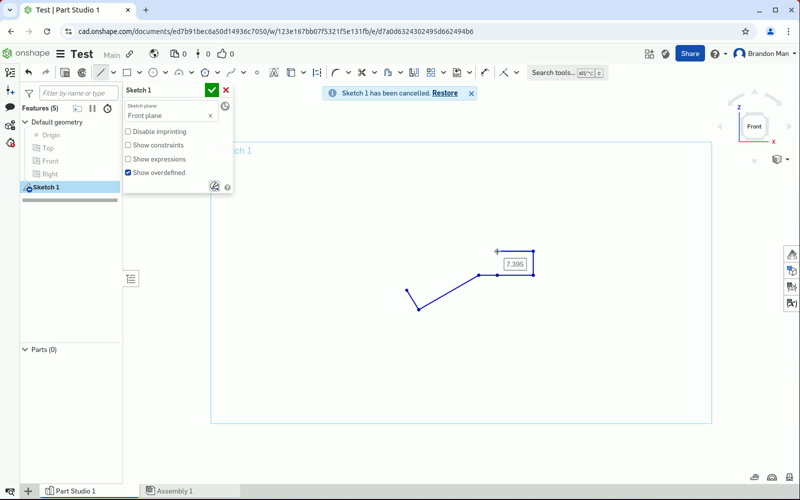
mouse_move(527, 251)
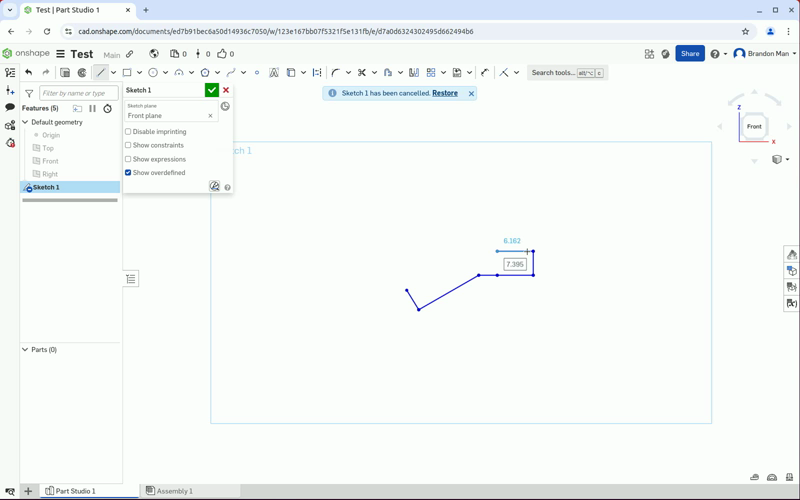
mouse_move(472, 251)
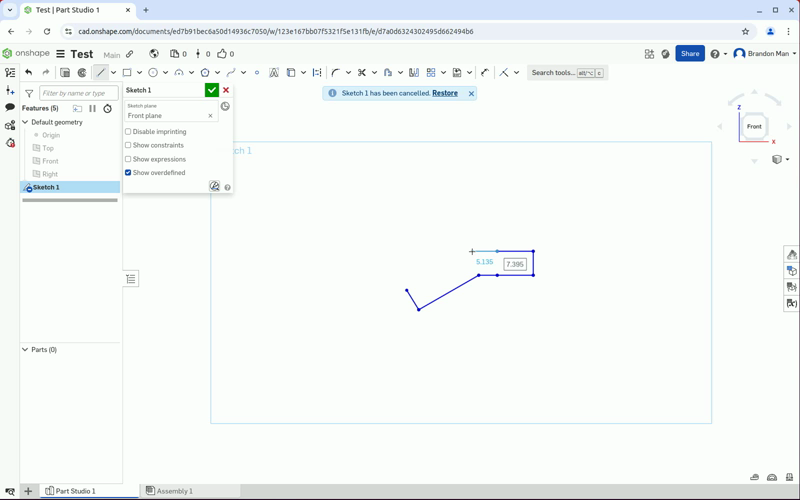
click(472, 251)
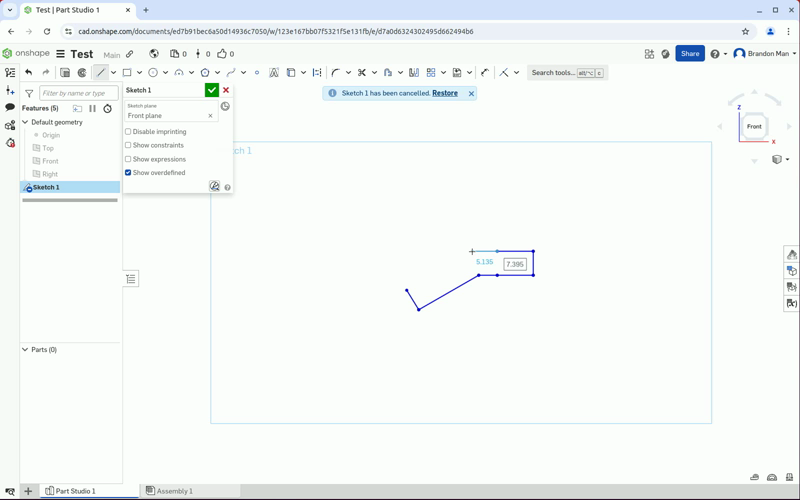
key_up(shift)
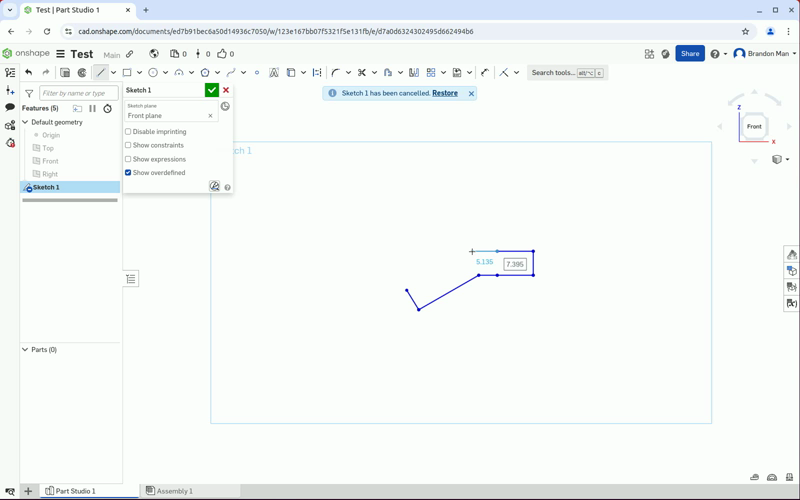
key_down(shift)
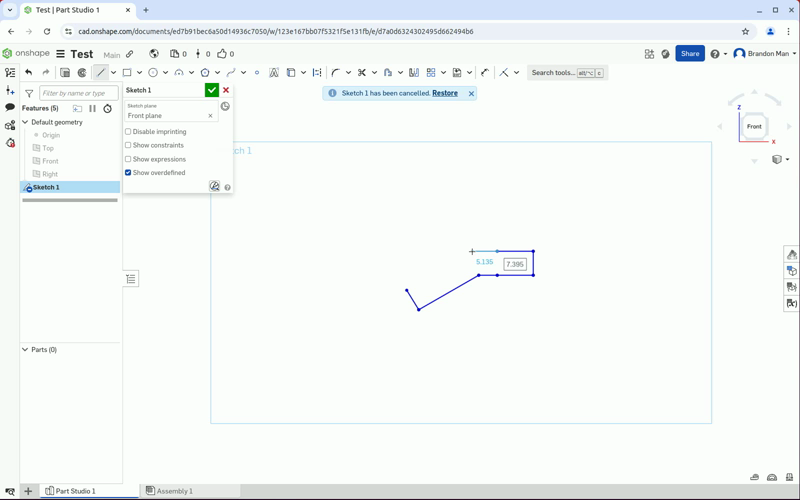
mouse_move(502, 251)
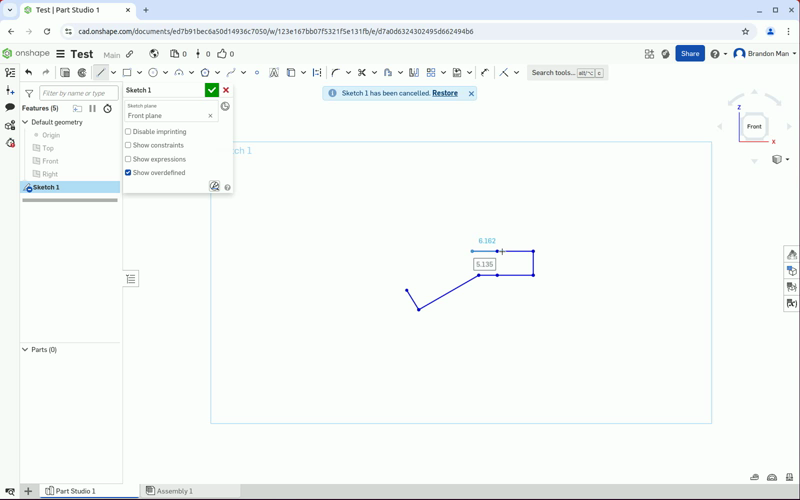
mouse_move(447, 267)
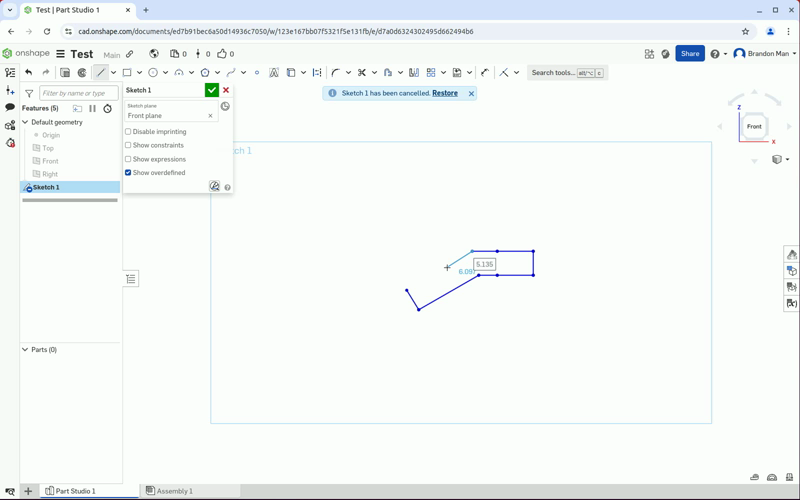
click(447, 267)
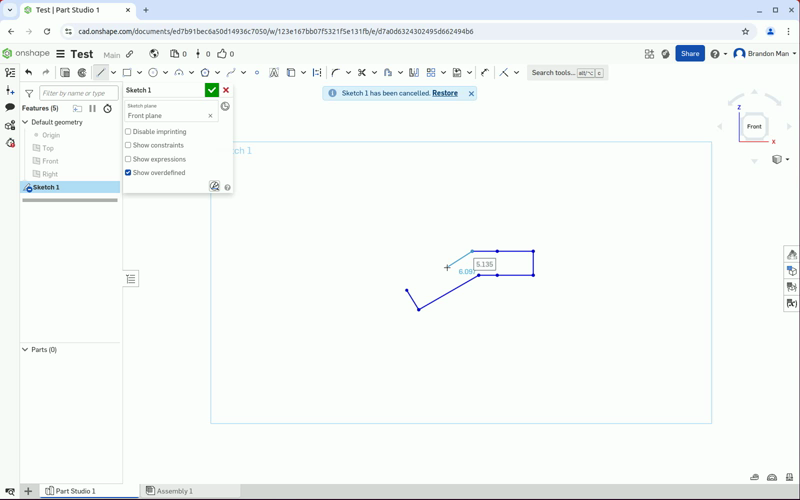
key_up(shift)
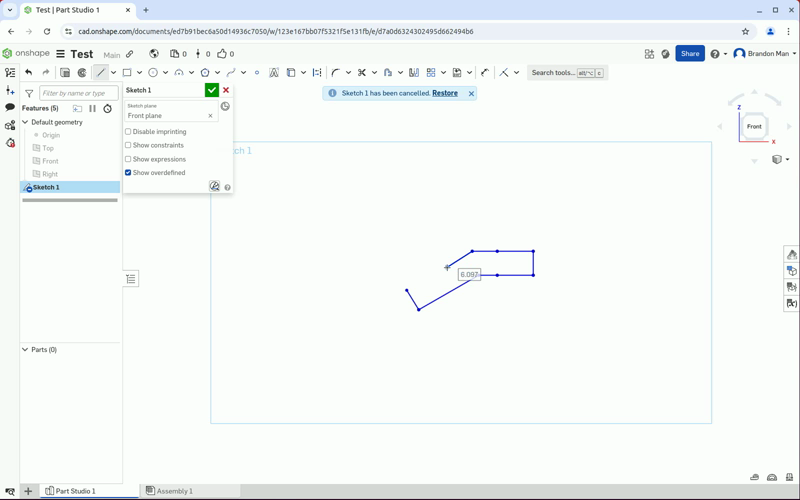
key_down(shift)
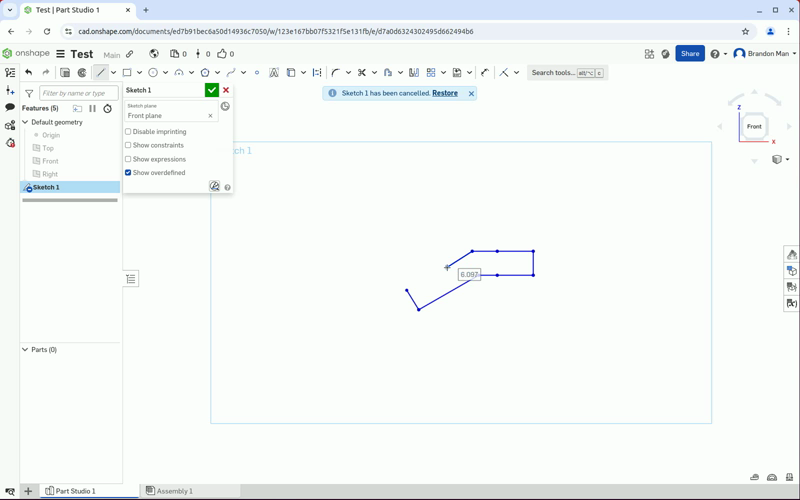
mouse_move(477, 267)
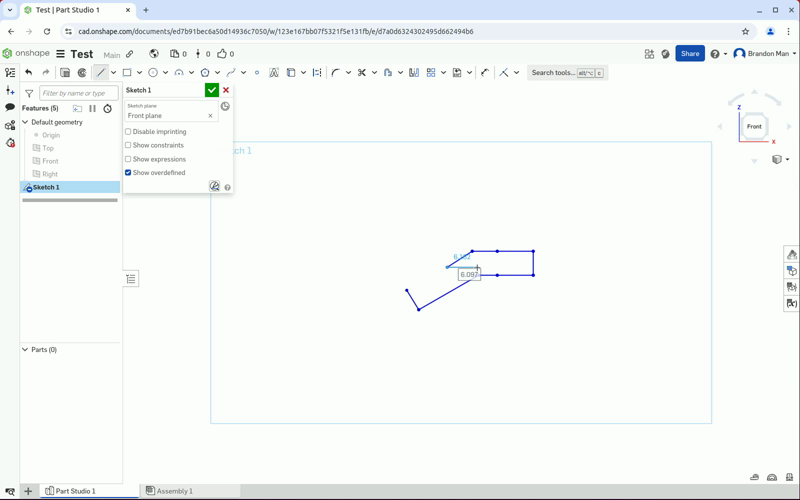
mouse_move(449, 273)
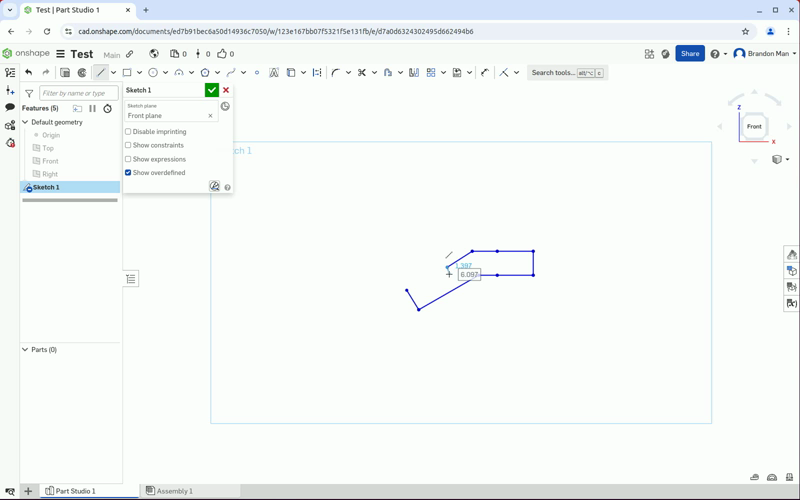
scroll(6)
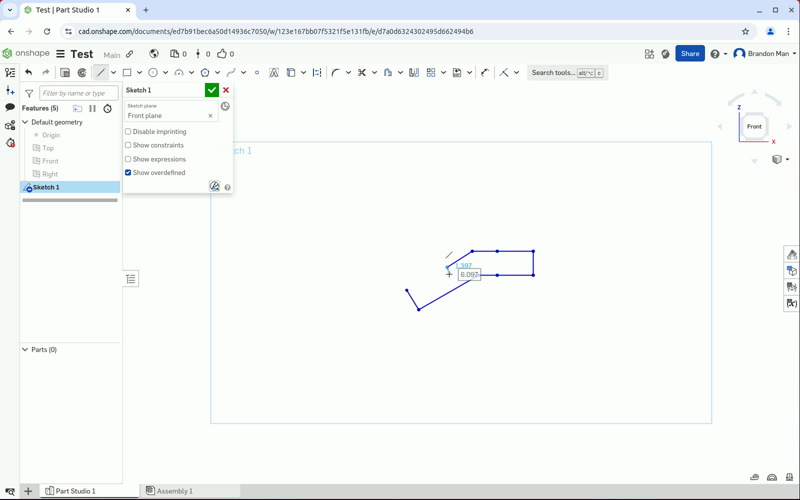
scroll(6)
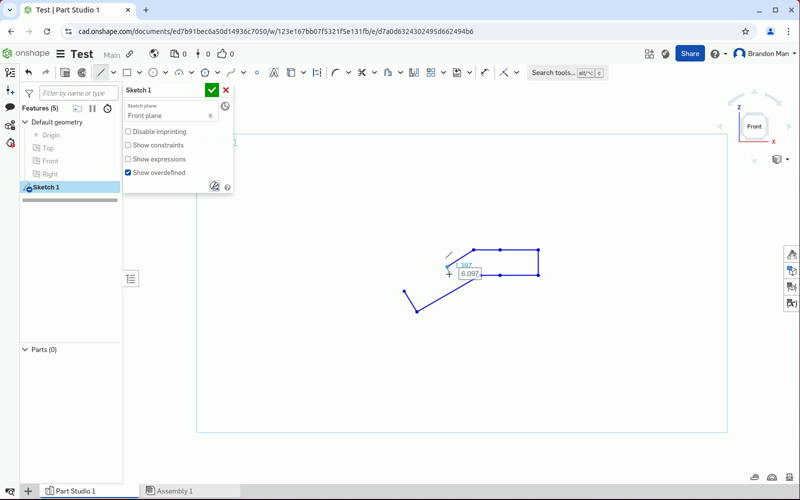
scroll(6)
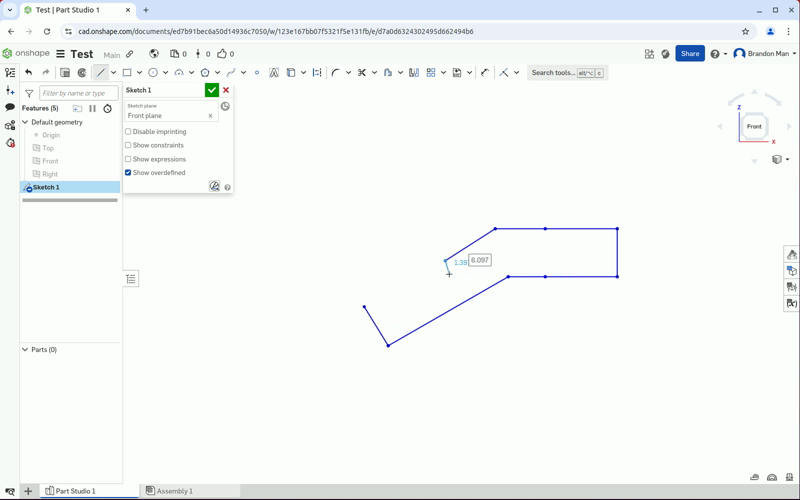
scroll(6)
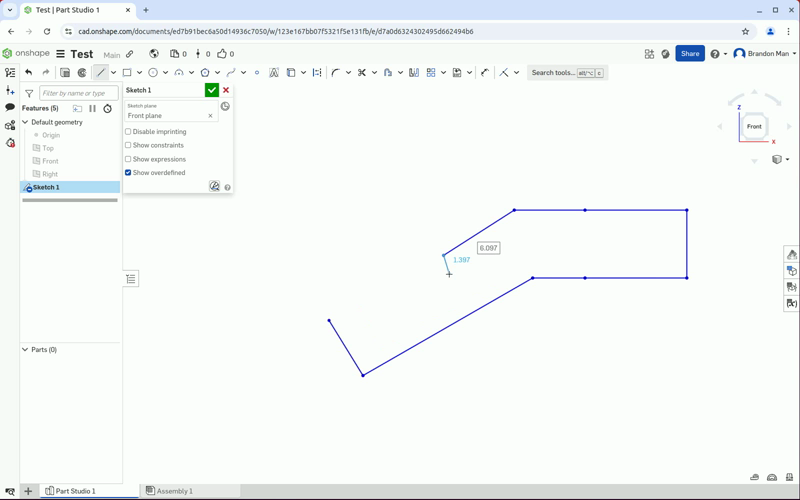
scroll(6)
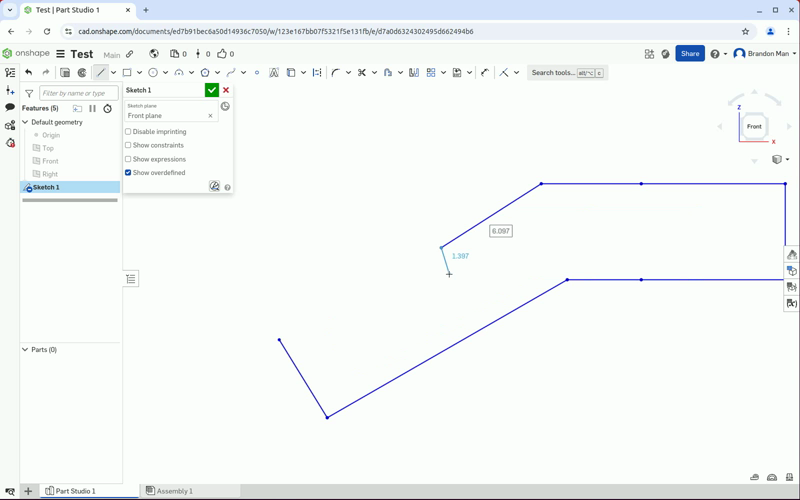
scroll(6)
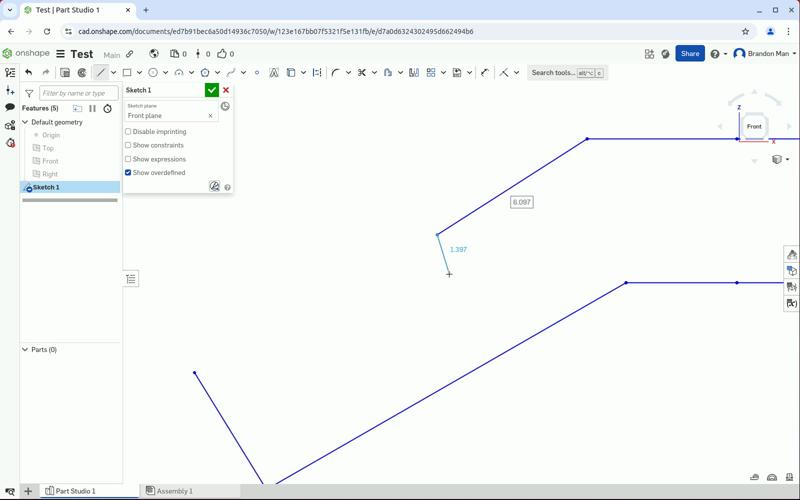
scroll(6)
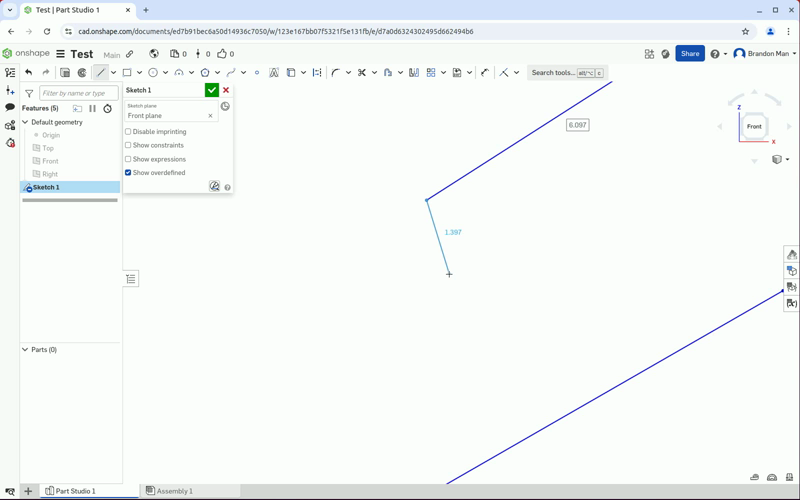
click(449, 273)
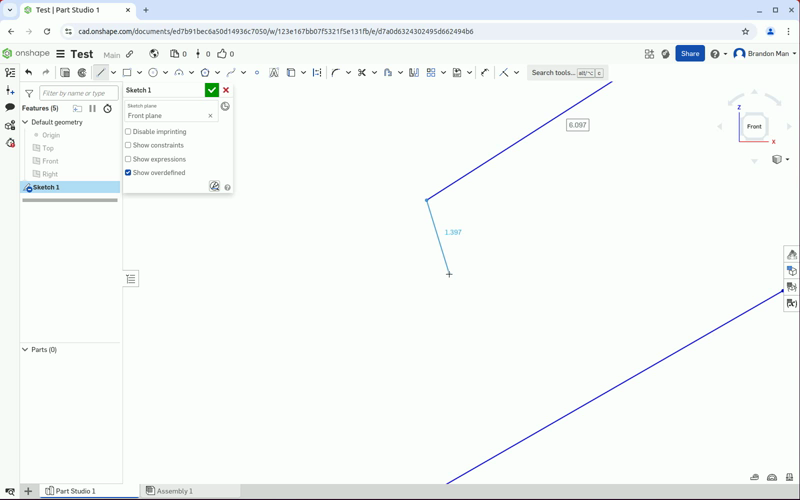
scroll(-6)
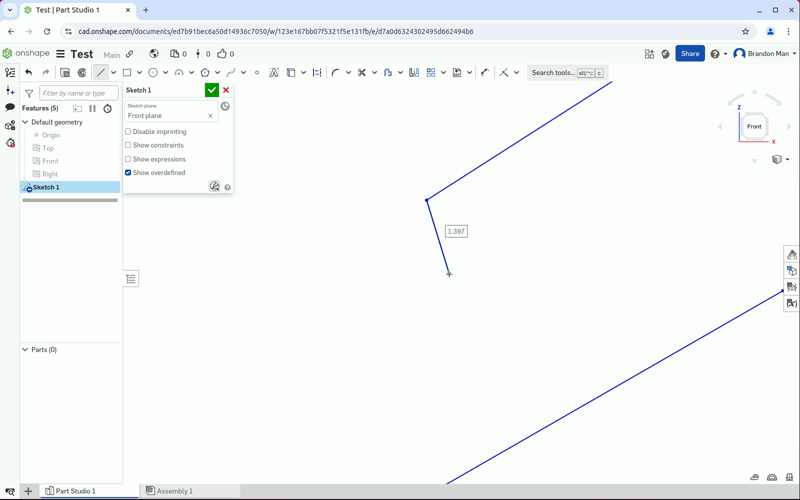
scroll(-6)
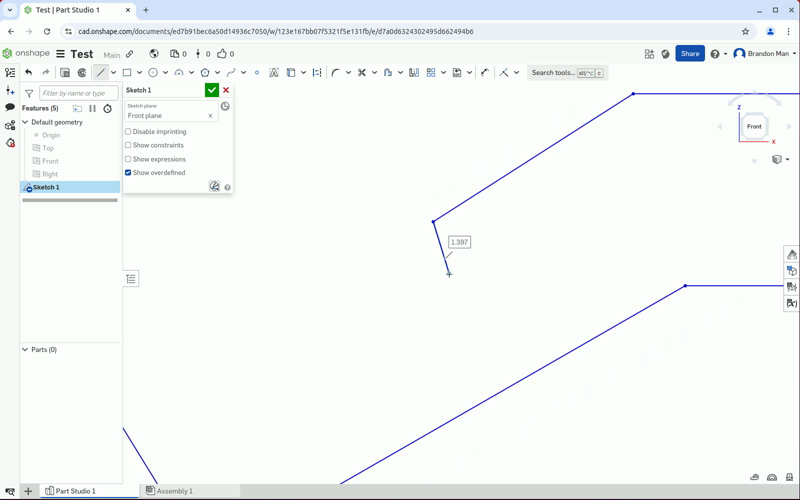
scroll(-6)
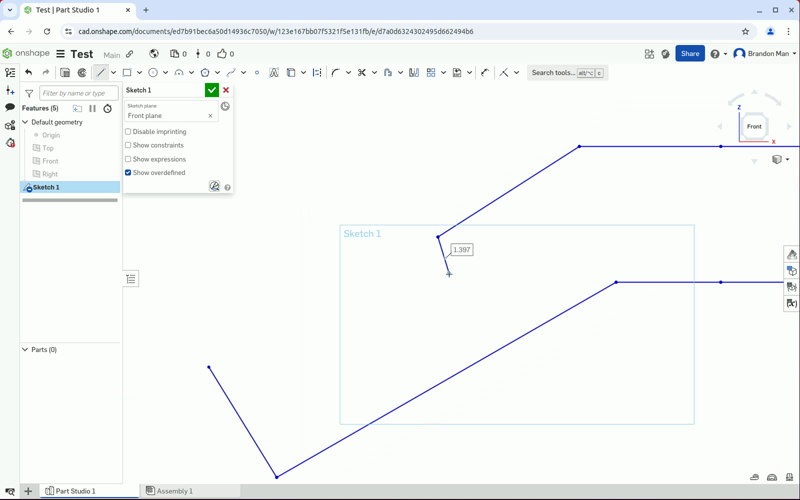
scroll(-6)
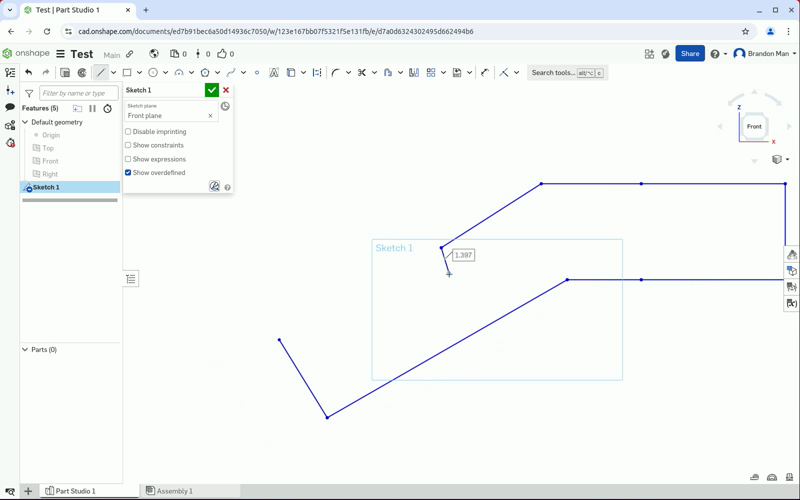
scroll(-6)
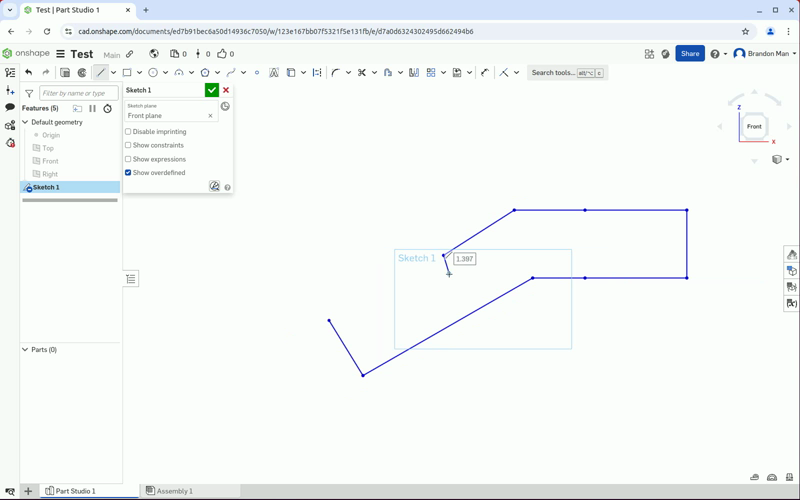
scroll(-6)
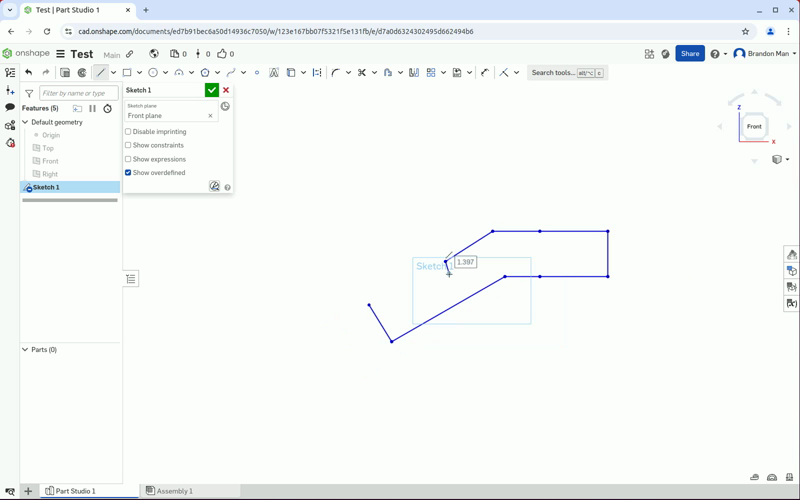
scroll(-6)
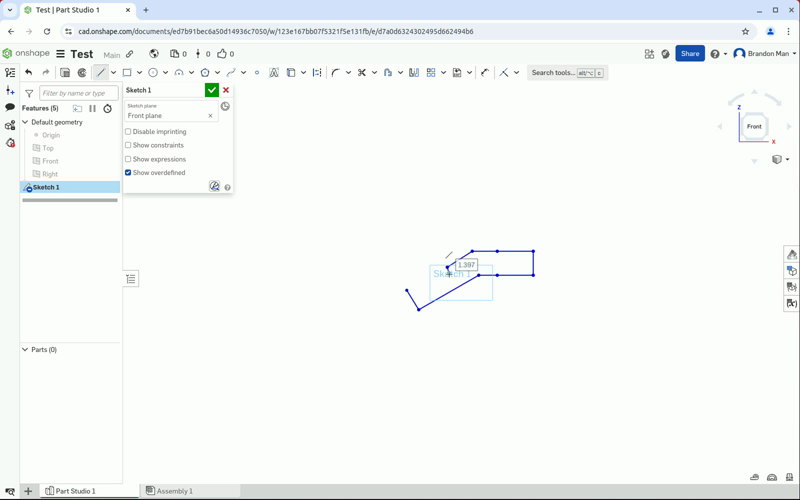
key_up(shift)
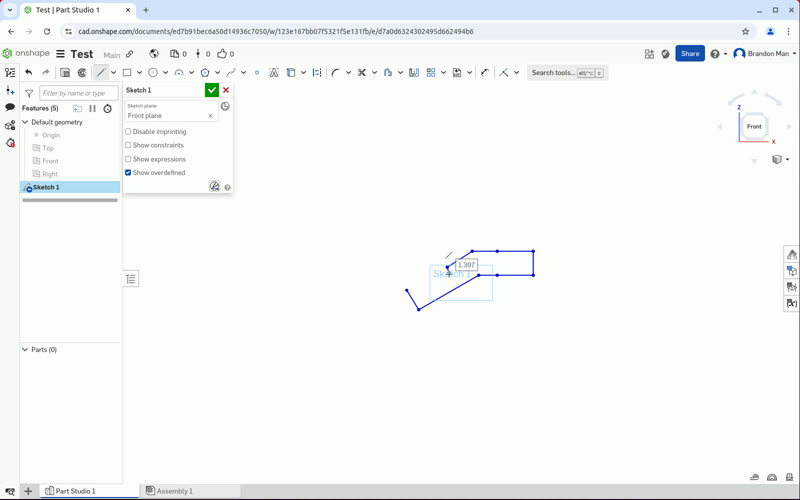
key_down(shift)
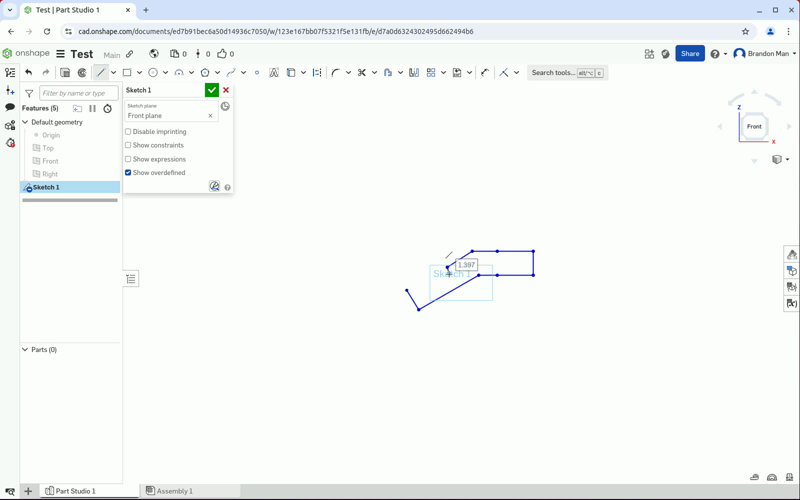
mouse_move(479, 273)
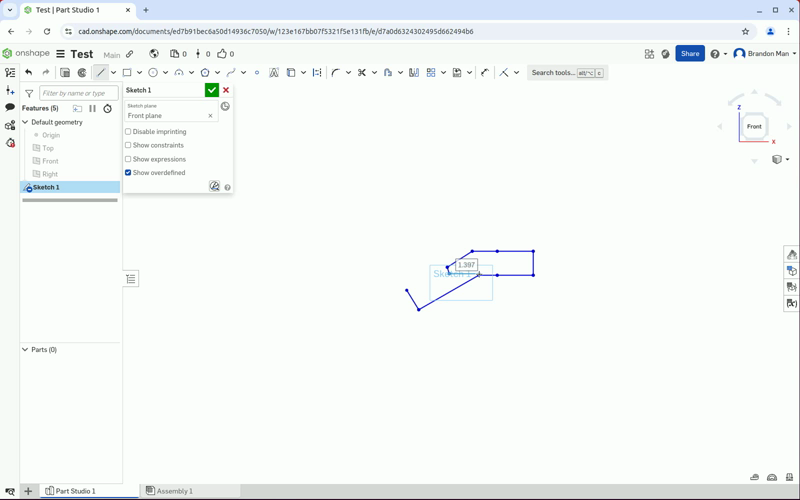
mouse_move(437, 282)
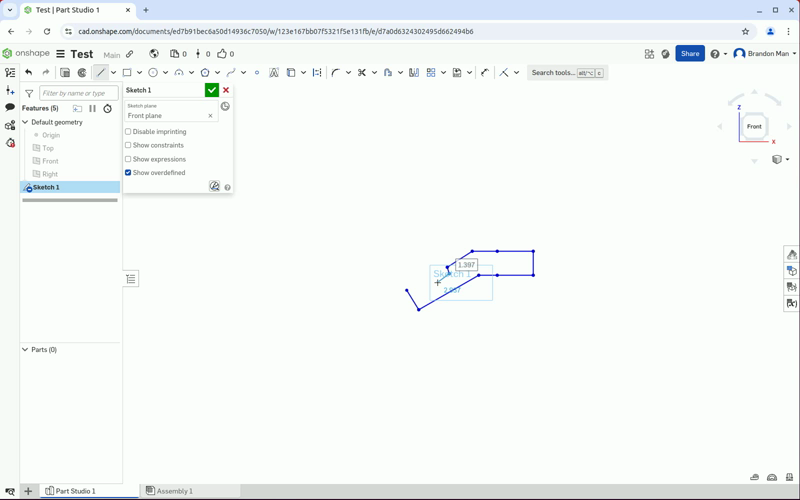
click(437, 282)
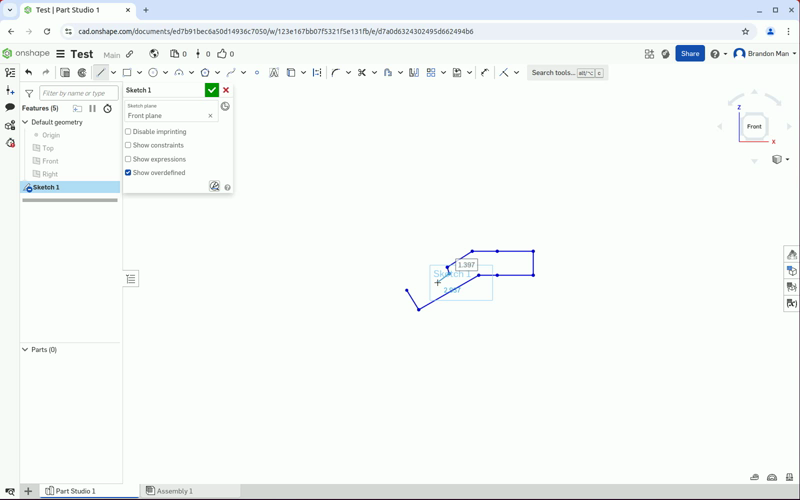
key_up(shift)
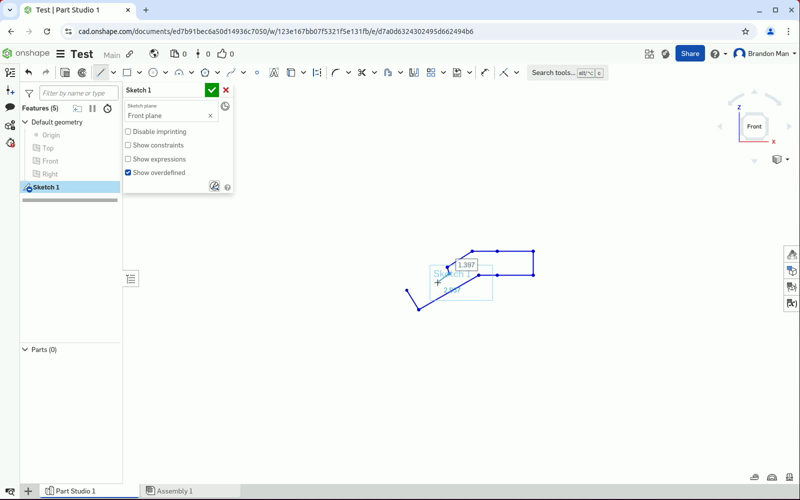
key_down(shift)
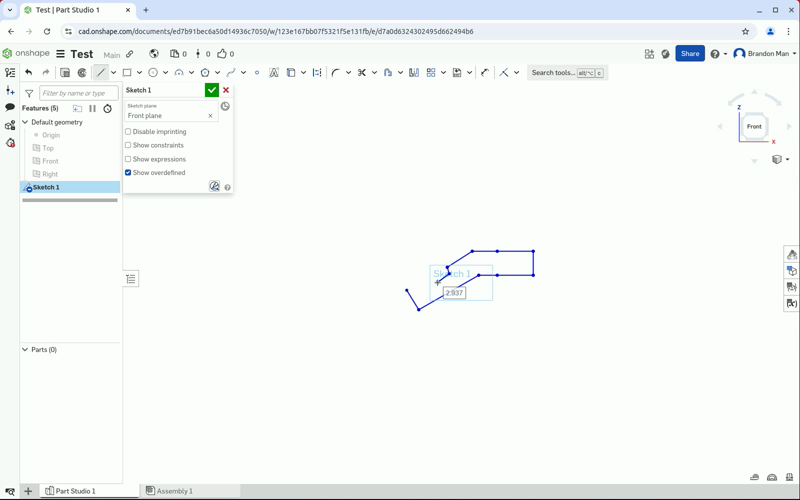
mouse_move(467, 282)
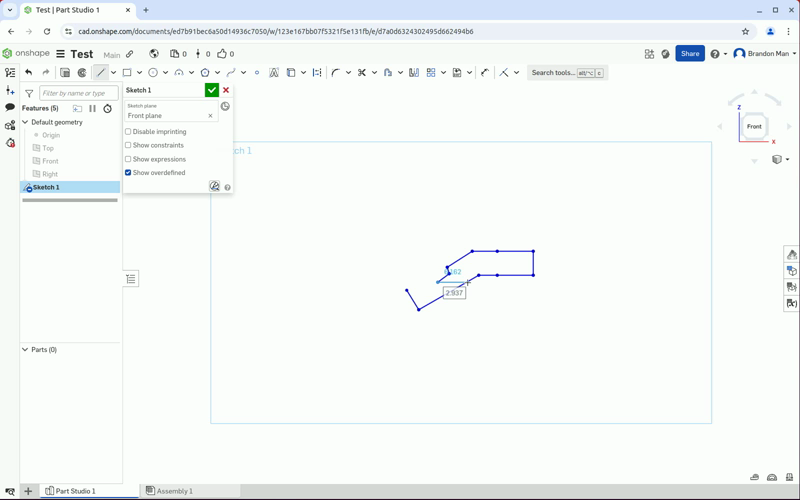
mouse_move(433, 275)
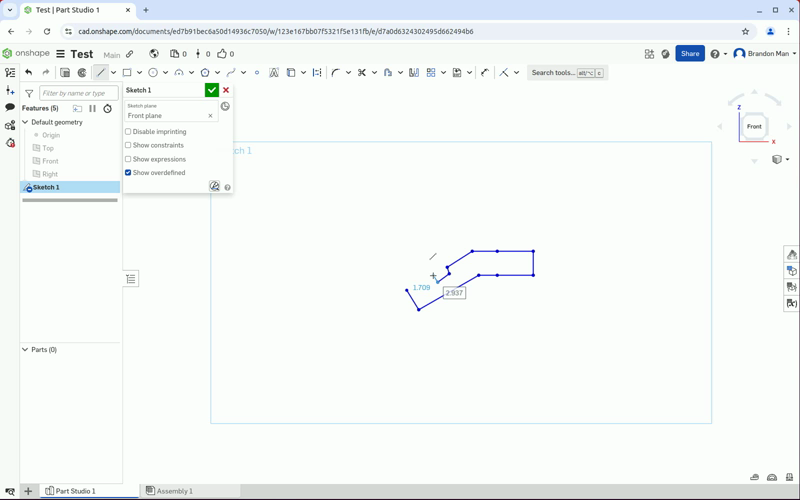
click(433, 275)
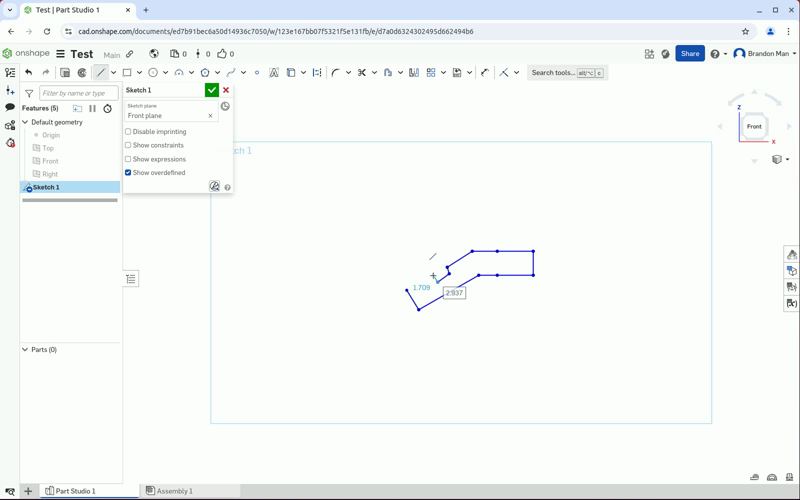
key_up(shift)
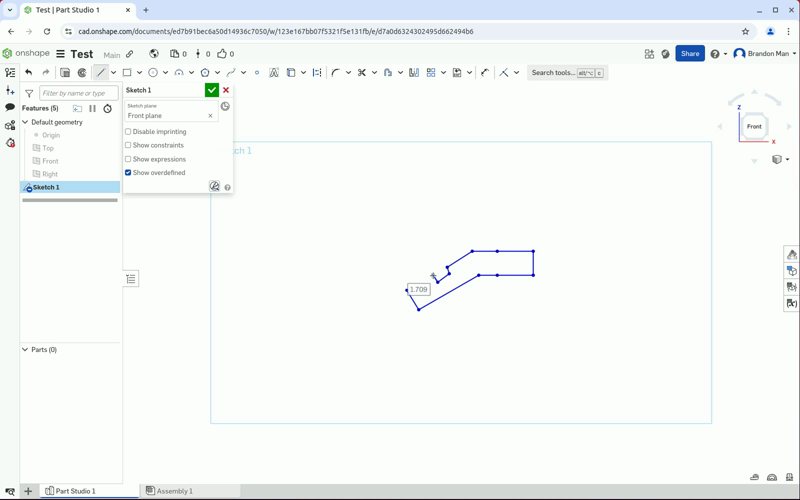
mouse_move(463, 275)
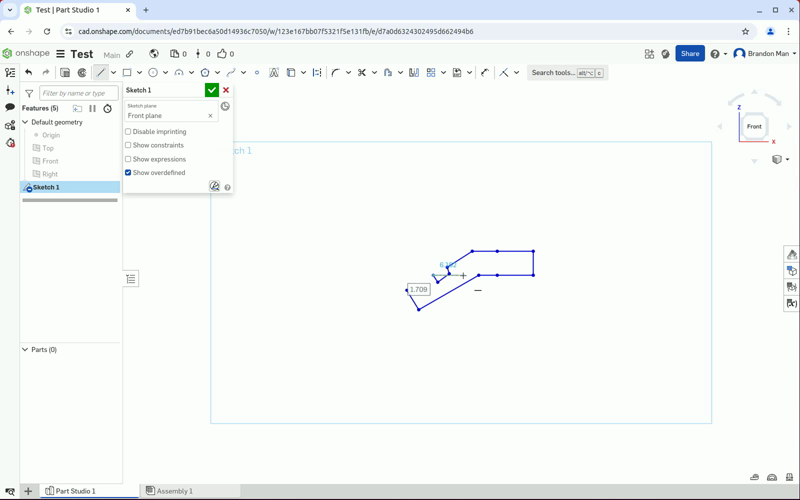
key_down(shift)
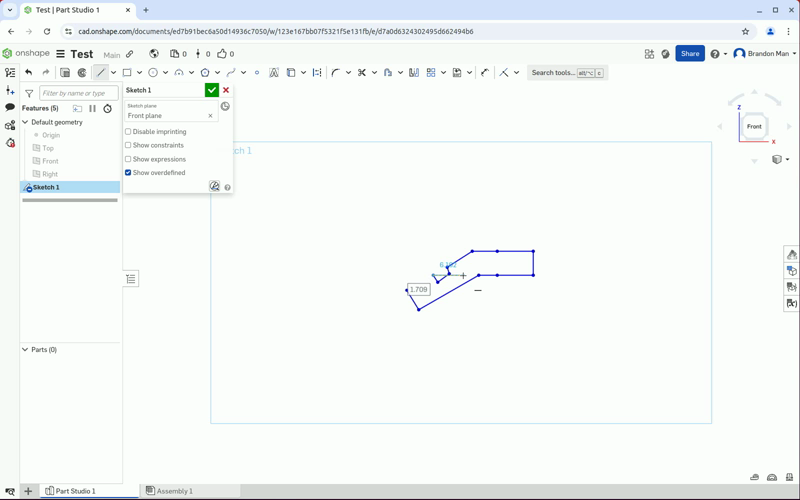
mouse_move(406, 290)
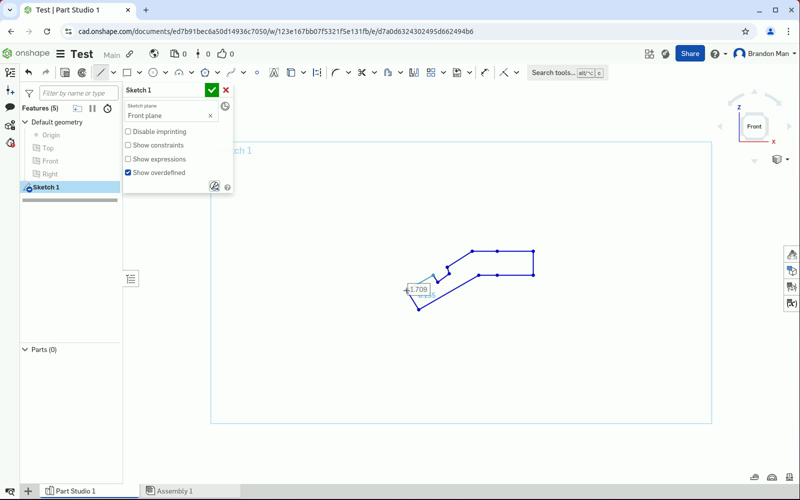
key_up(shift)
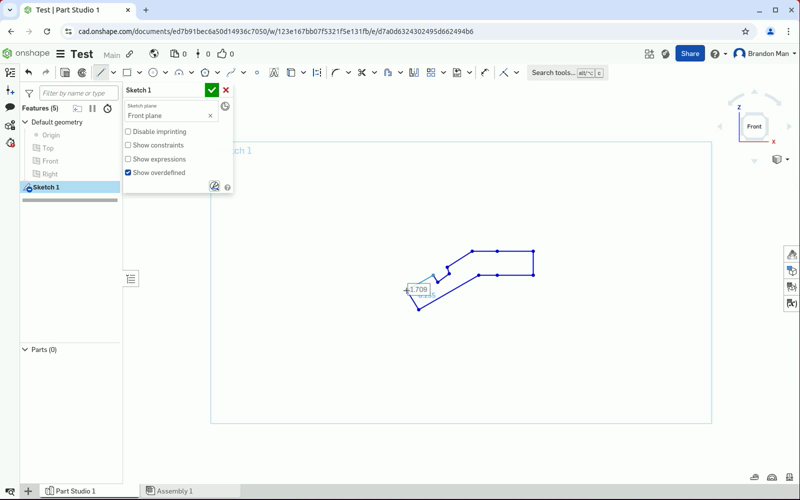
click(406, 290)
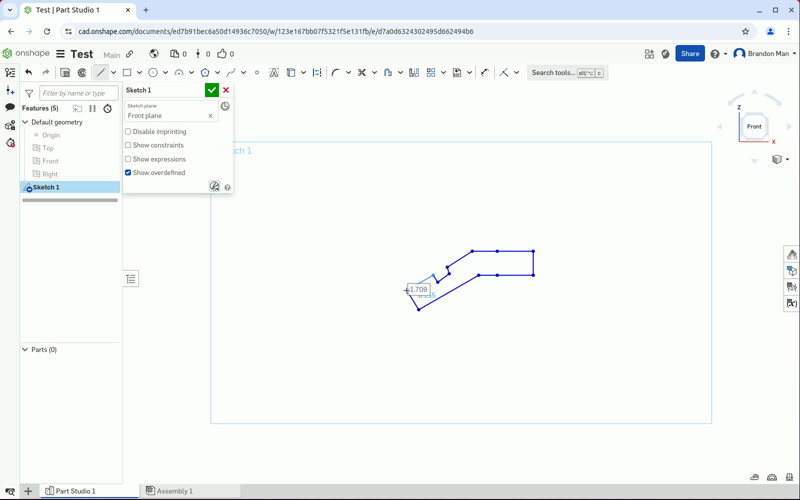
key(esc)
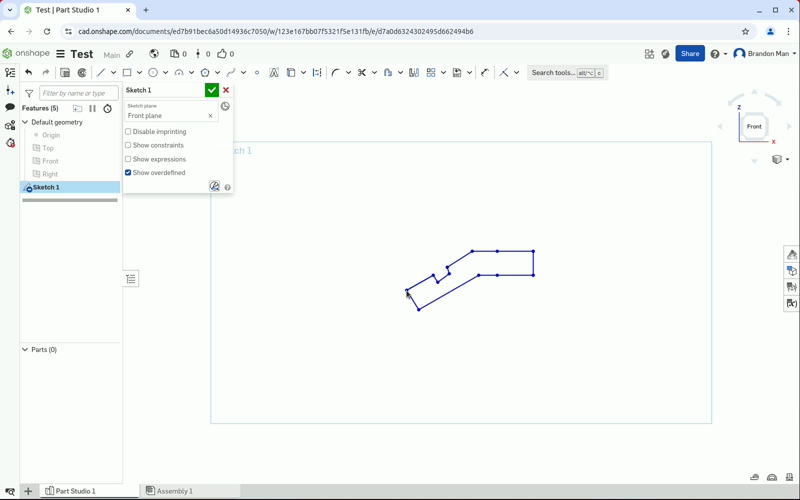
mouse_move(419, 304)
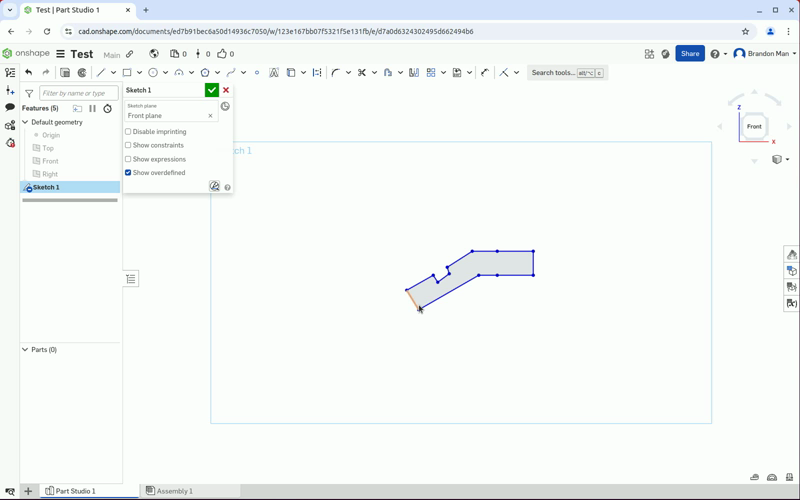
click(419, 304)
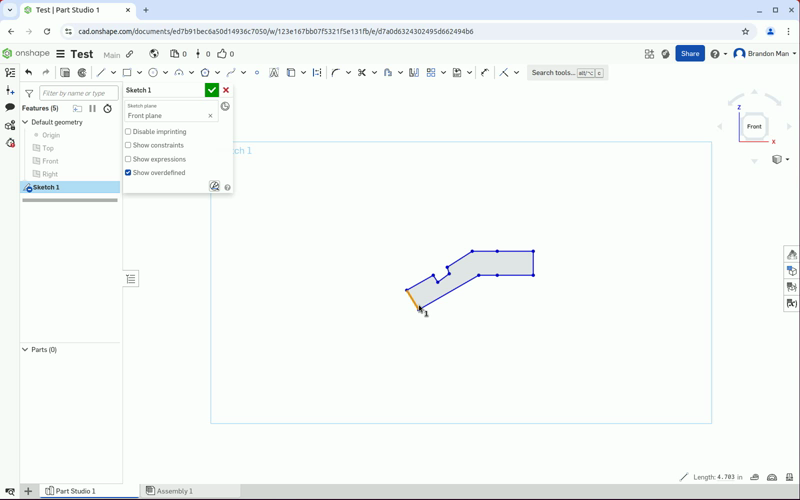
mouse_move(73, 352)
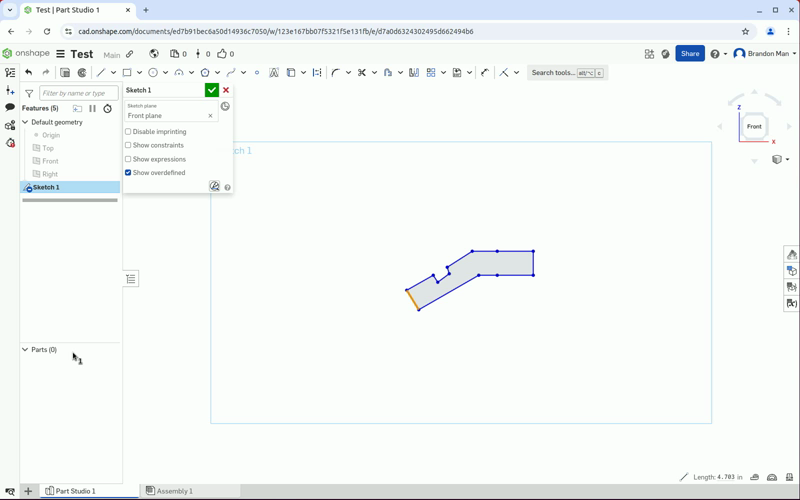
key(shift+y)
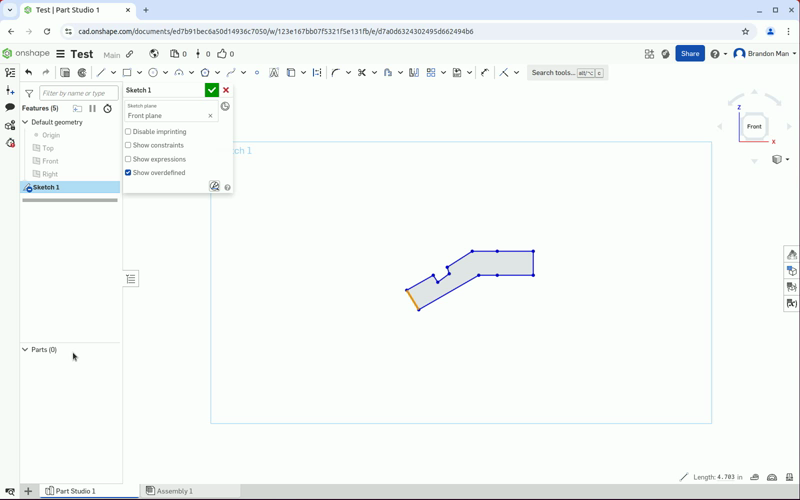
key(shift+e)
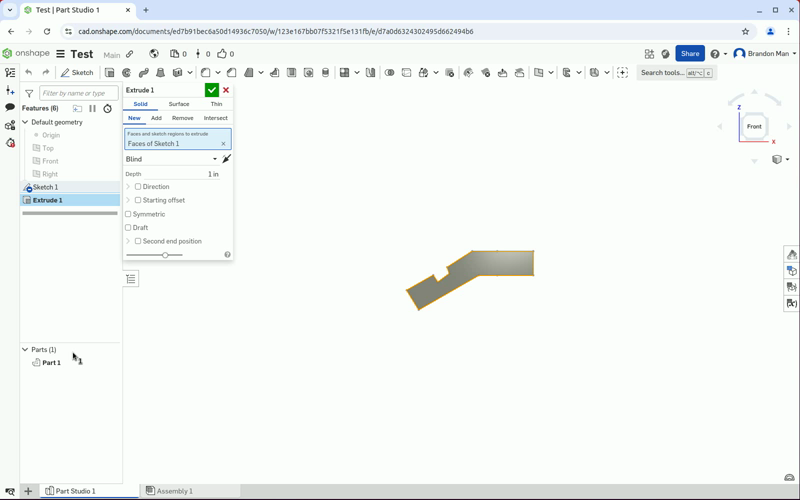
mouse_move(143, 106)
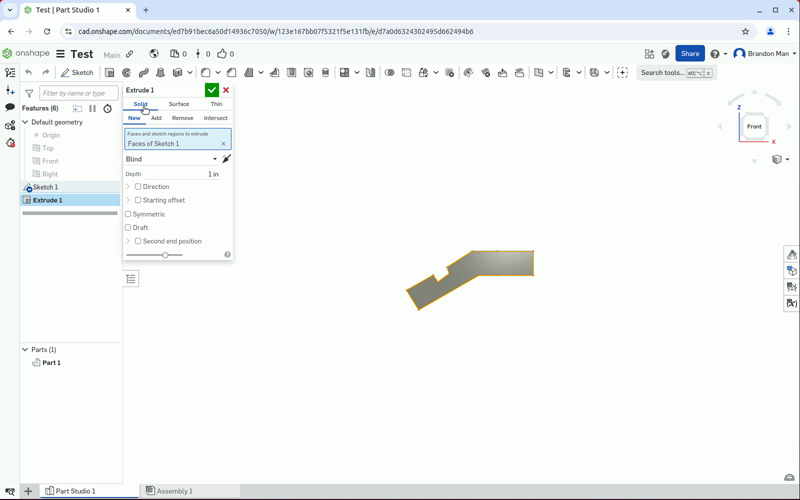
click(143, 106)
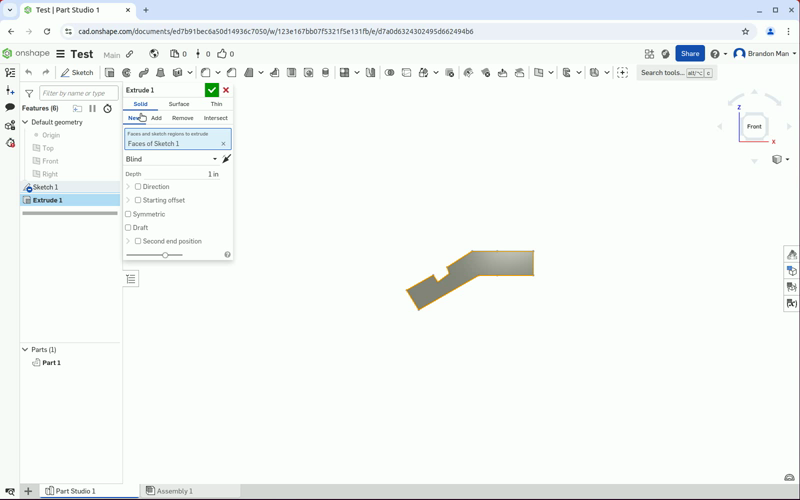
mouse_move(137, 120)
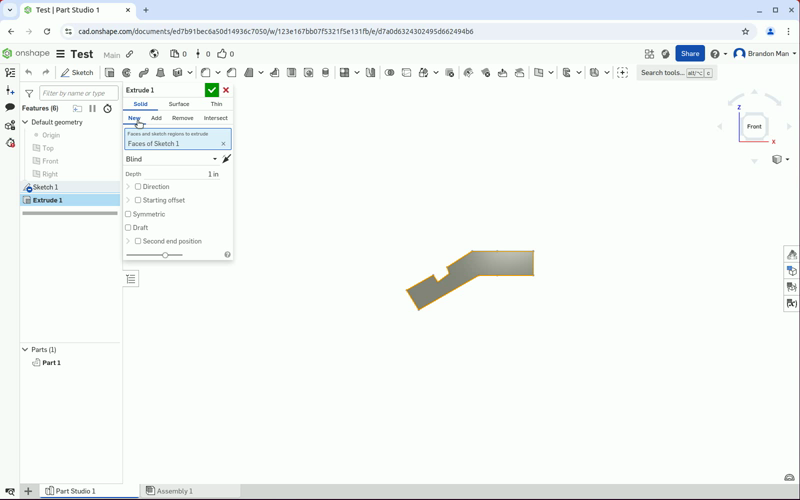
click(137, 120)
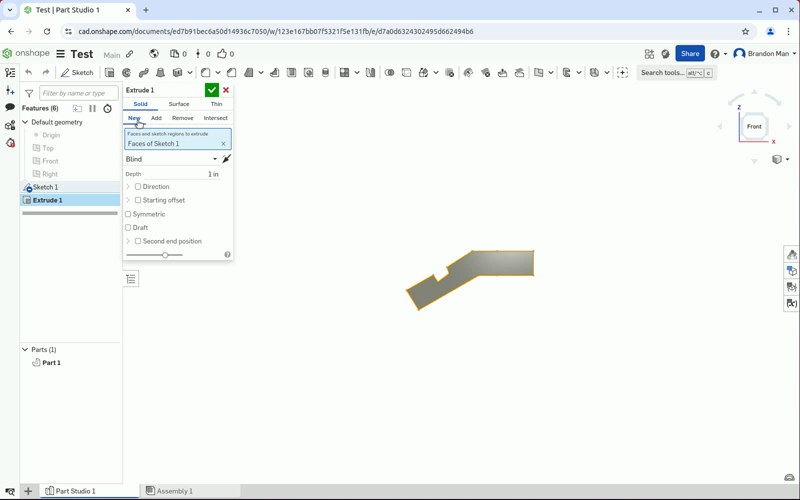
key(tab, 4)
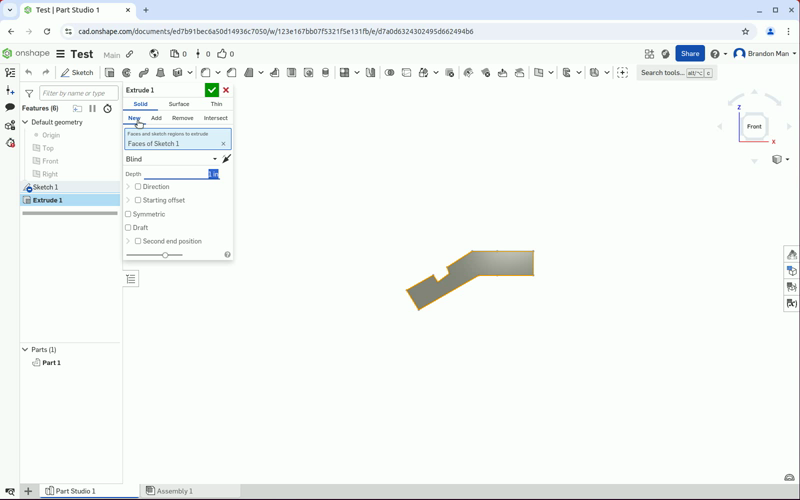
text(3.129)
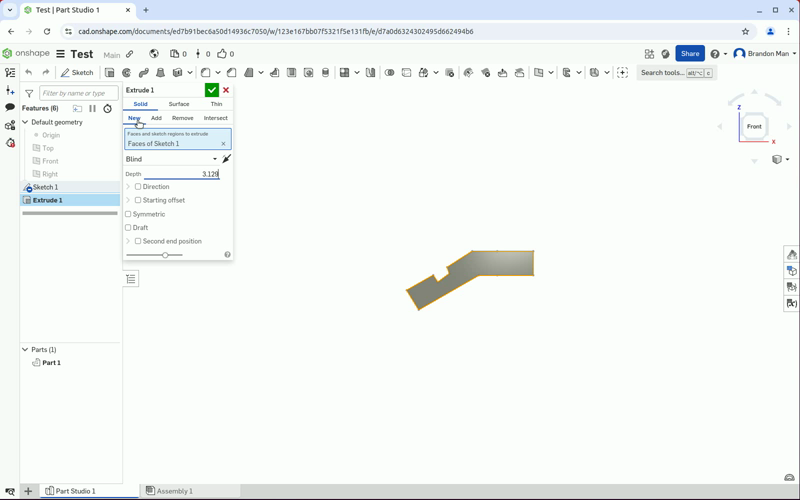
key(enter)
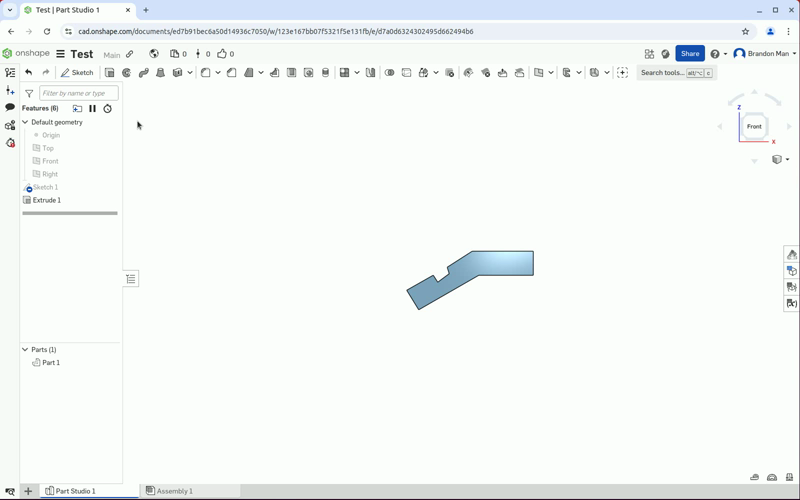
key(shift+h)
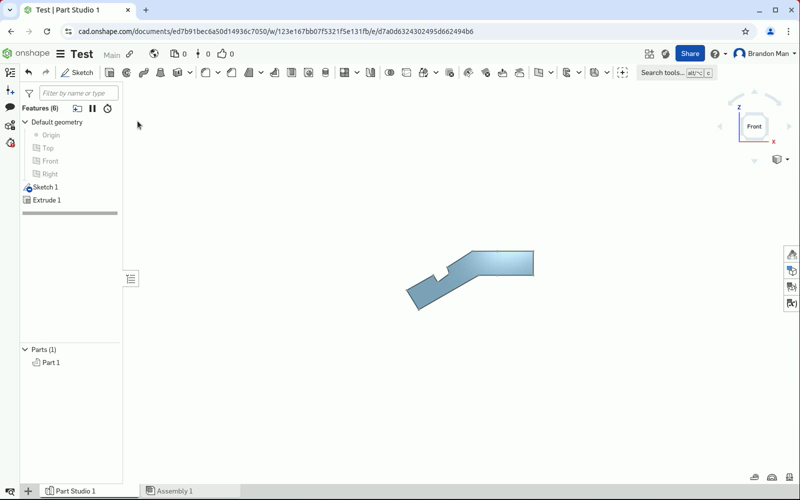
key(shift+h)
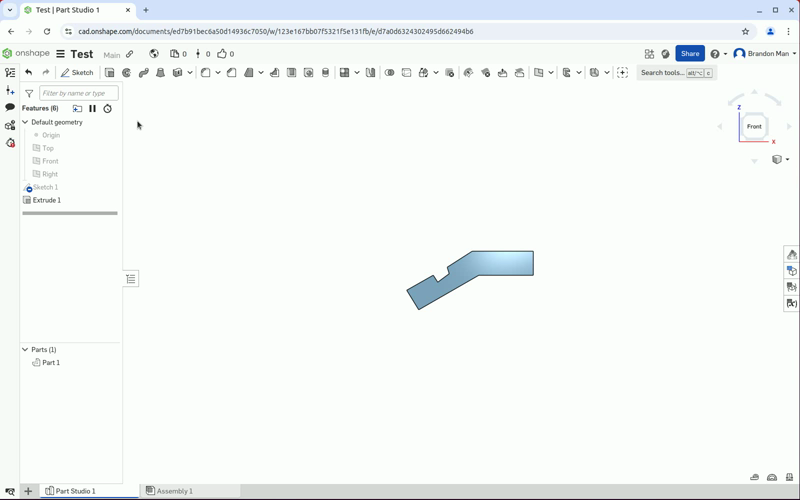
mouse_move(73, 189)
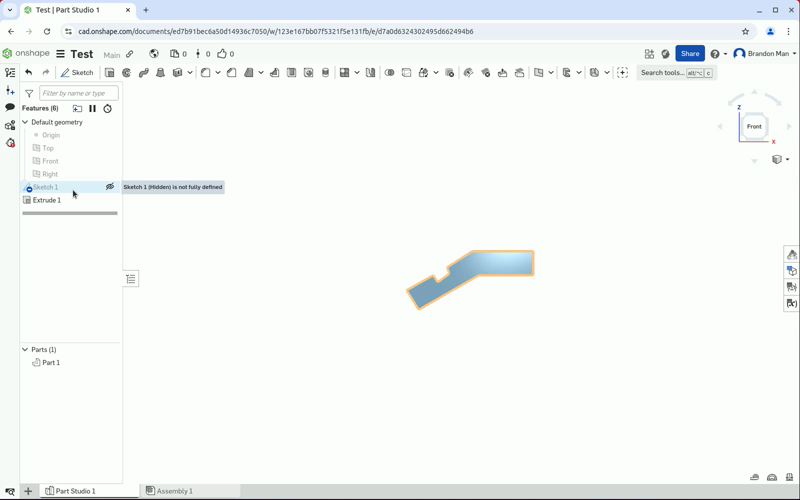
click(73, 189)
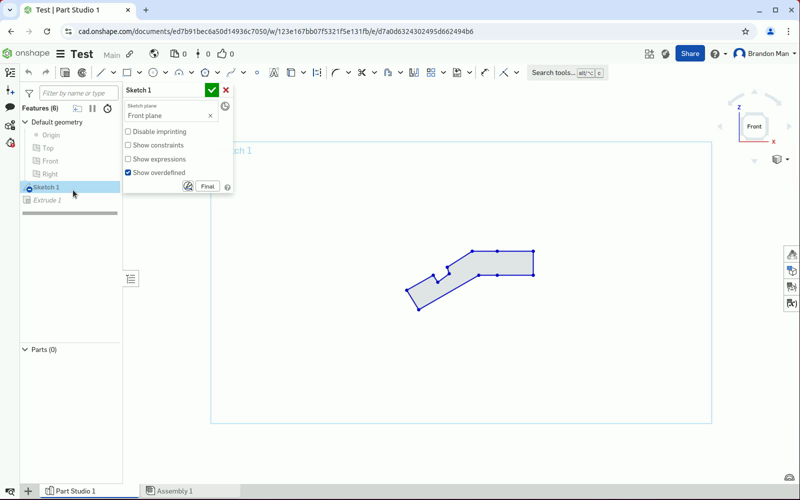
mouse_move(229, 92)
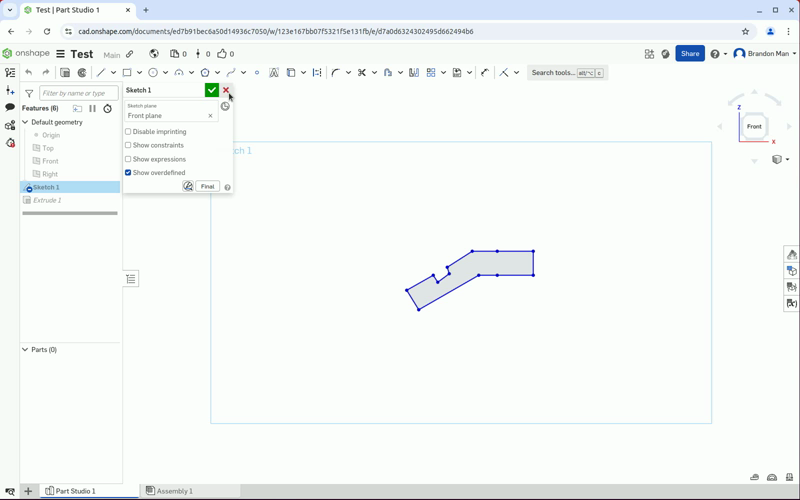
click(229, 92)
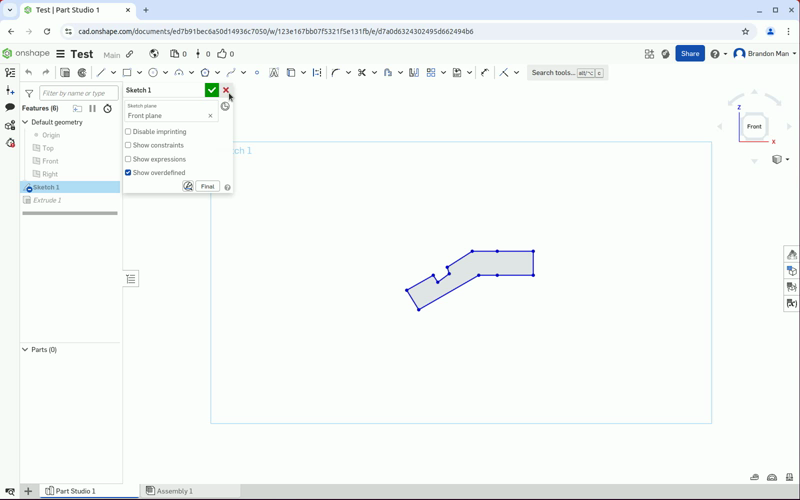
key(shift+s)
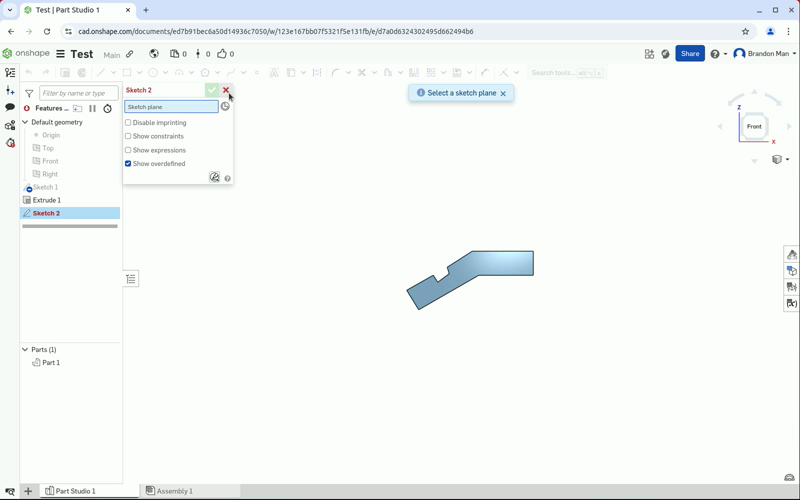
mouse_move(73, 163)
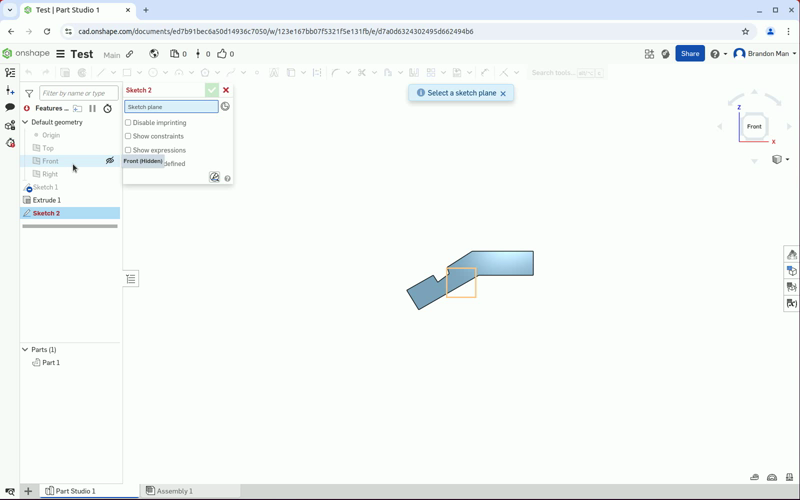
click(73, 163)
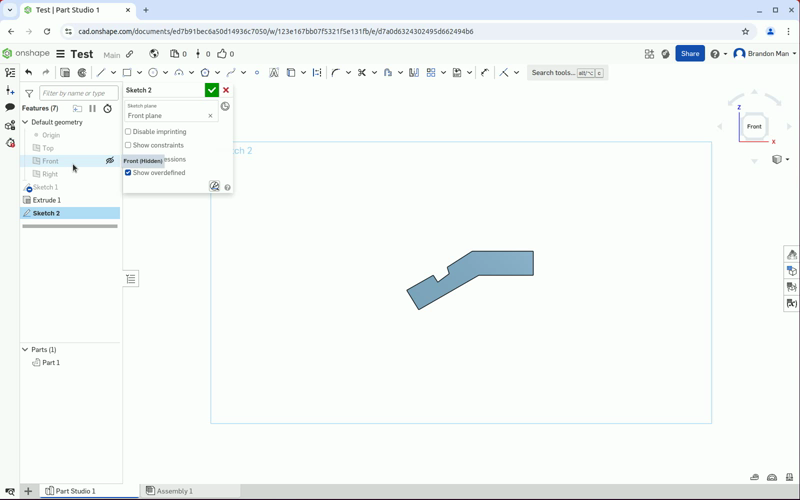
mouse_move(73, 352)
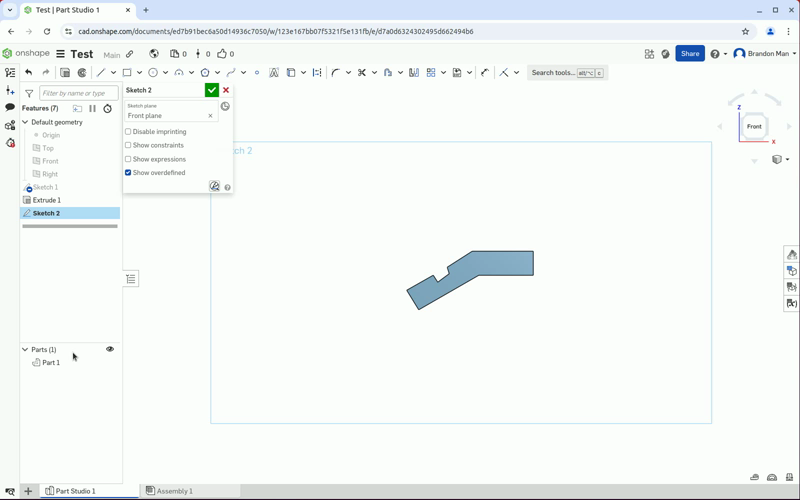
key(y)
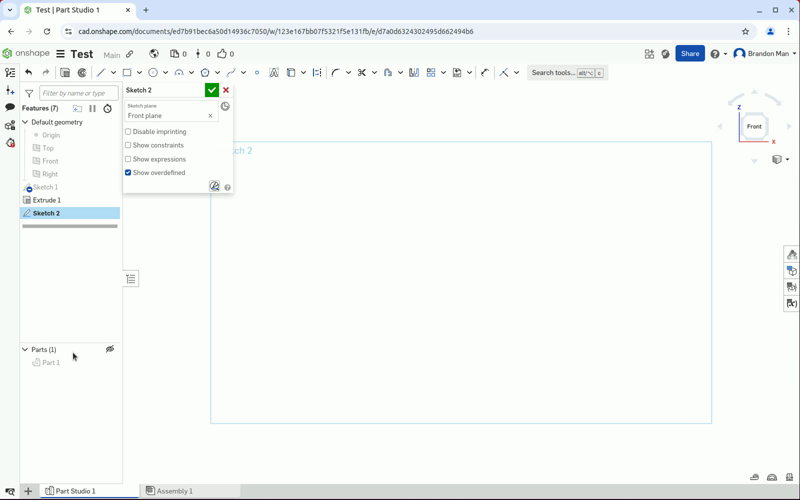
key(l)
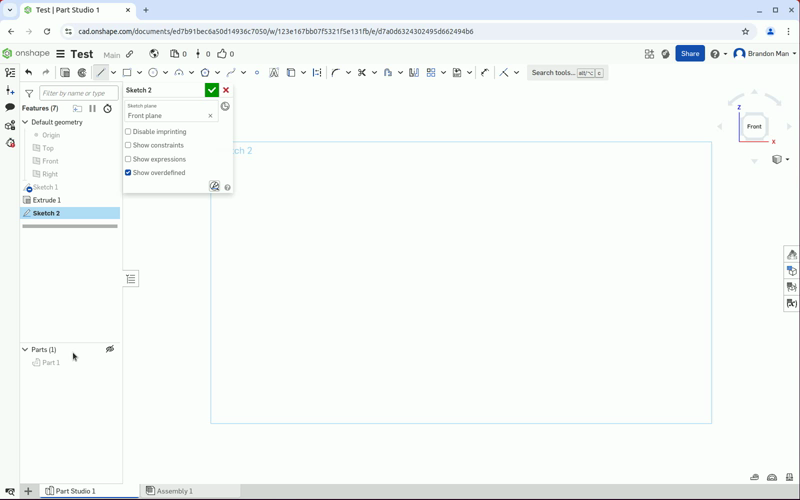
key_down(shift)
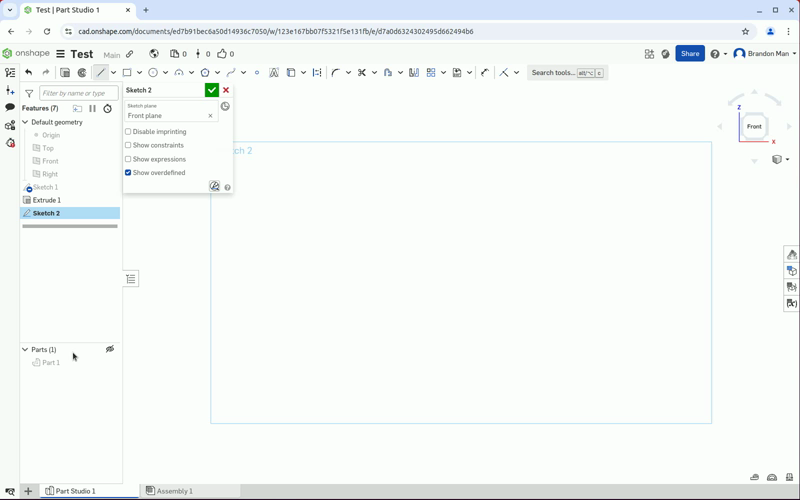
mouse_move(497, 297)
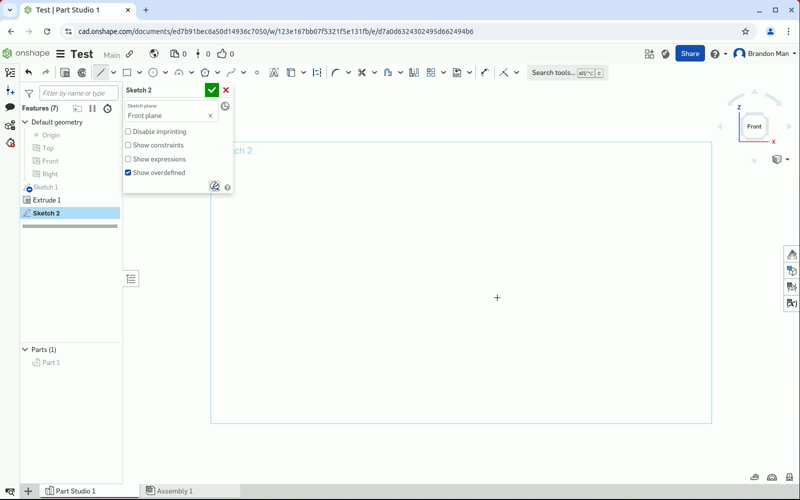
click(497, 297)
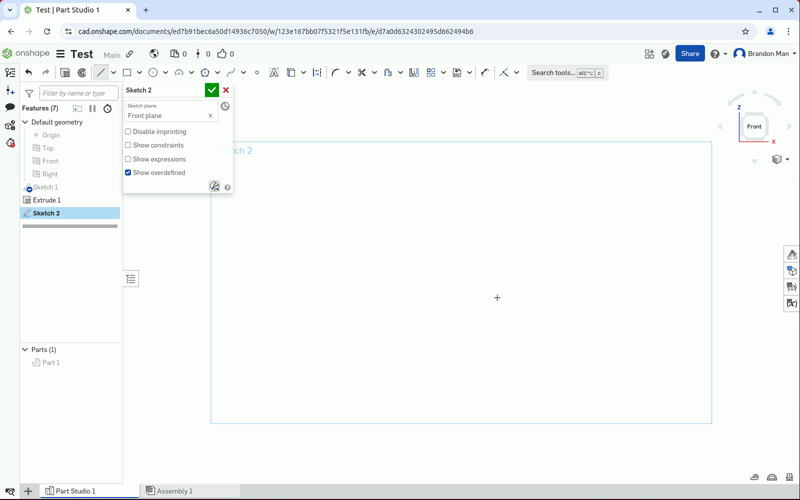
key_up(shift)
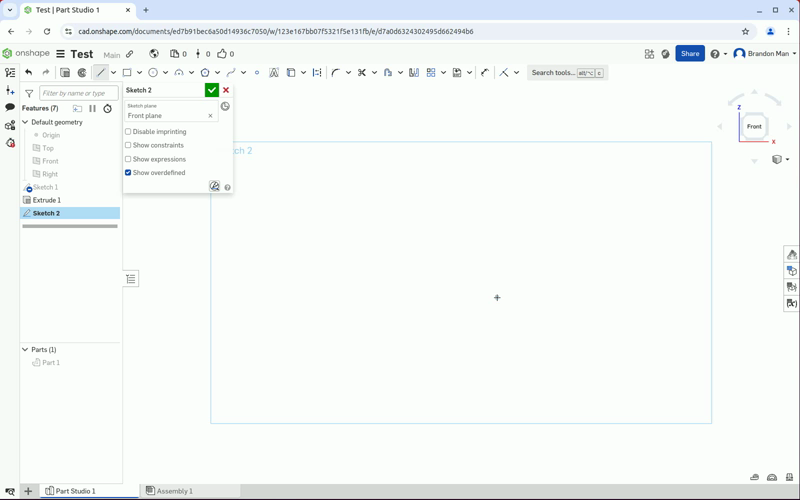
key_down(shift)
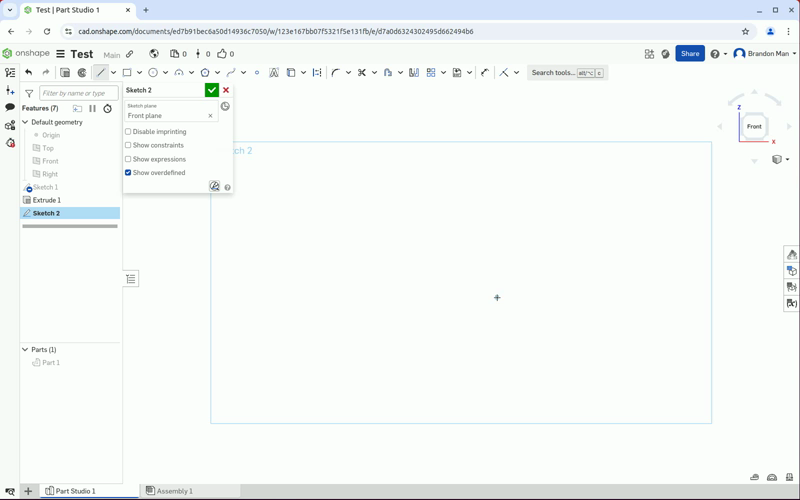
mouse_move(573, 297)
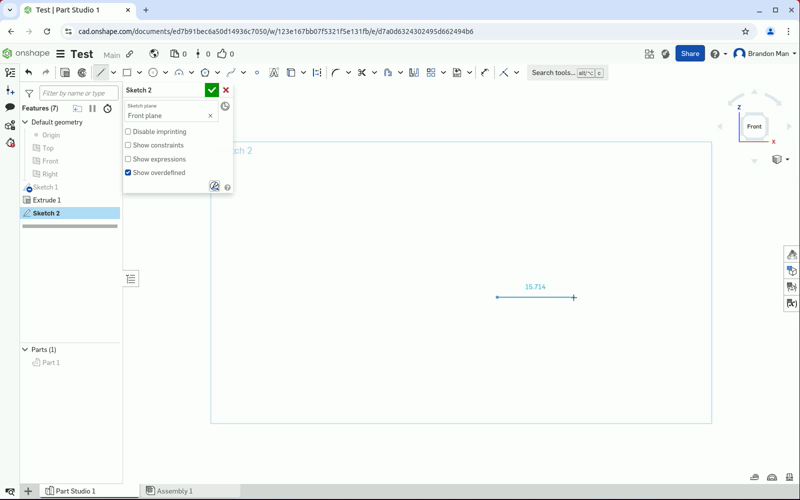
click(573, 297)
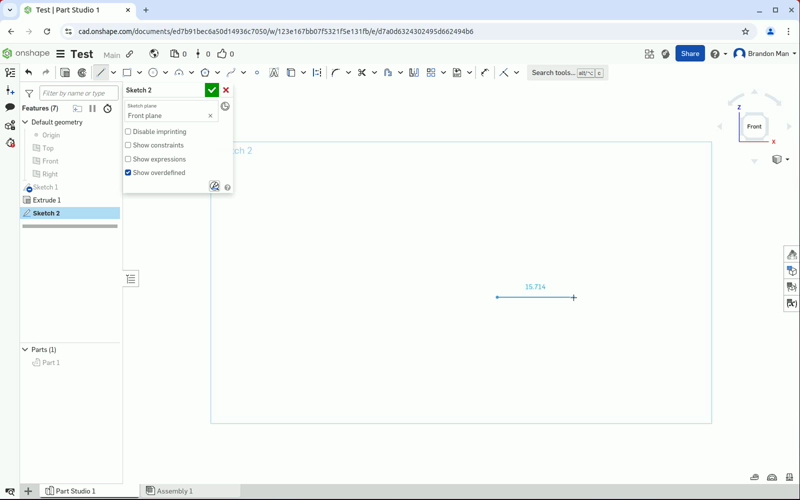
key_up(shift)
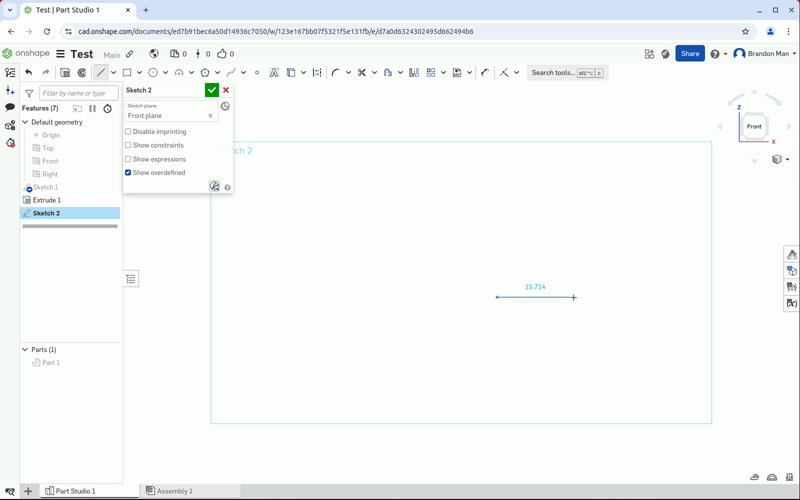
key_down(shift)
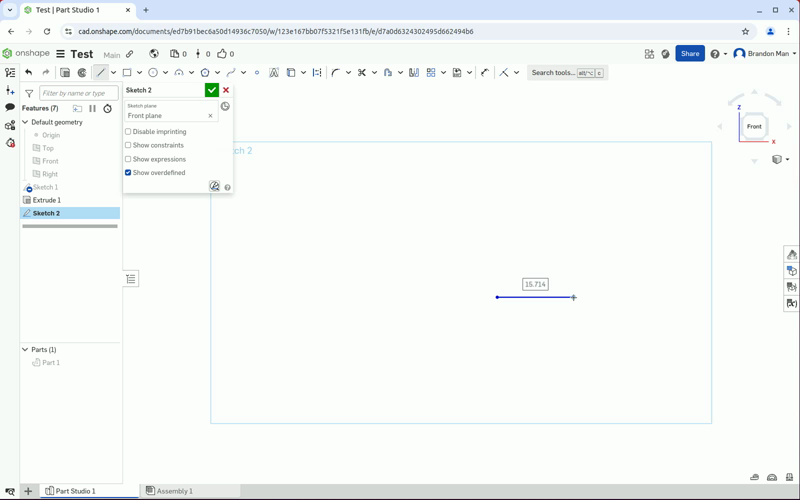
mouse_move(573, 235)
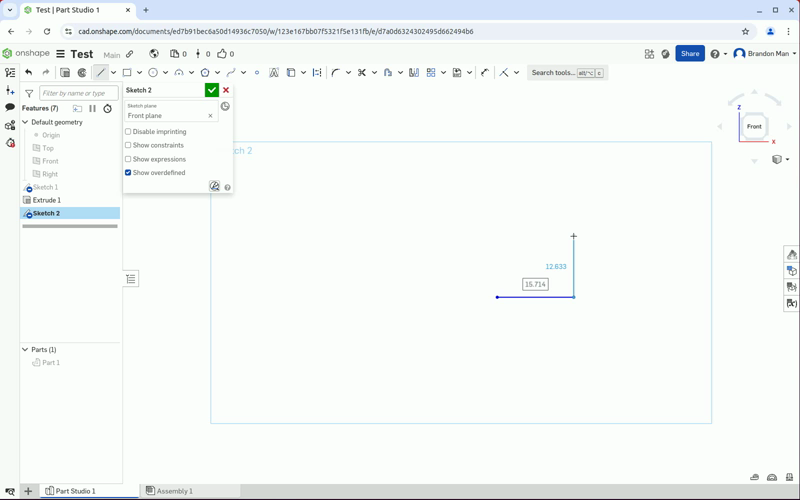
click(573, 235)
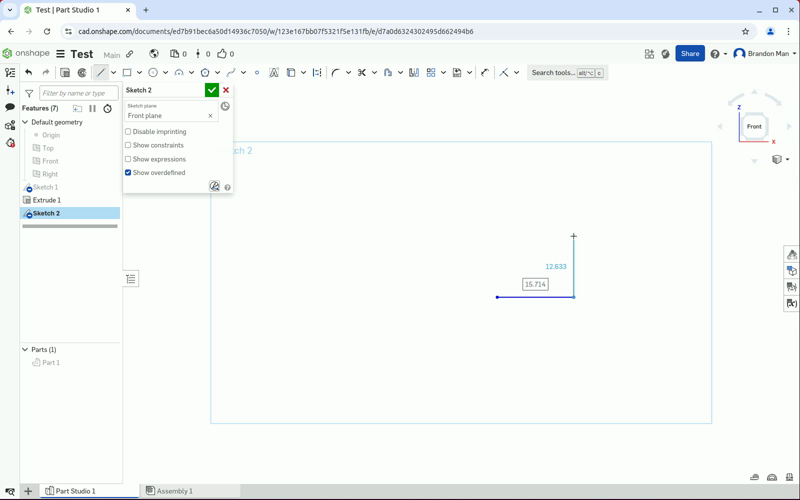
key_up(shift)
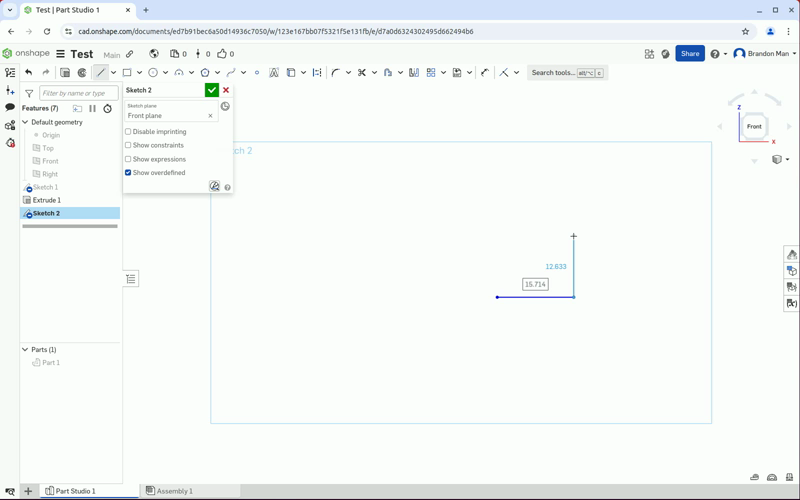
key_down(shift)
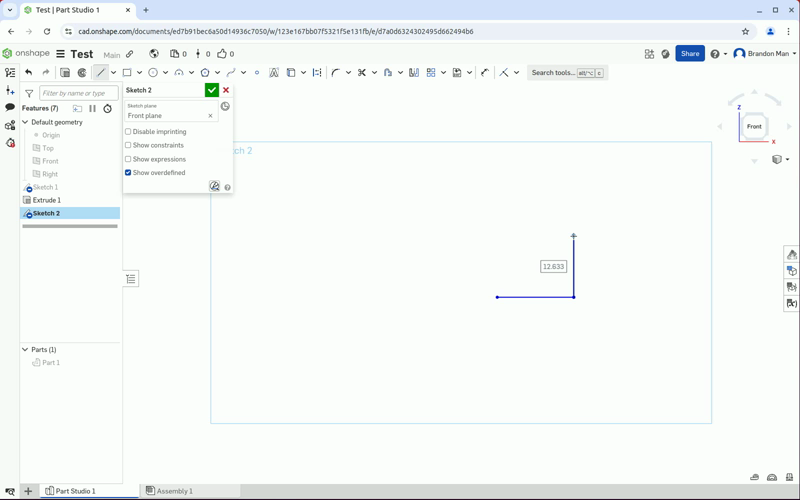
mouse_move(497, 235)
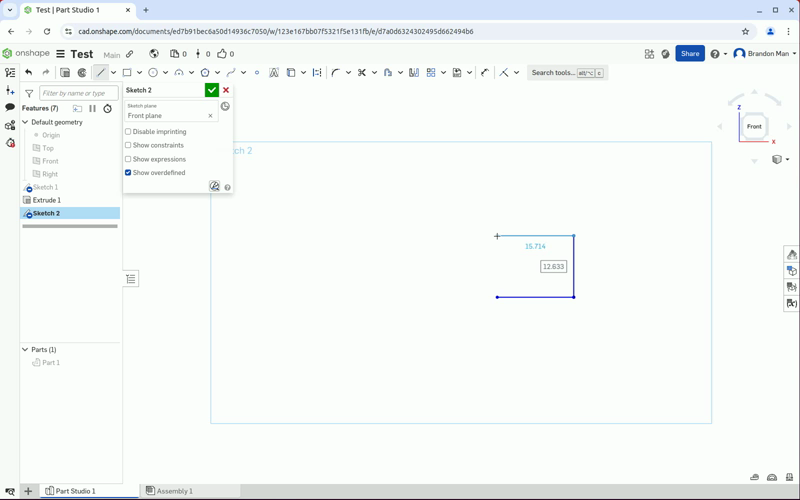
click(497, 235)
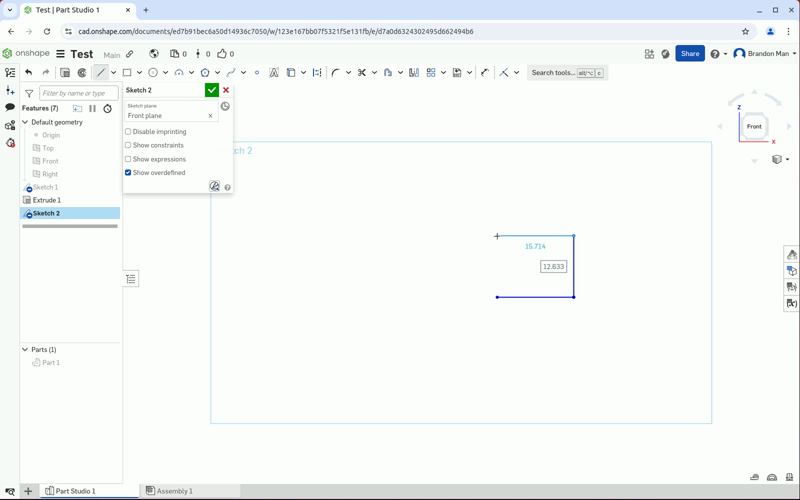
key_up(shift)
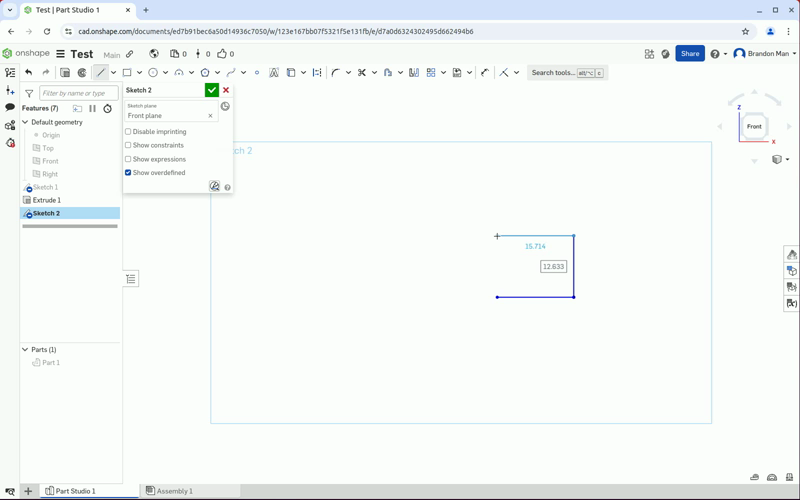
key_down(shift)
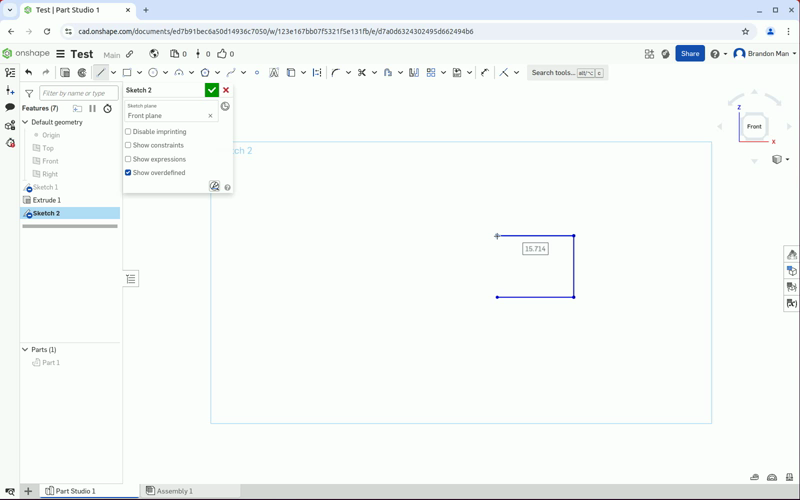
mouse_move(527, 235)
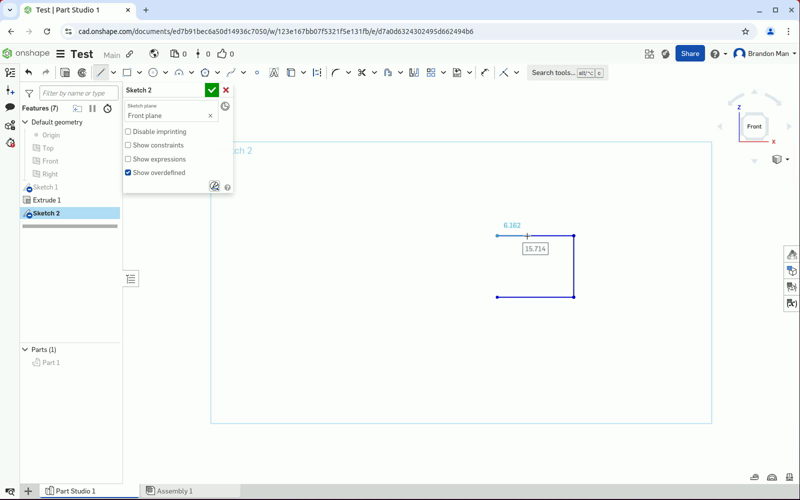
mouse_move(497, 239)
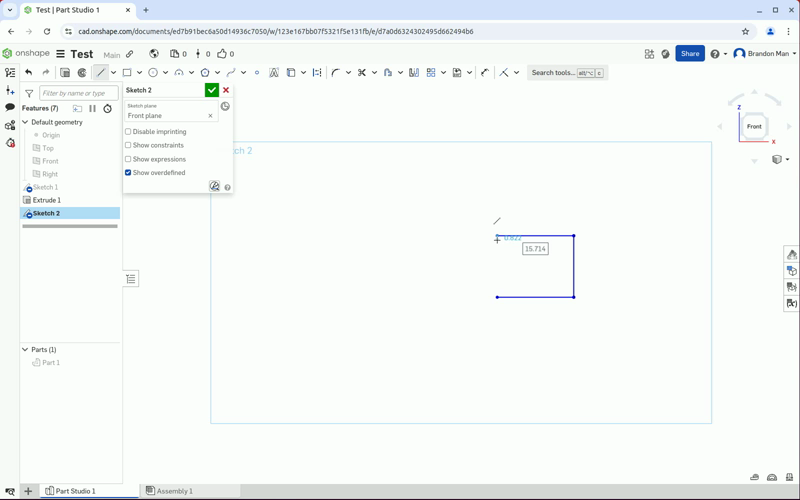
scroll(6)
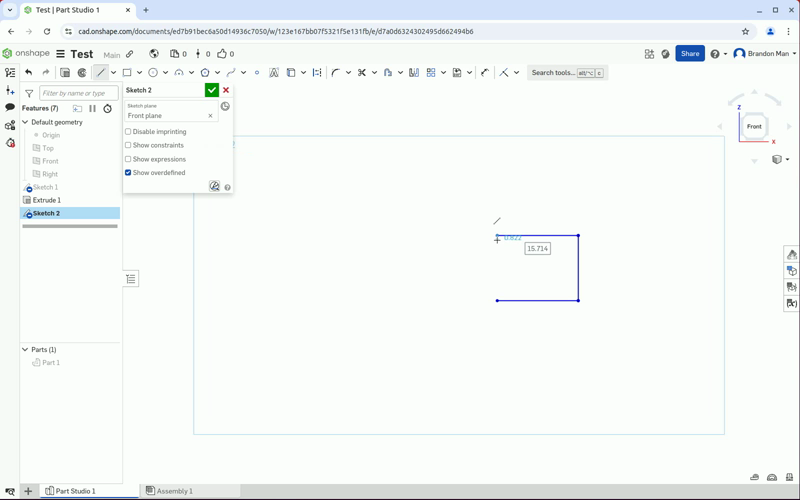
scroll(6)
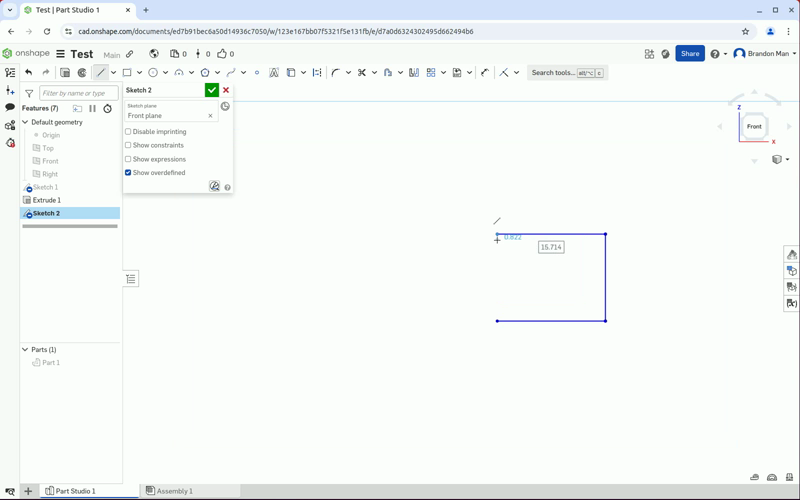
scroll(6)
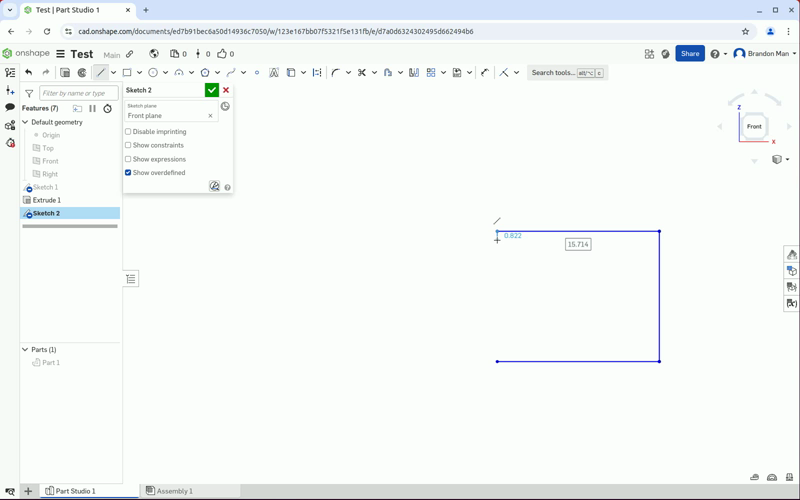
scroll(6)
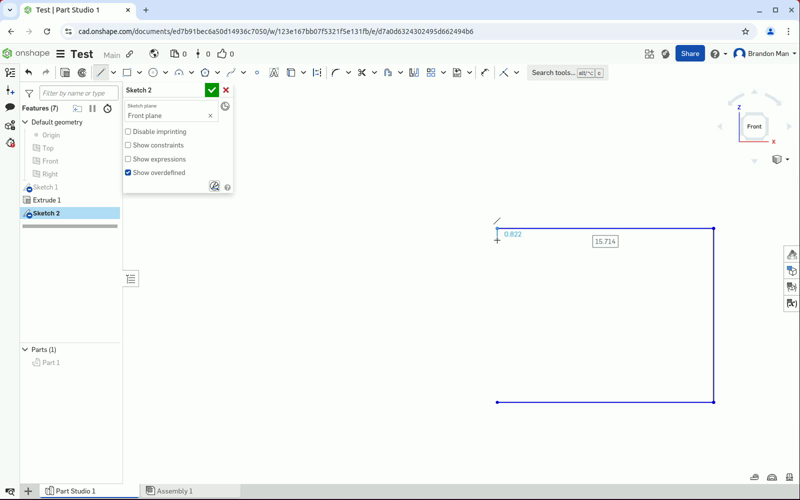
scroll(6)
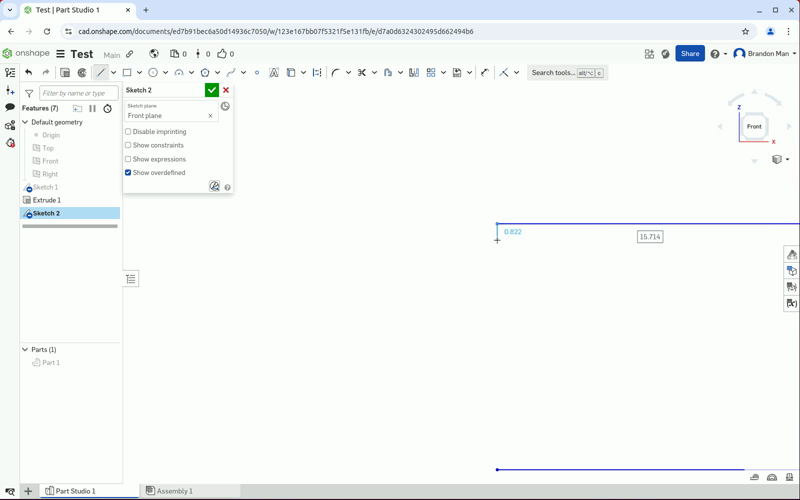
scroll(6)
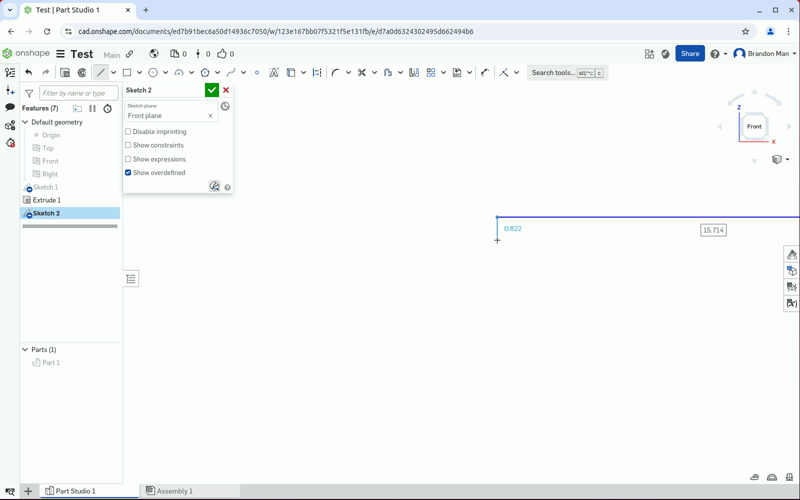
scroll(6)
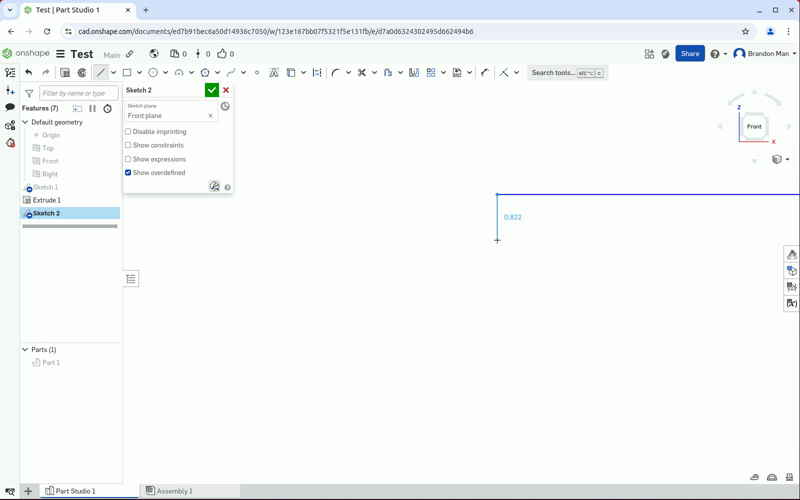
click(497, 239)
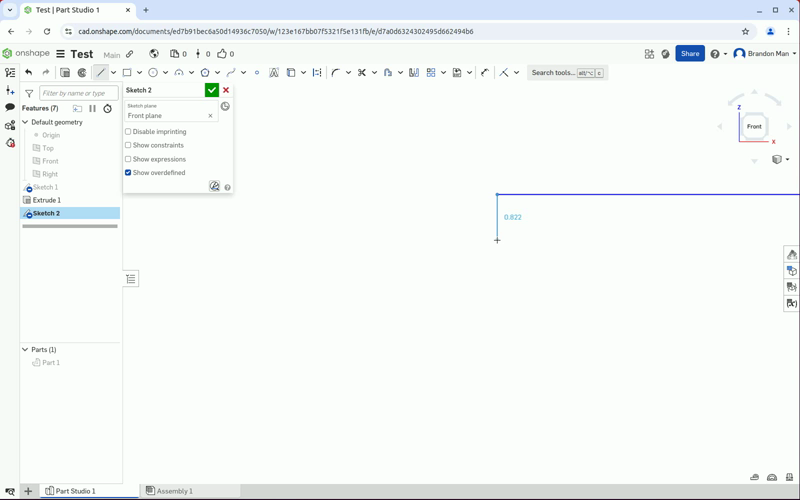
scroll(-6)
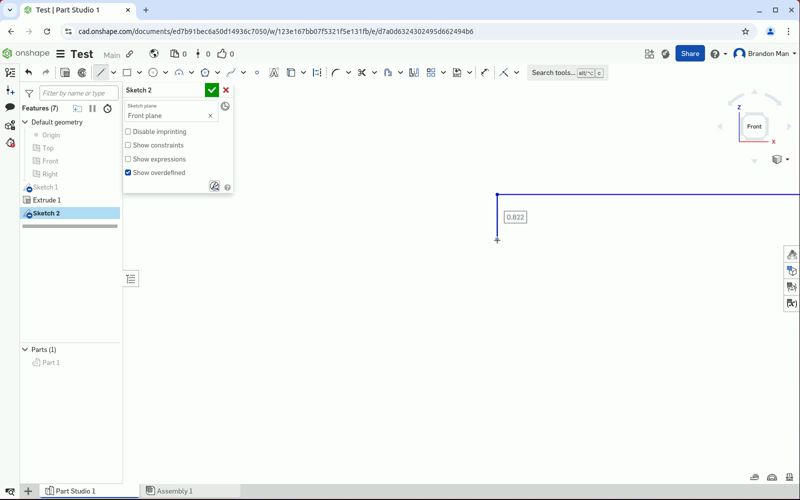
scroll(-6)
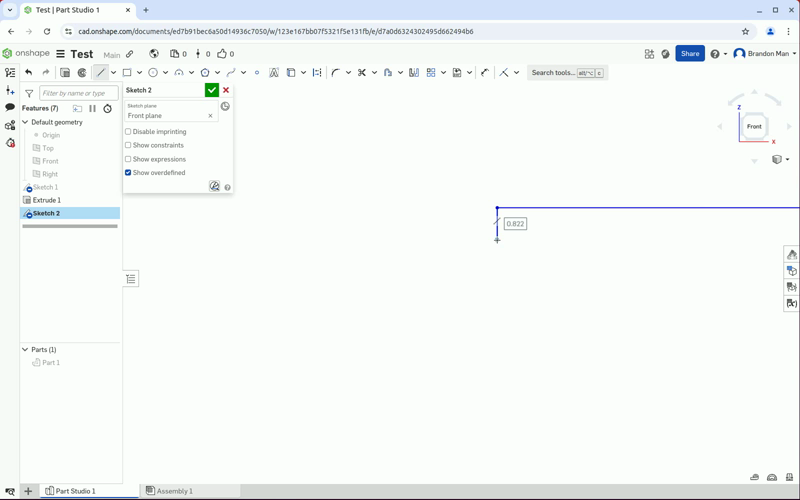
scroll(-6)
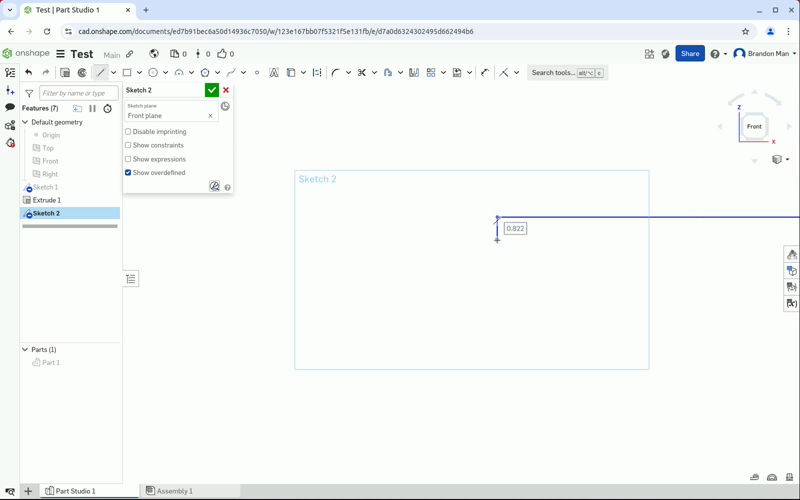
scroll(-6)
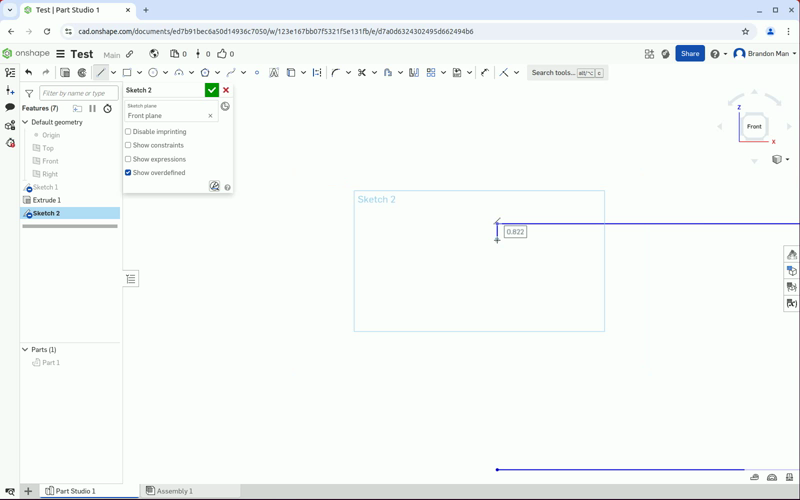
scroll(-6)
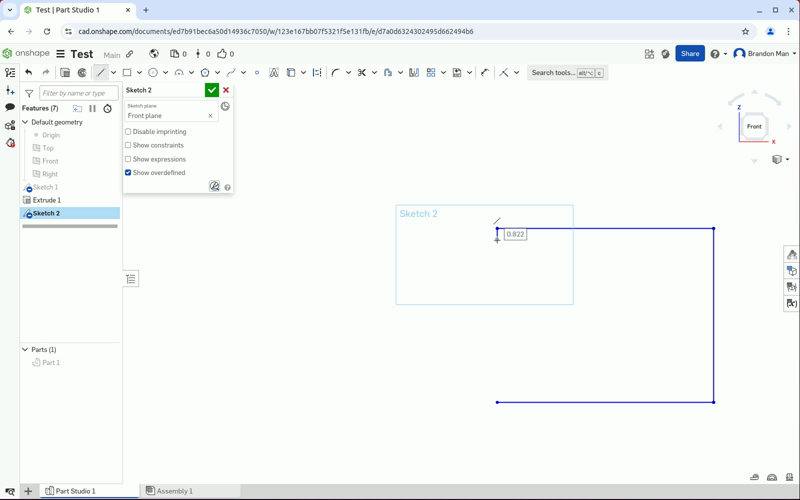
scroll(-6)
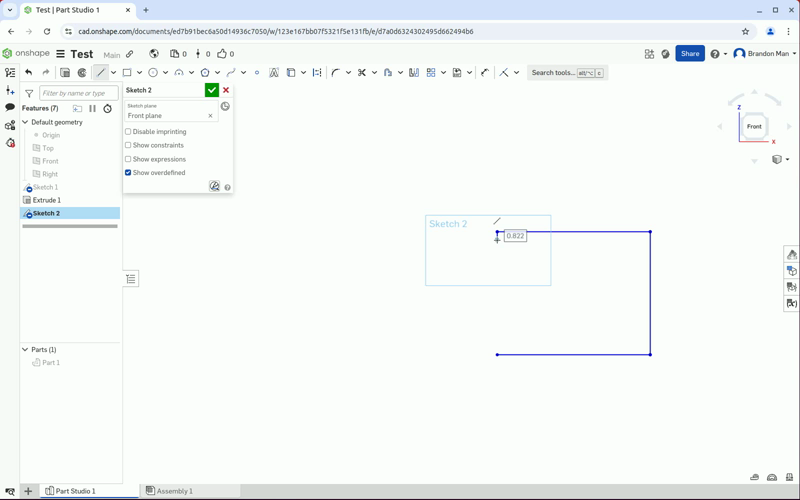
scroll(-6)
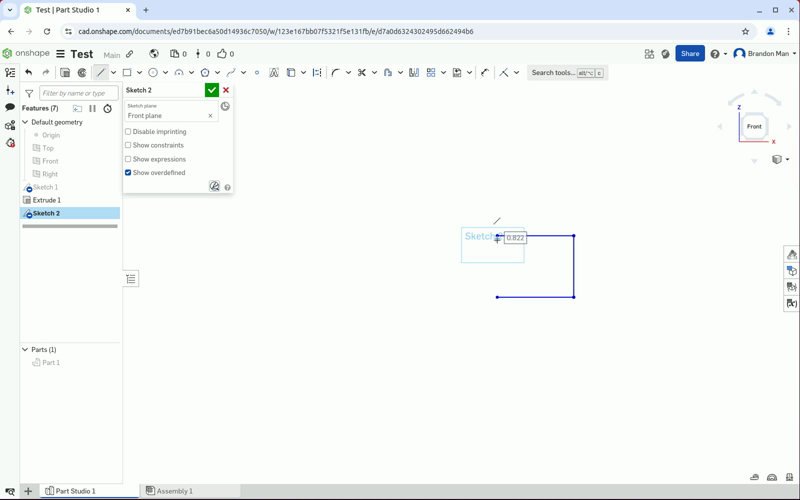
key_up(shift)
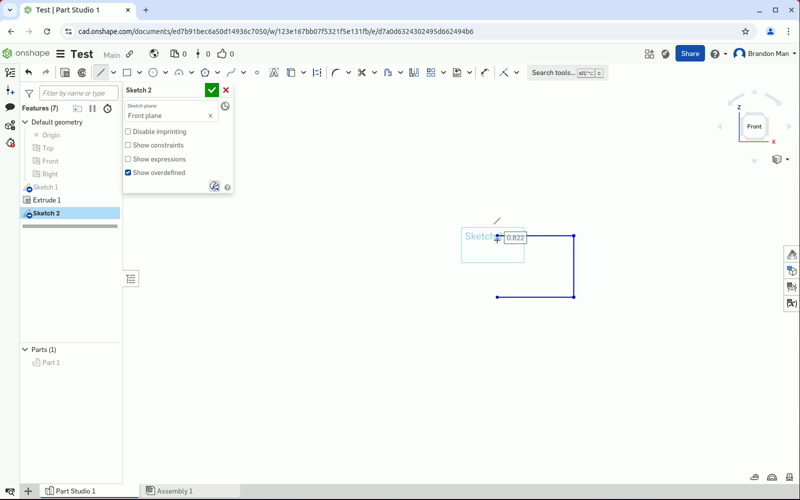
key_down(shift)
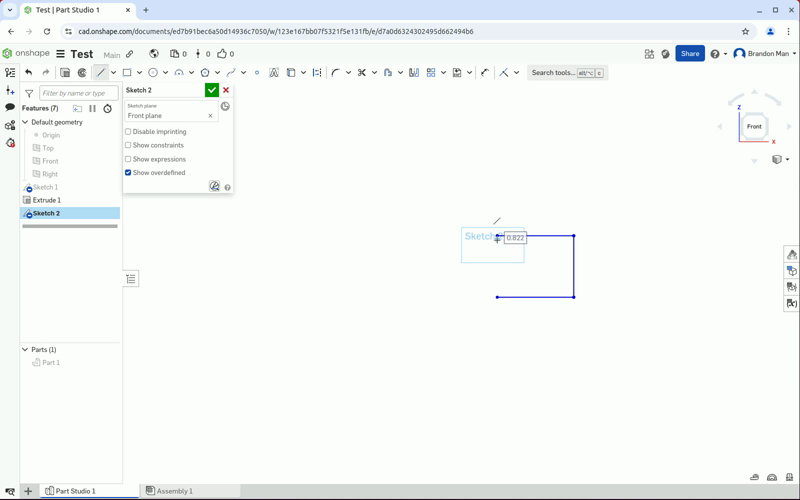
mouse_move(527, 239)
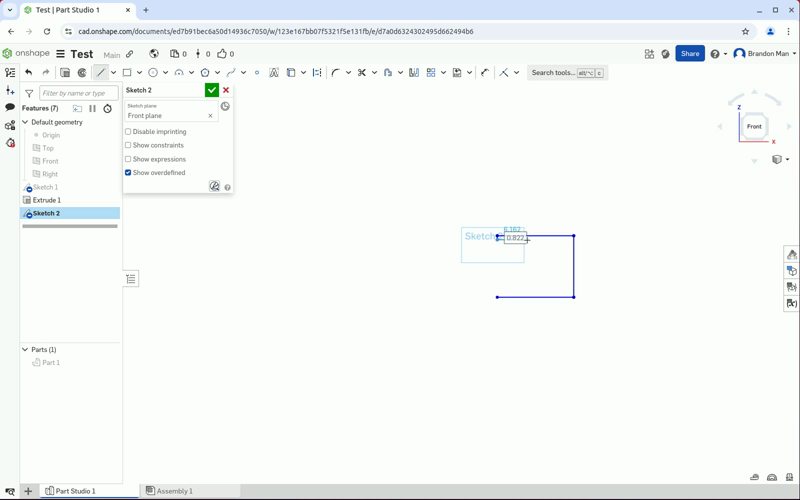
mouse_move(497, 252)
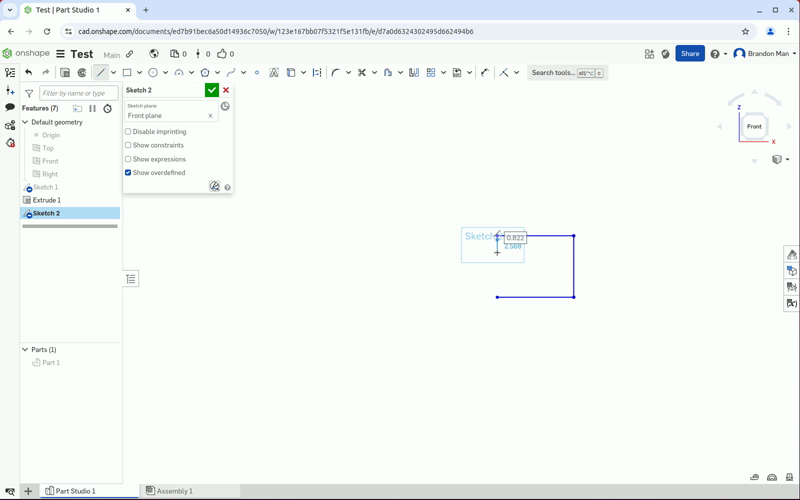
click(497, 252)
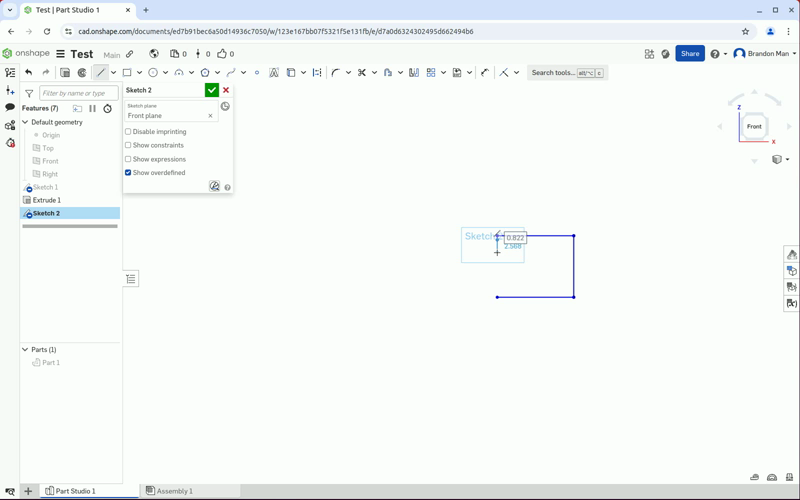
key_up(shift)
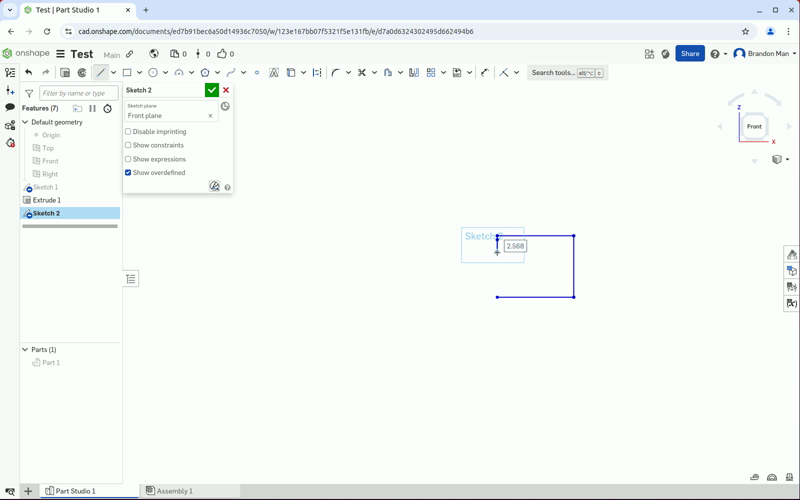
key_down(shift)
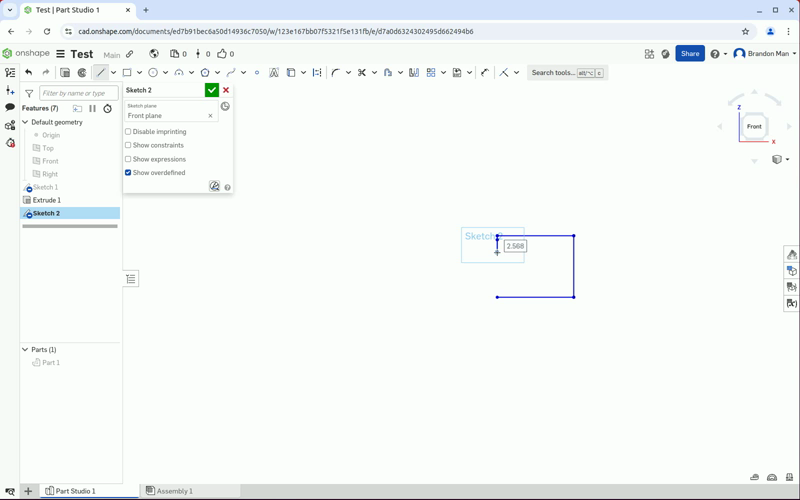
mouse_move(527, 252)
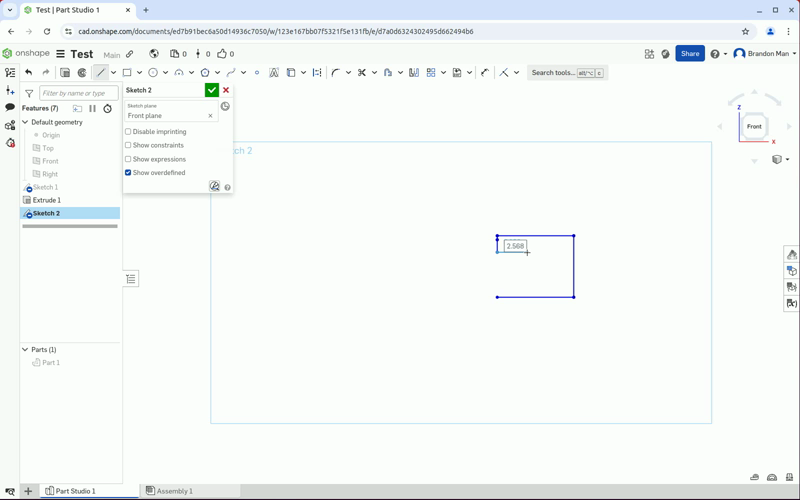
mouse_move(533, 252)
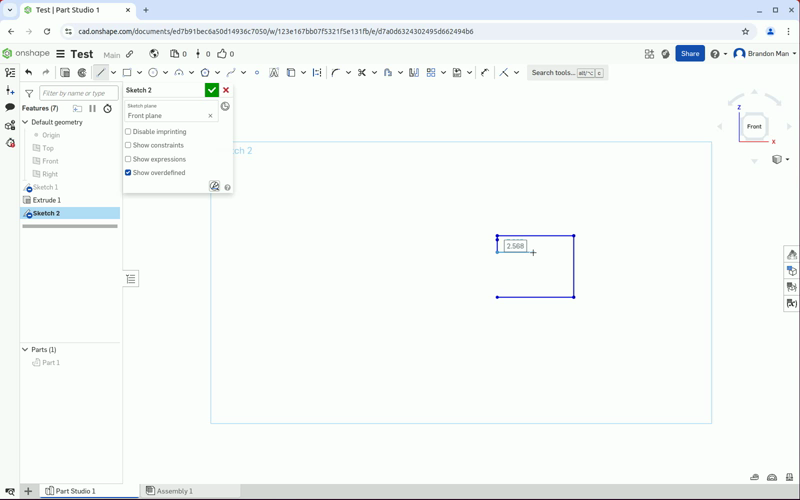
click(533, 252)
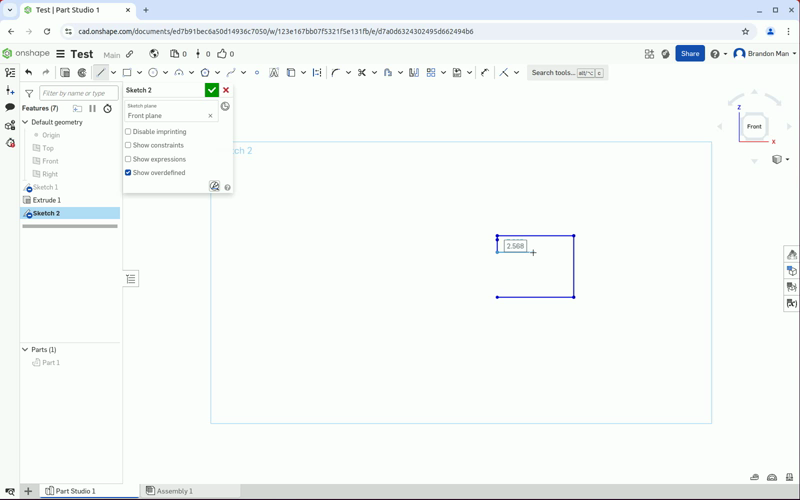
key_up(shift)
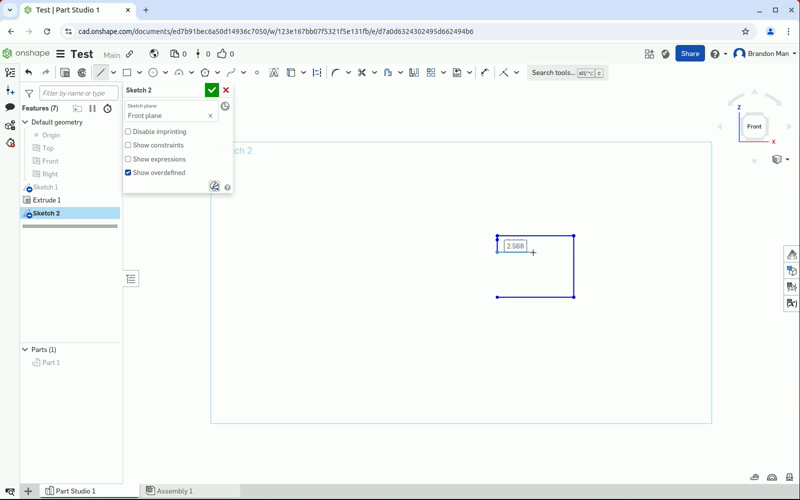
key_down(shift)
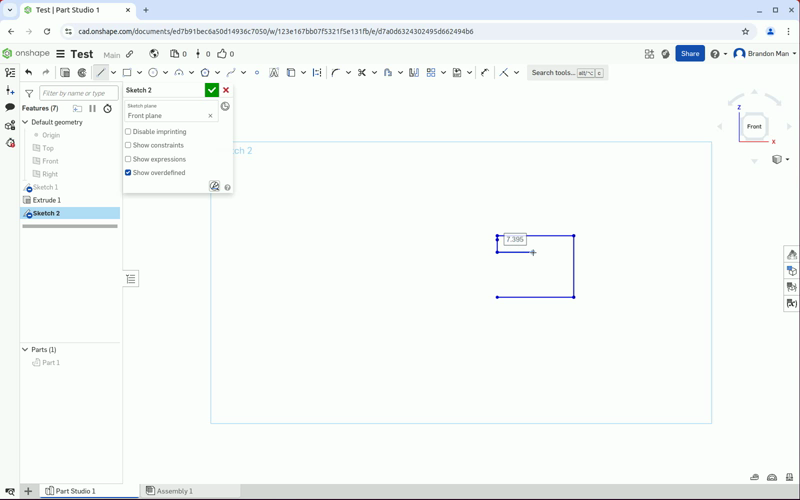
mouse_move(563, 252)
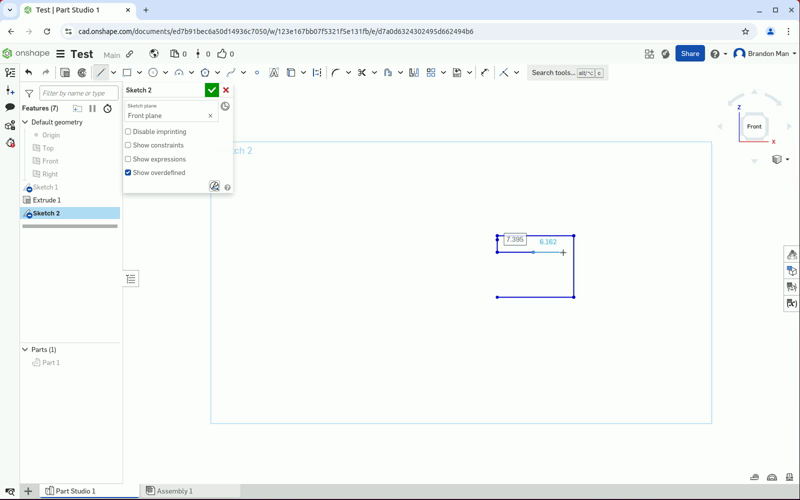
mouse_move(533, 275)
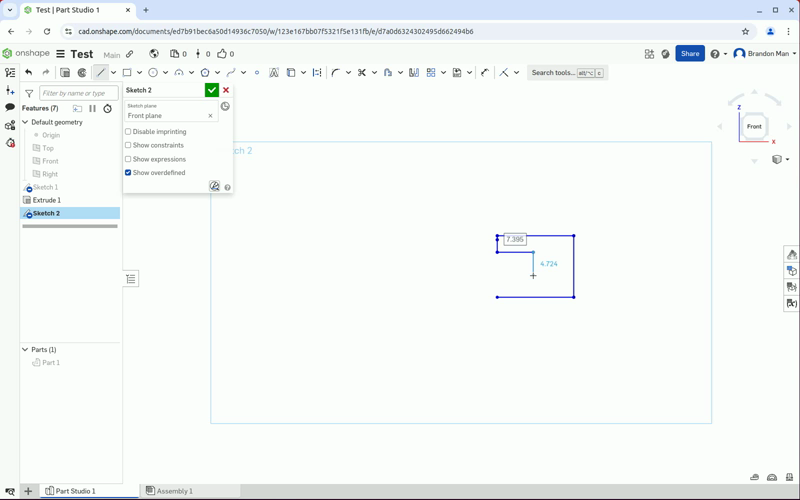
click(533, 275)
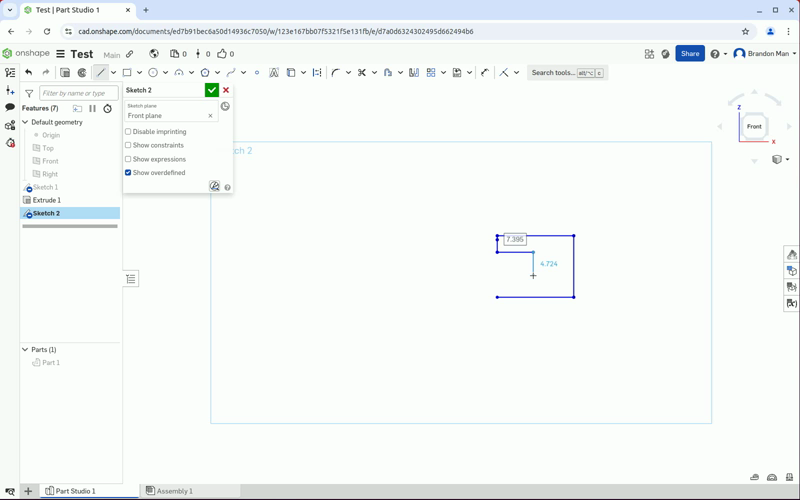
key_up(shift)
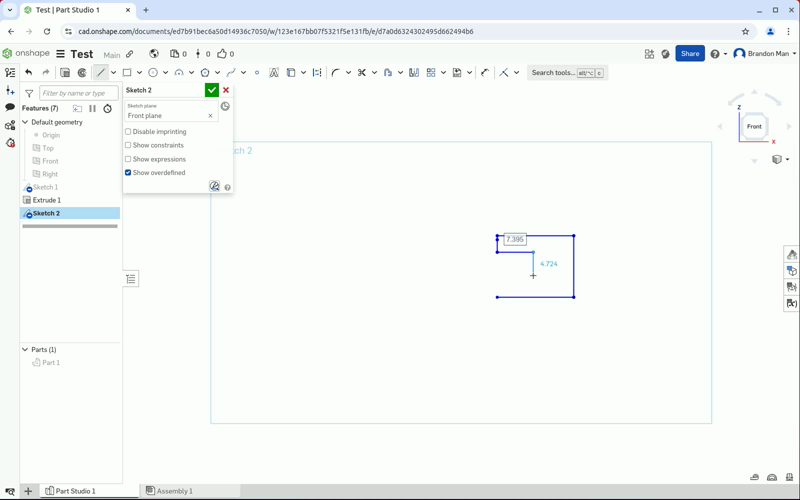
key_down(shift)
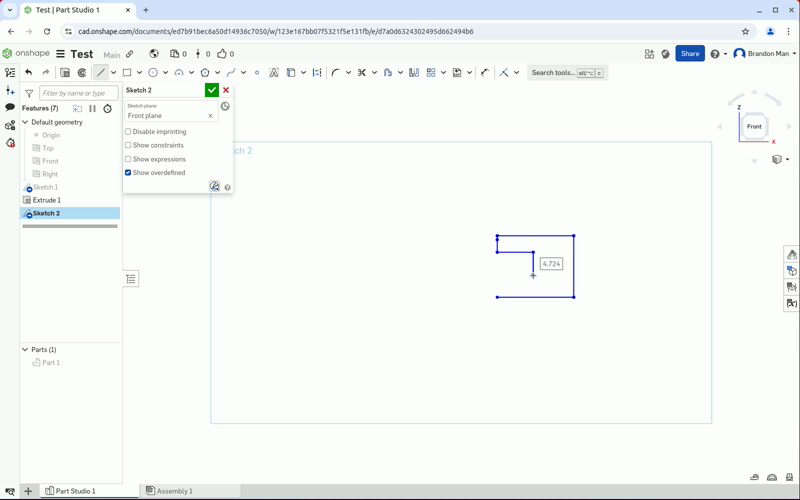
mouse_move(563, 275)
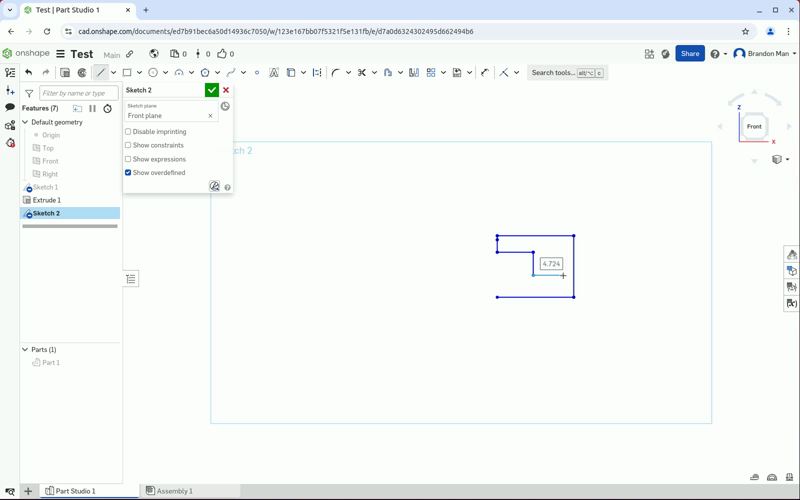
mouse_move(497, 275)
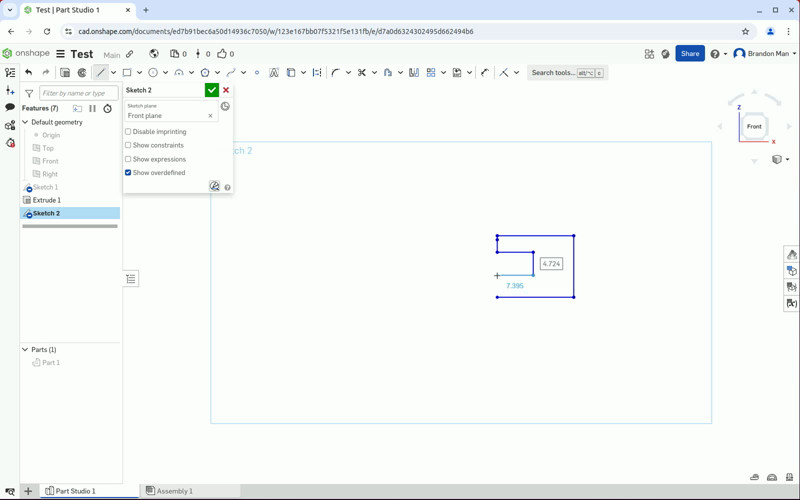
click(497, 275)
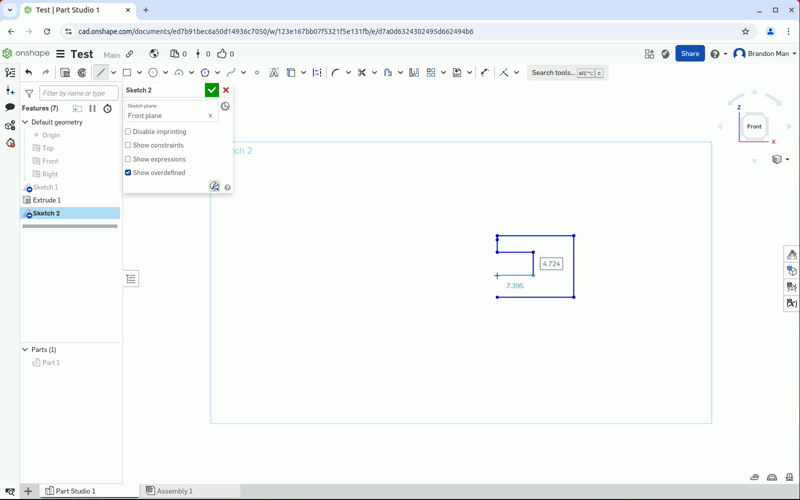
key_up(shift)
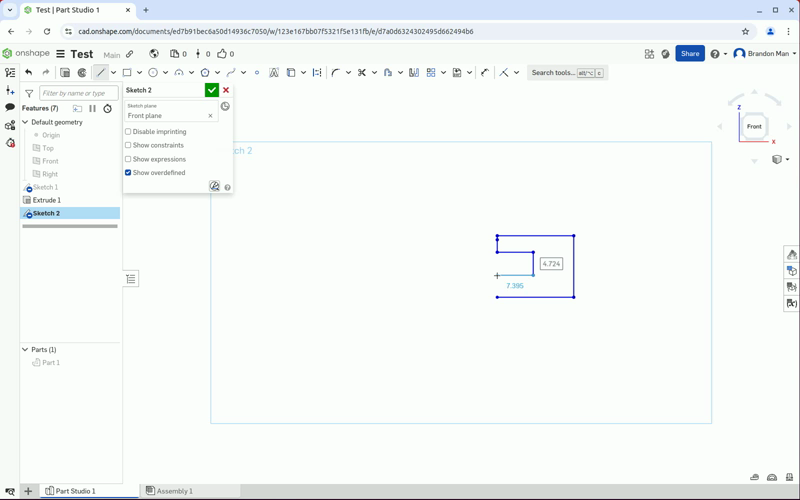
mouse_move(527, 275)
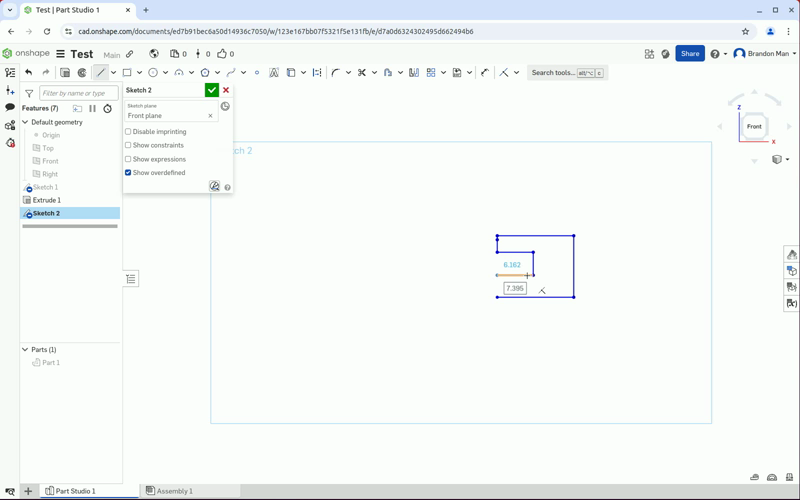
key_down(shift)
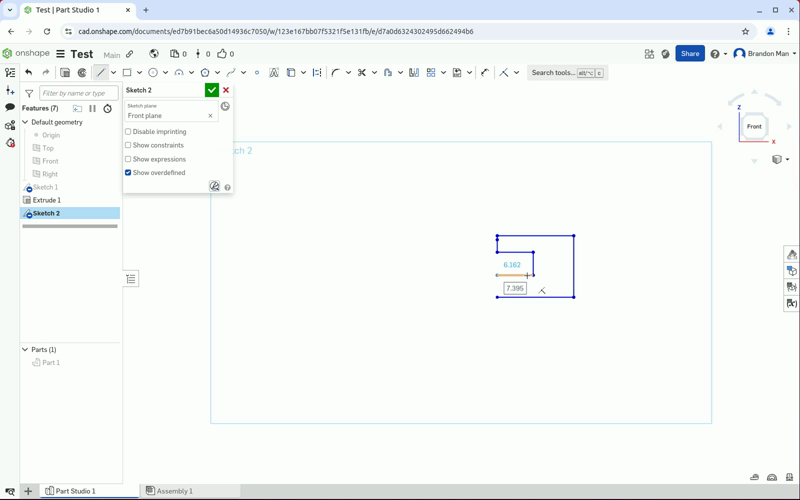
mouse_move(497, 297)
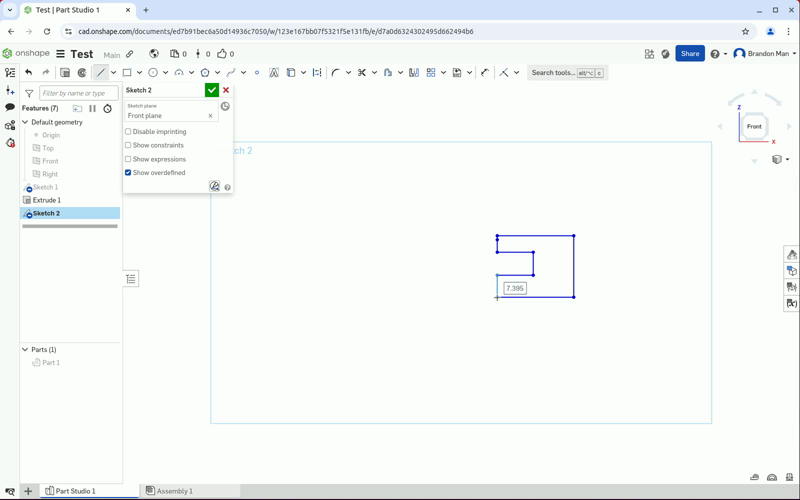
key_up(shift)
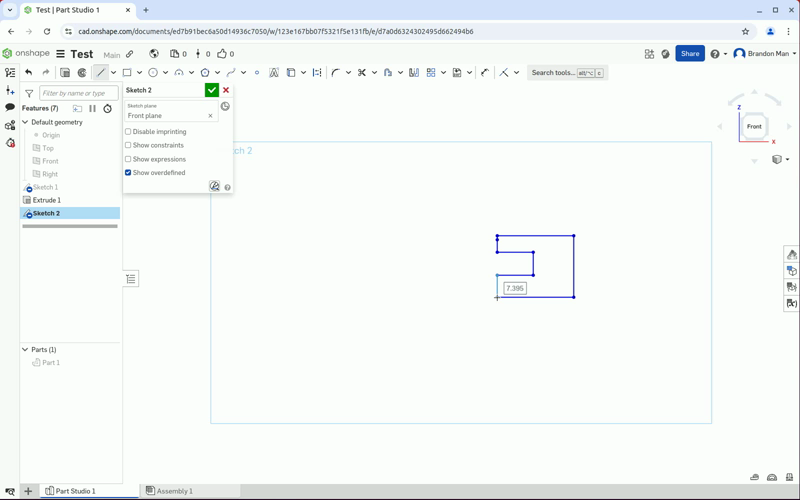
click(497, 297)
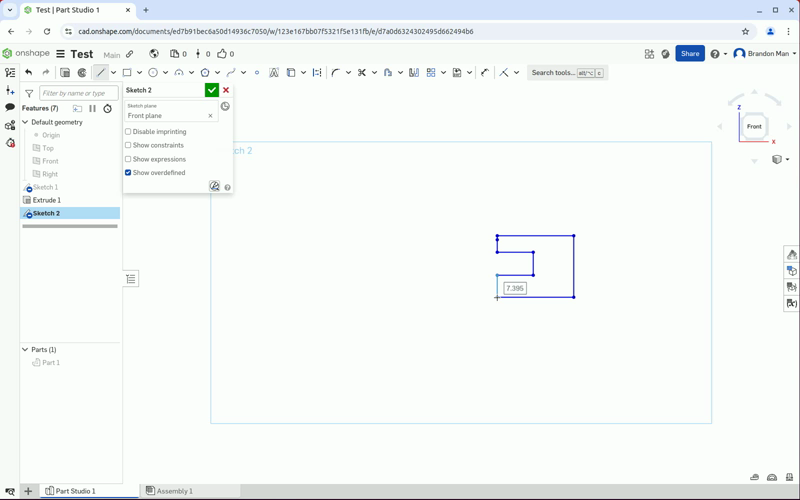
key(esc)
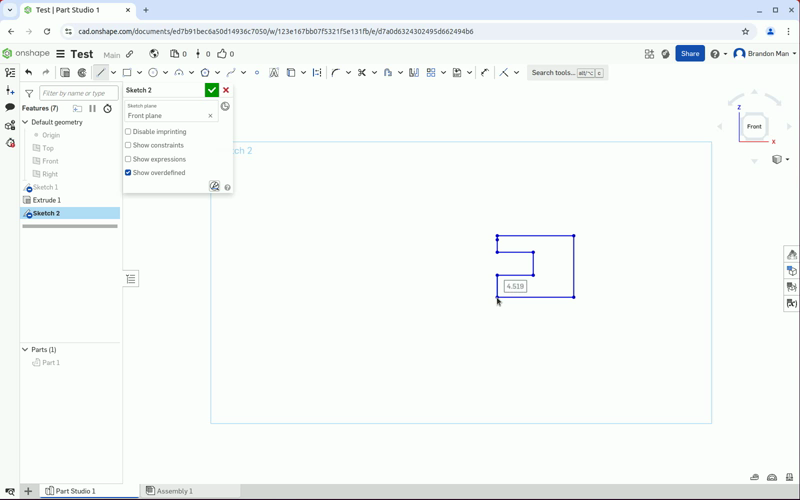
mouse_move(552, 249)
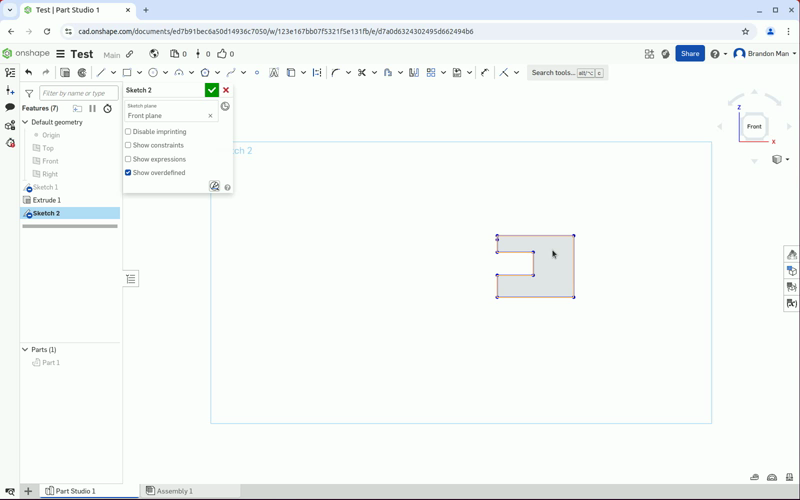
click(552, 249)
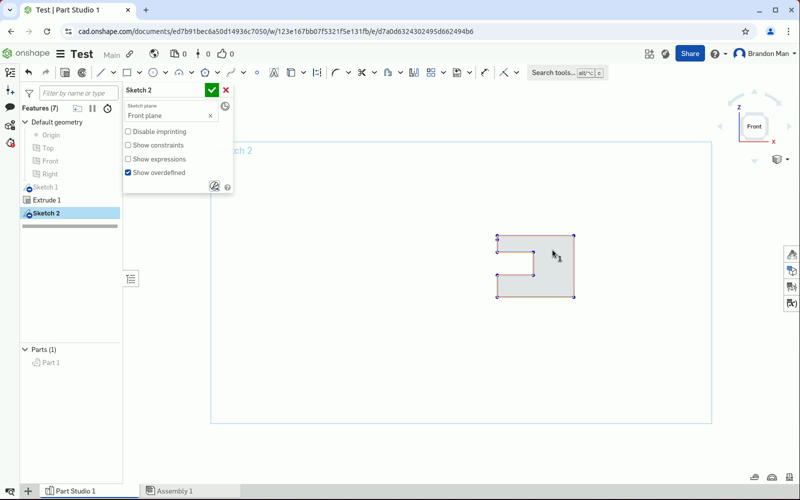
mouse_move(73, 352)
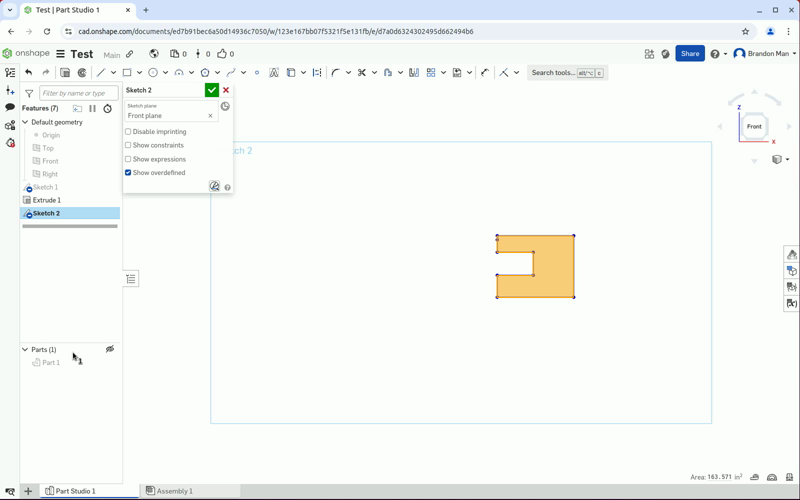
key(shift+y)
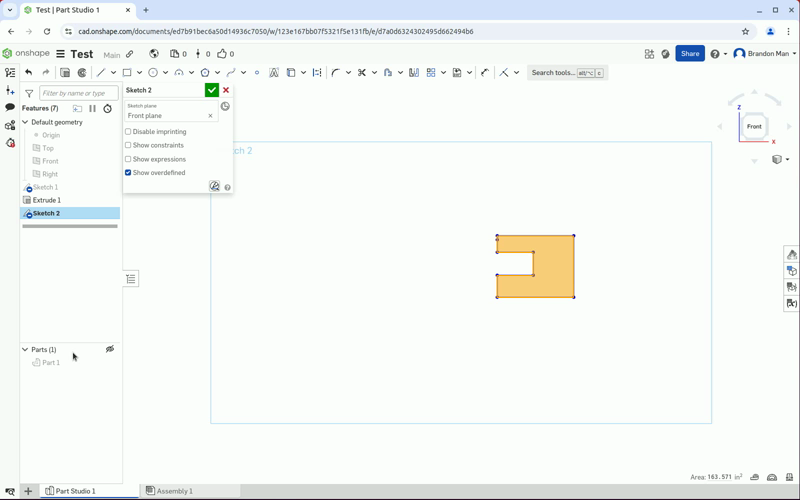
key(shift+e)
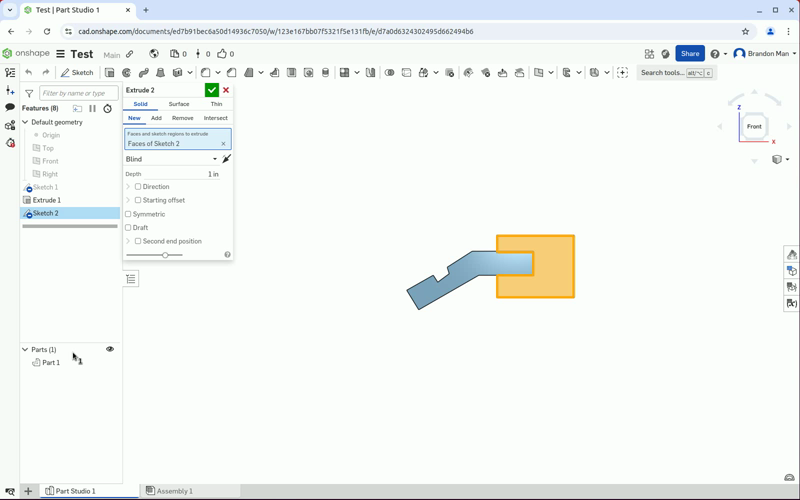
mouse_move(143, 106)
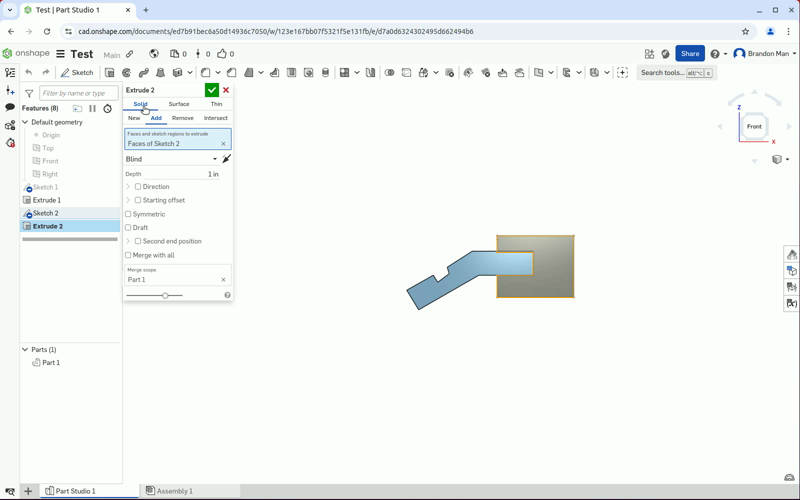
click(143, 106)
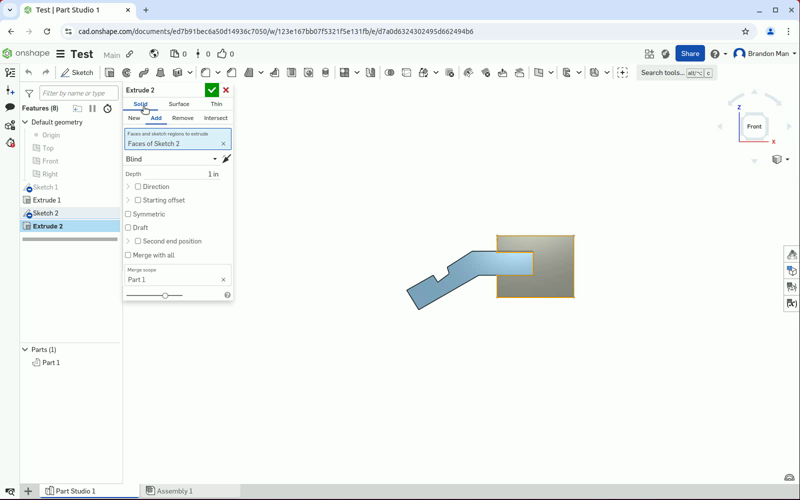
mouse_move(137, 120)
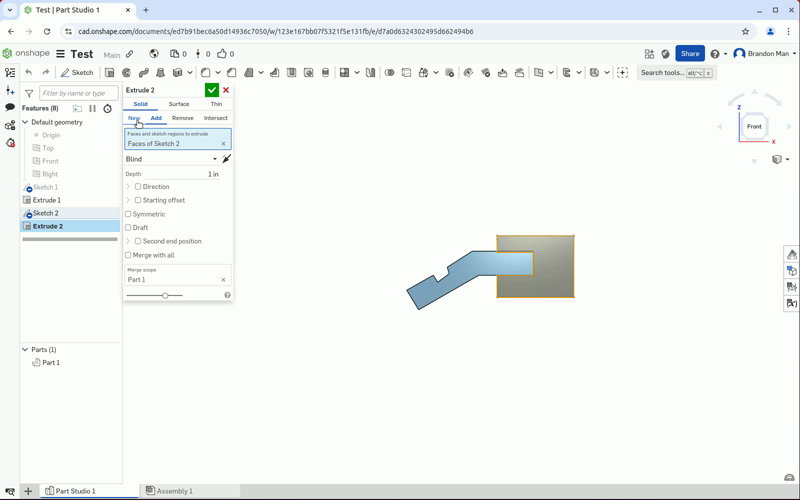
click(137, 120)
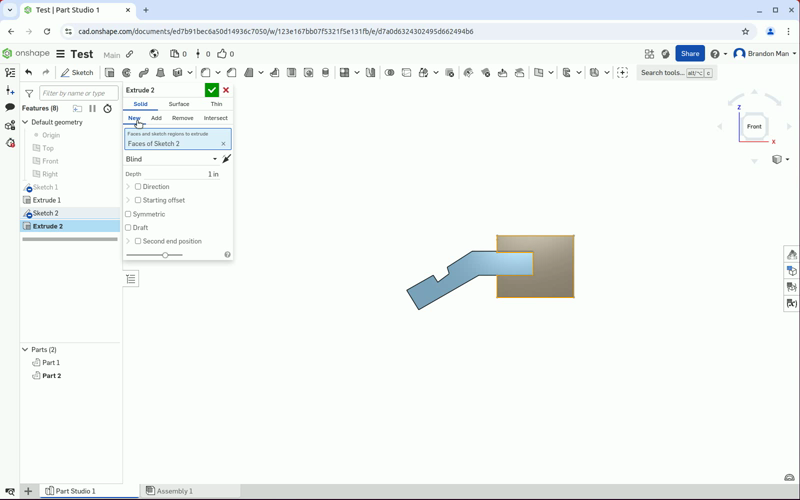
key(tab, 4)
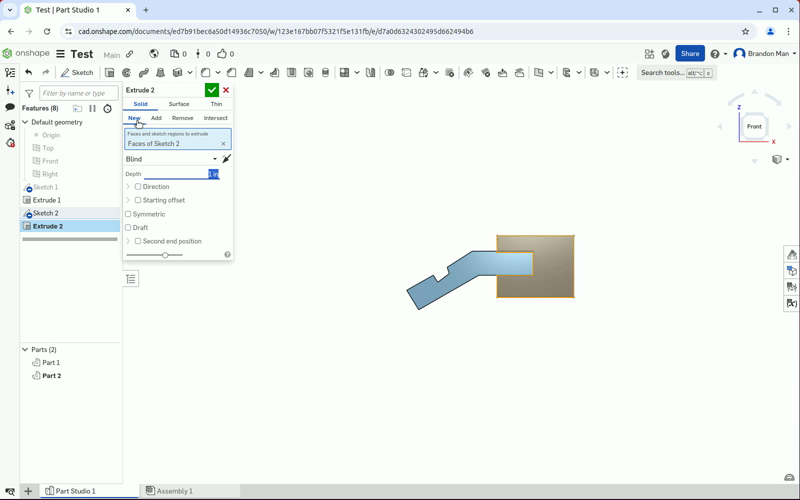
text(3.129)
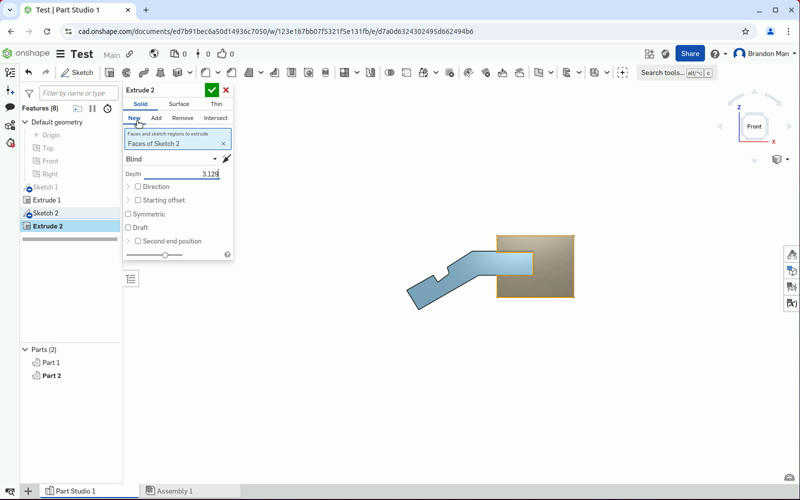
key(enter)
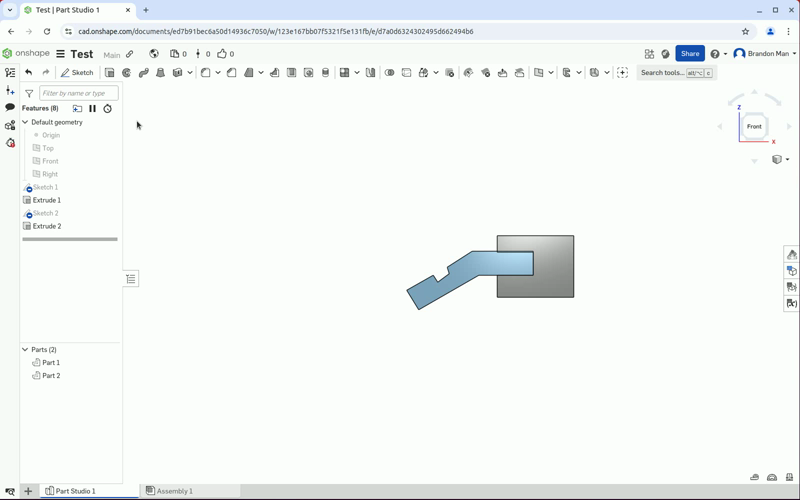
key(shift+h)
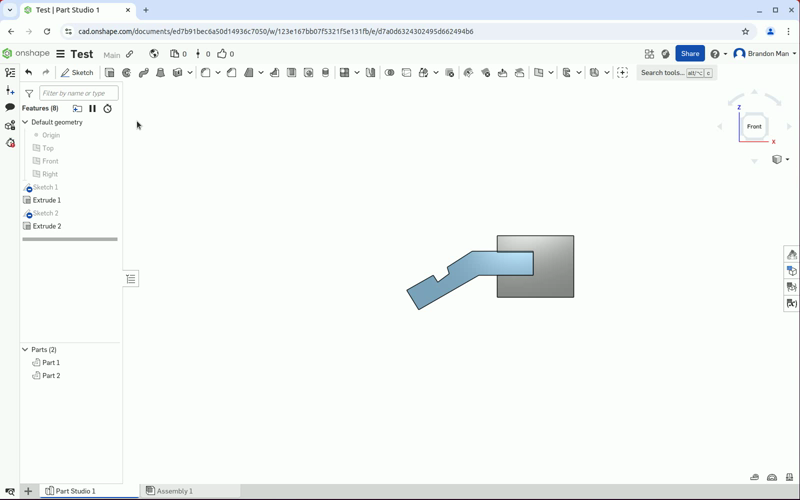
key(shift+h)
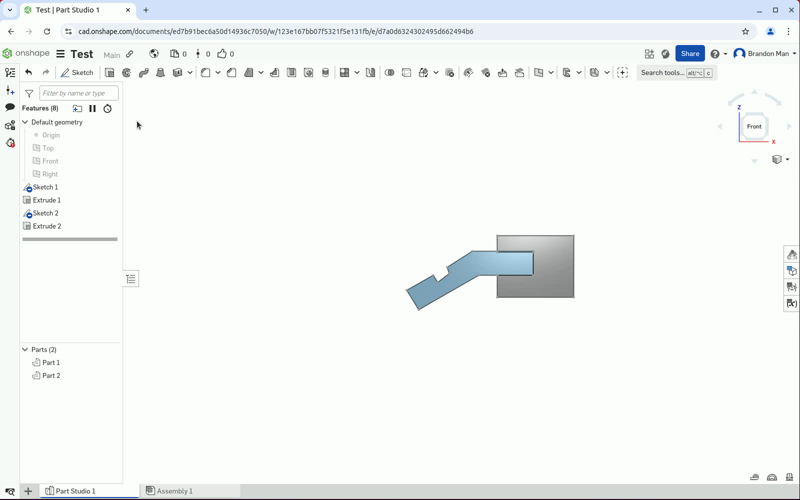
key(shift+7)
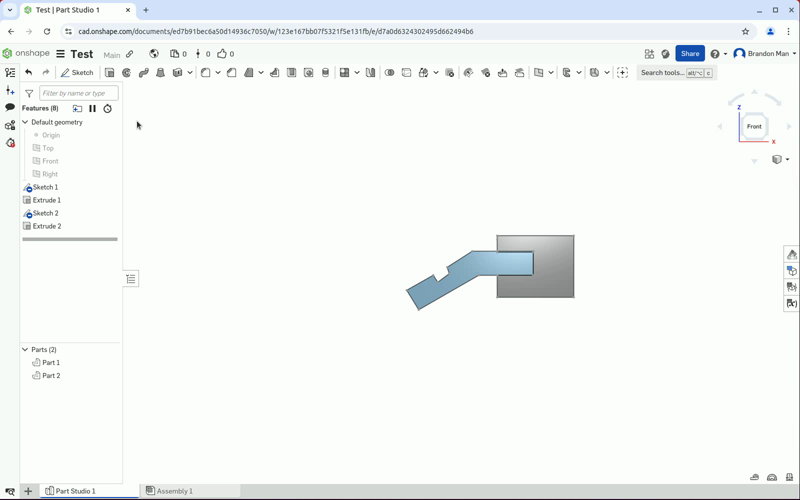
key(left, 2)
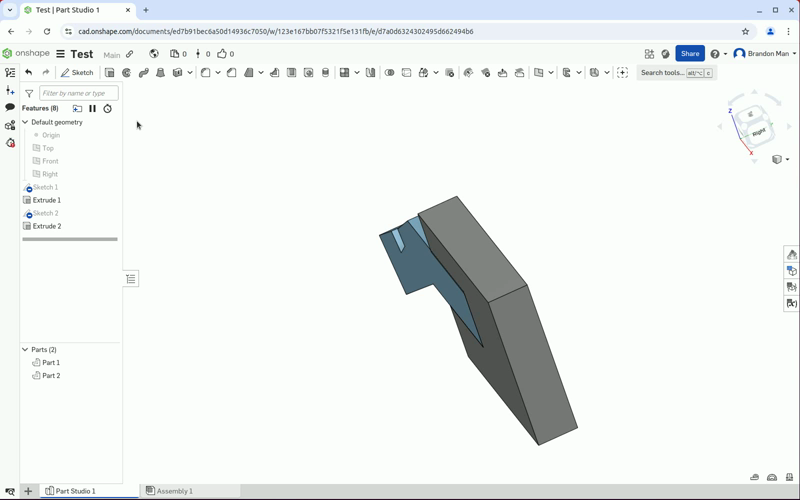
key(down, 2)
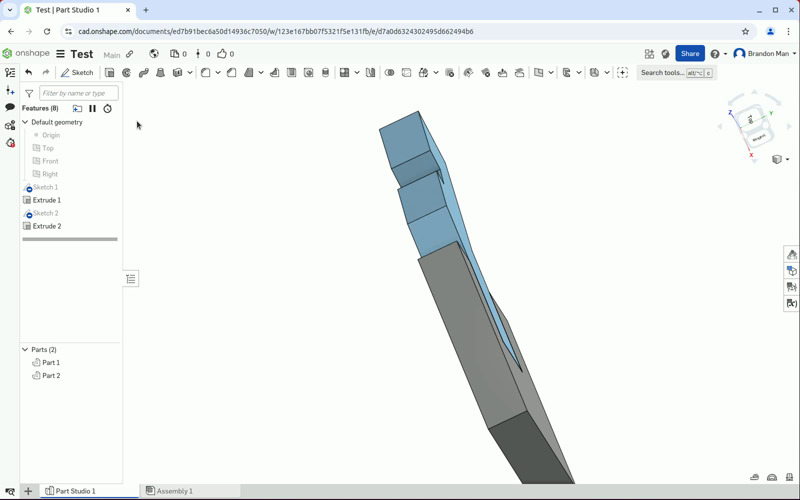
key(up, 2)
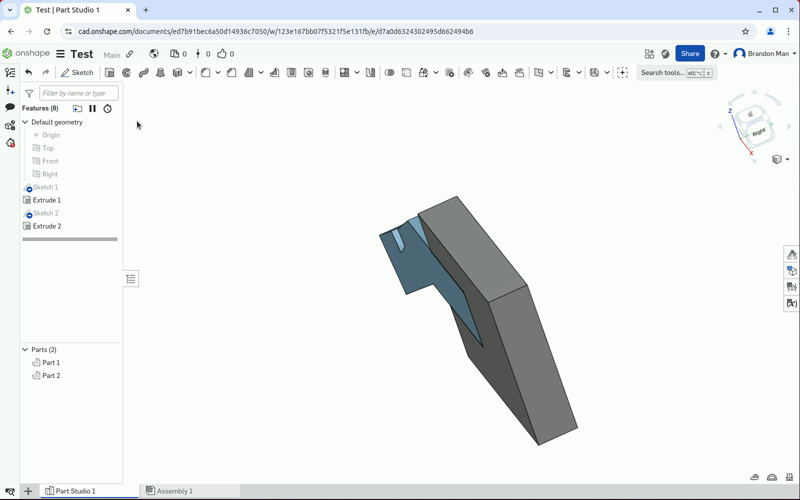
key(right, 2)
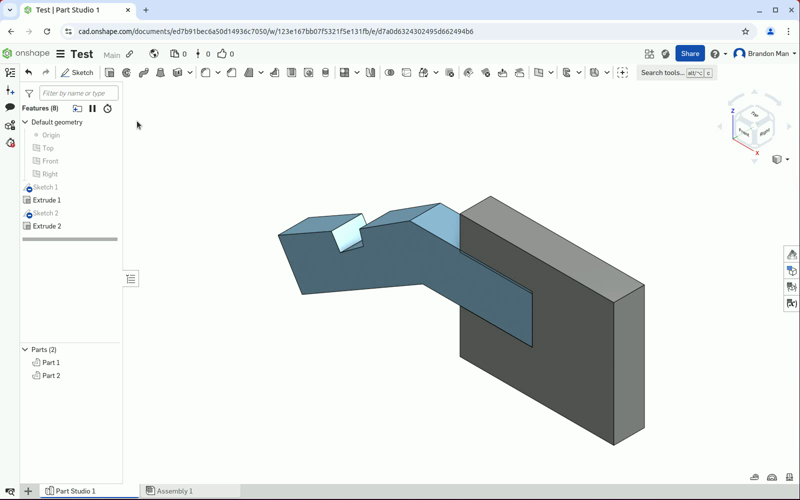
mouse_move(73, 189)
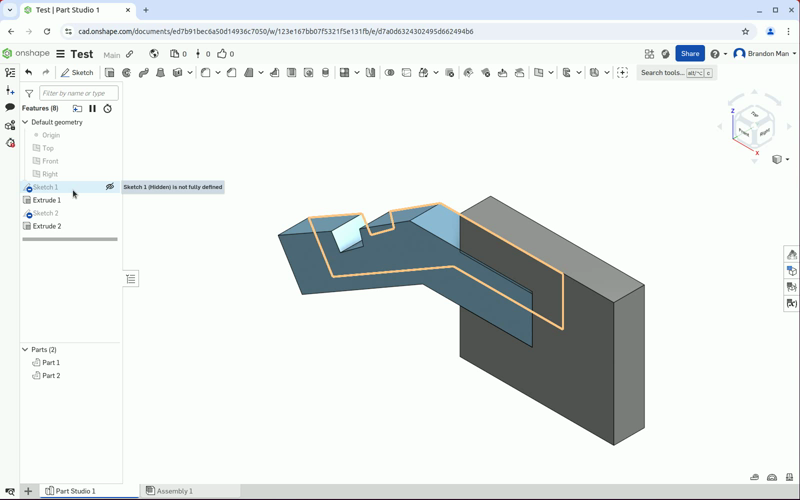
click(73, 189)